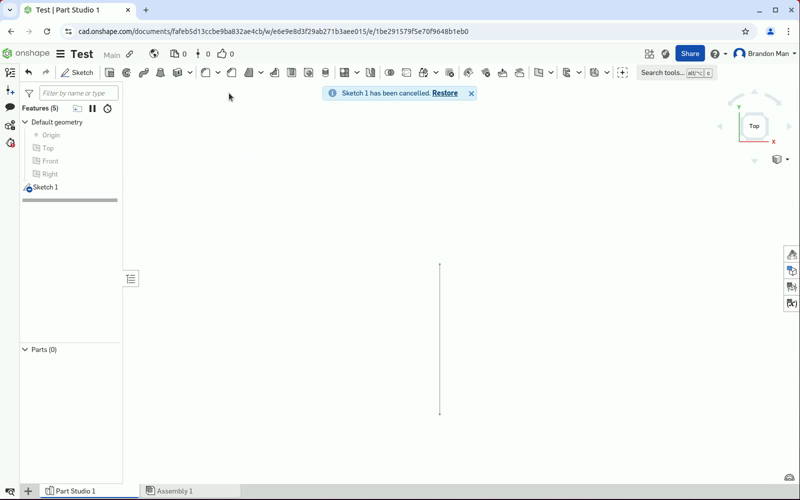
key(shift+h)
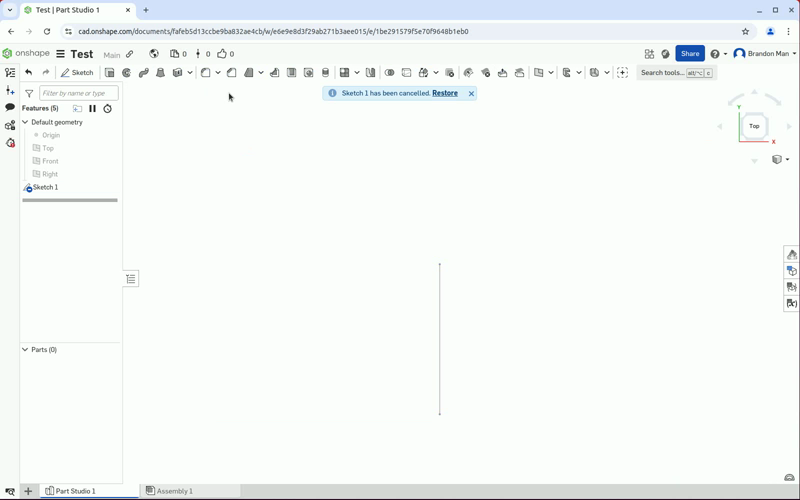
key(shift+s)
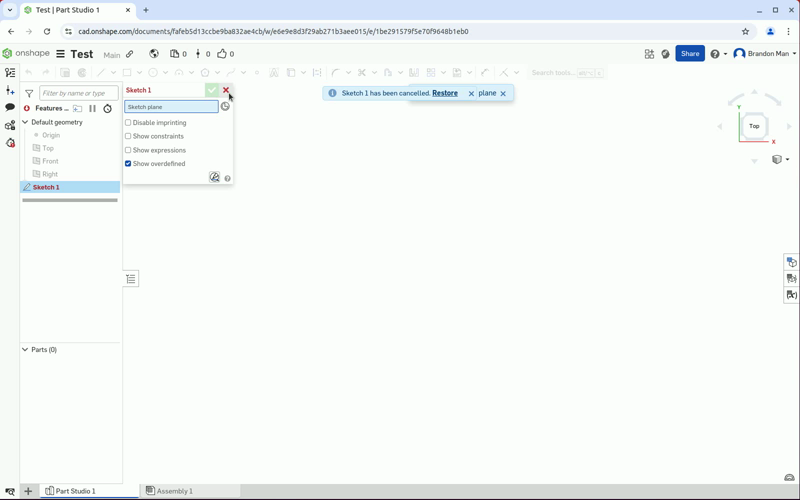
mouse_move(73, 150)
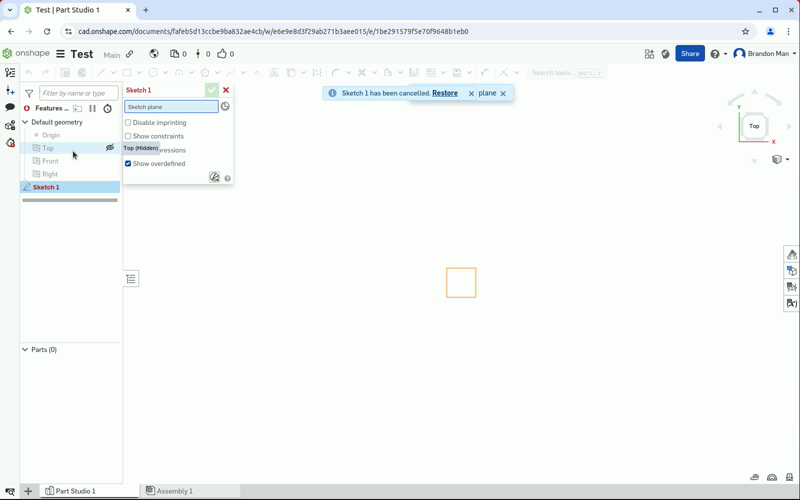
click(73, 150)
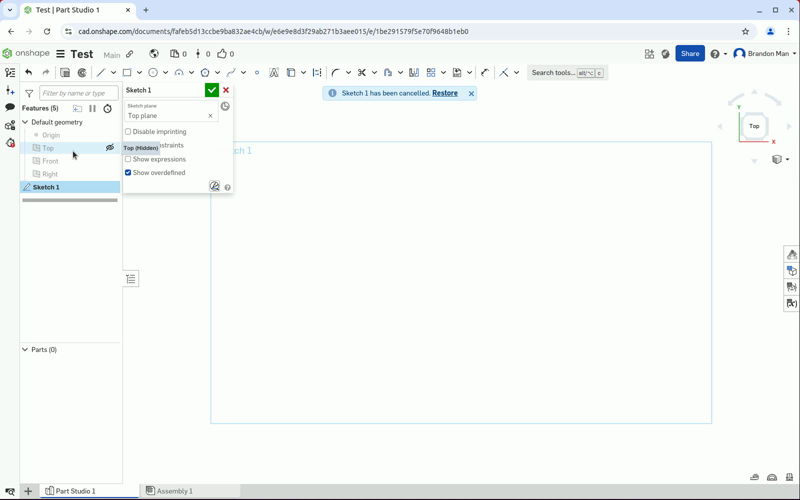
mouse_move(73, 352)
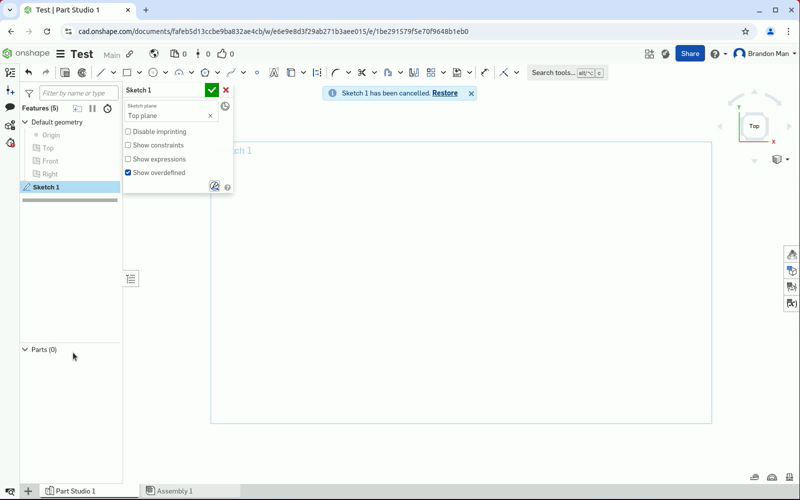
key(y)
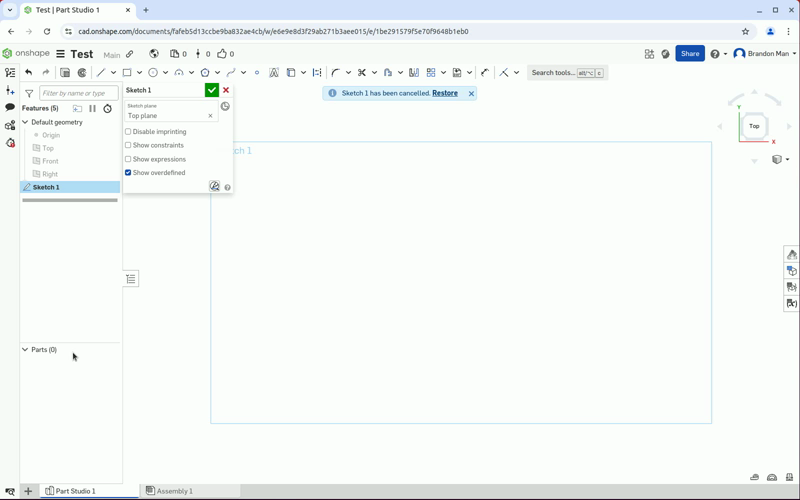
key(l)
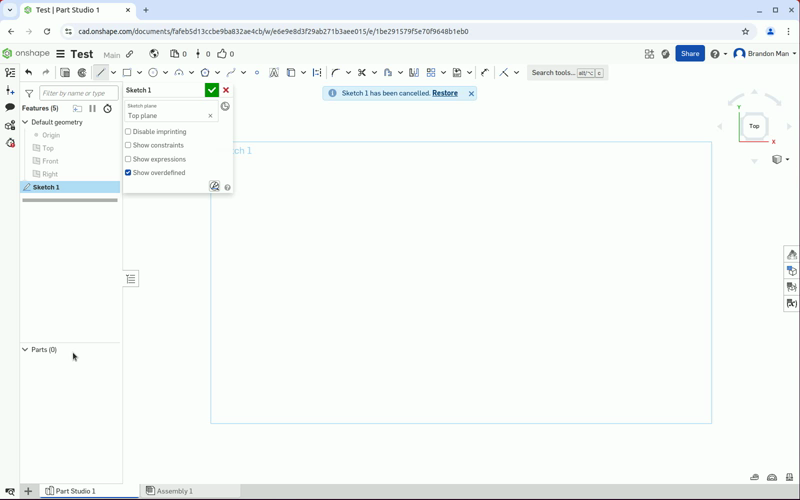
key_down(shift)
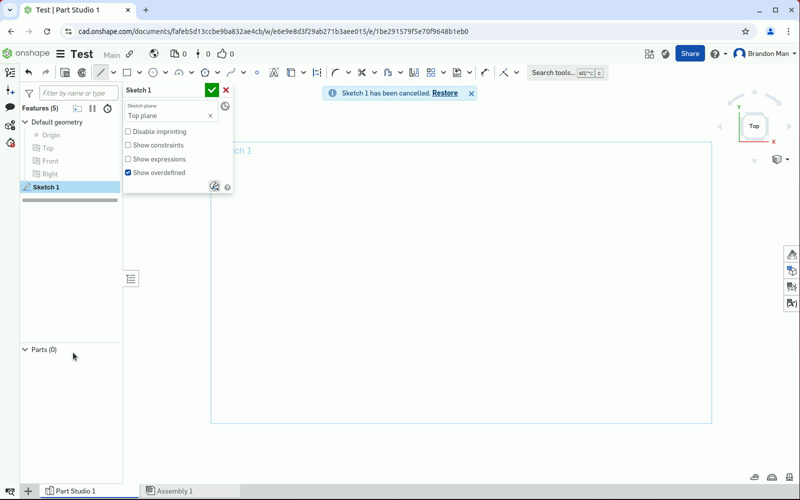
mouse_move(369, 361)
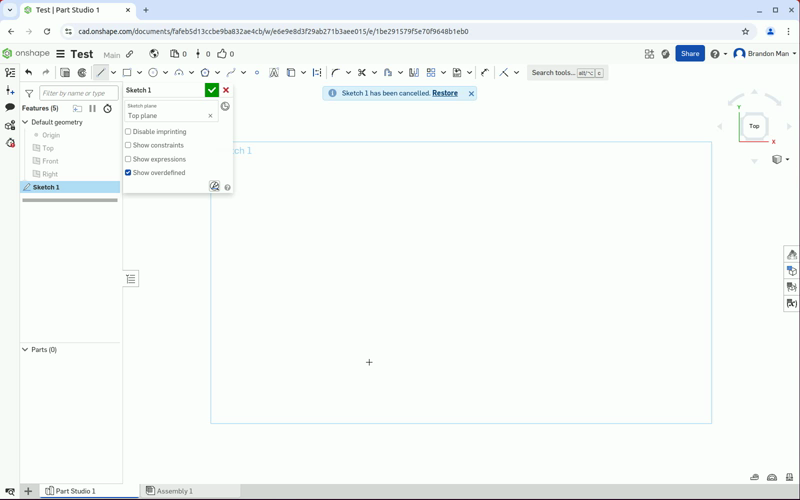
click(369, 361)
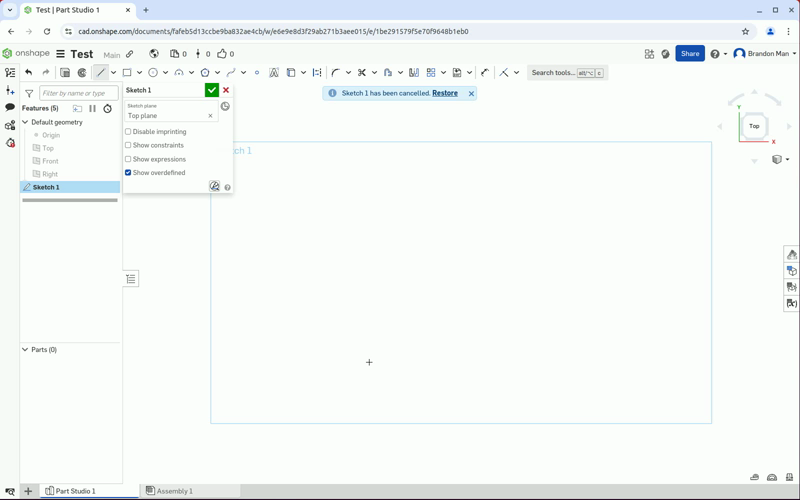
key_up(shift)
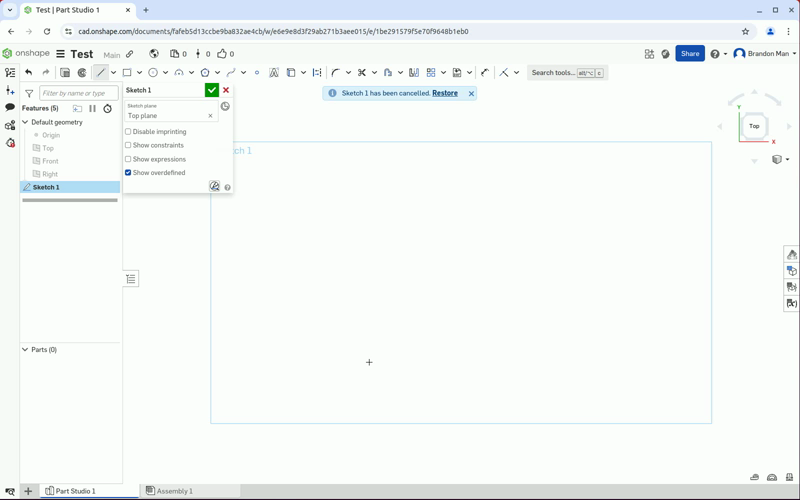
key_down(shift)
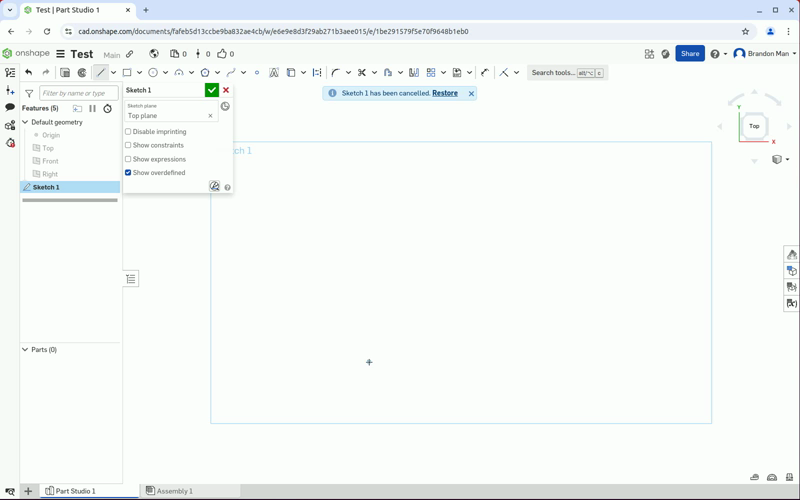
mouse_move(548, 361)
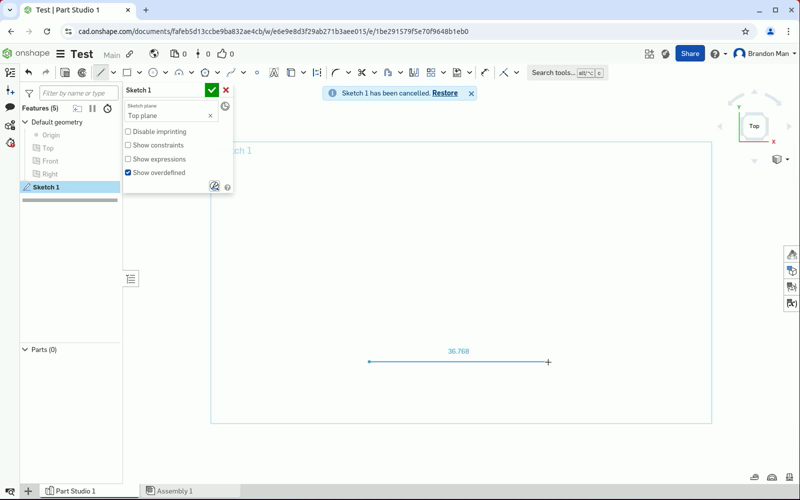
click(548, 361)
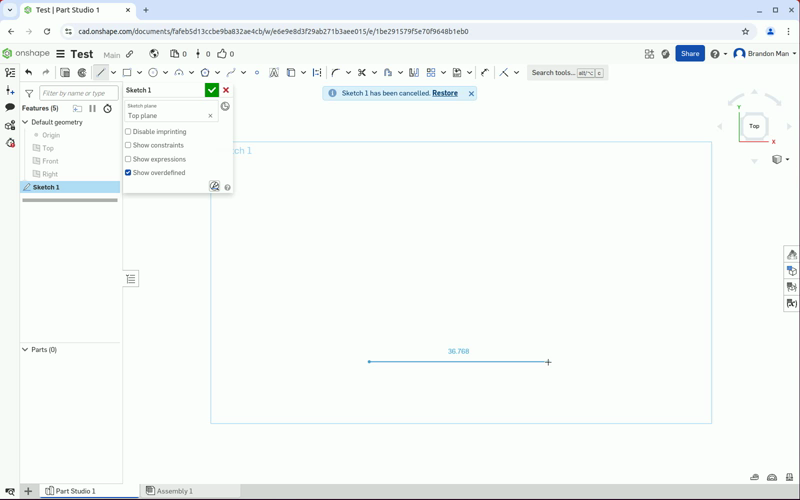
key_up(shift)
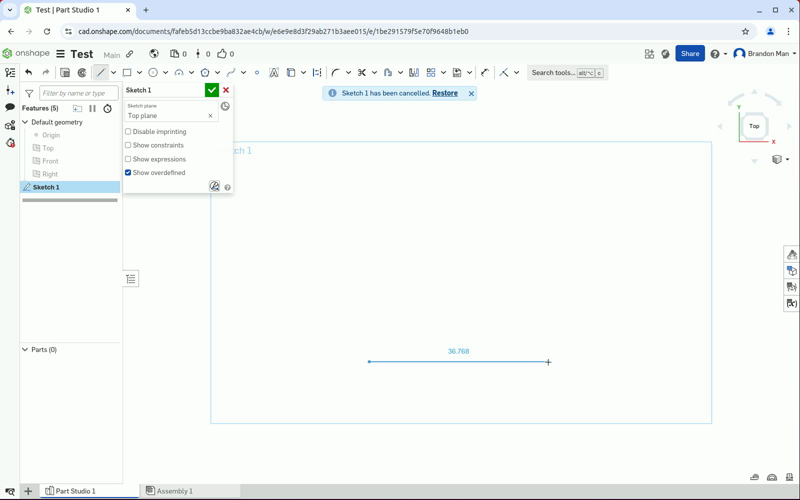
key_down(shift)
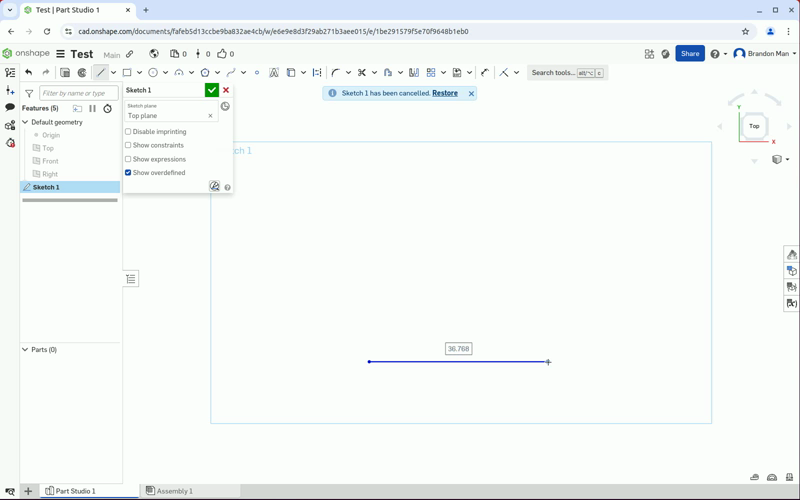
mouse_move(548, 195)
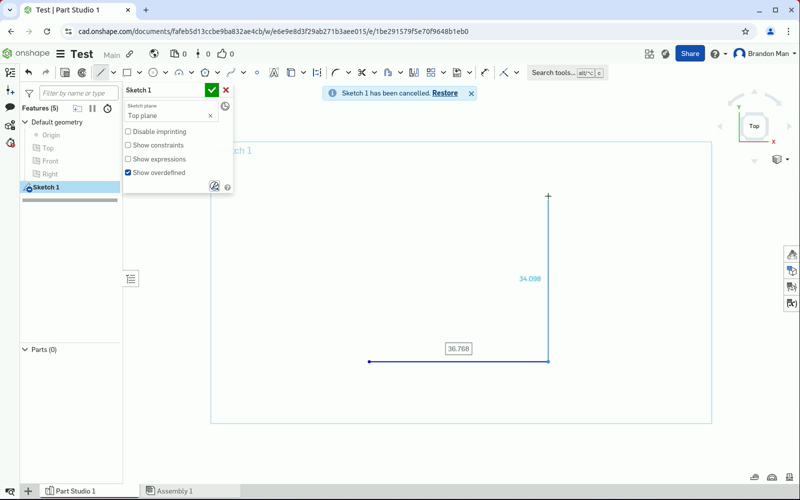
click(548, 195)
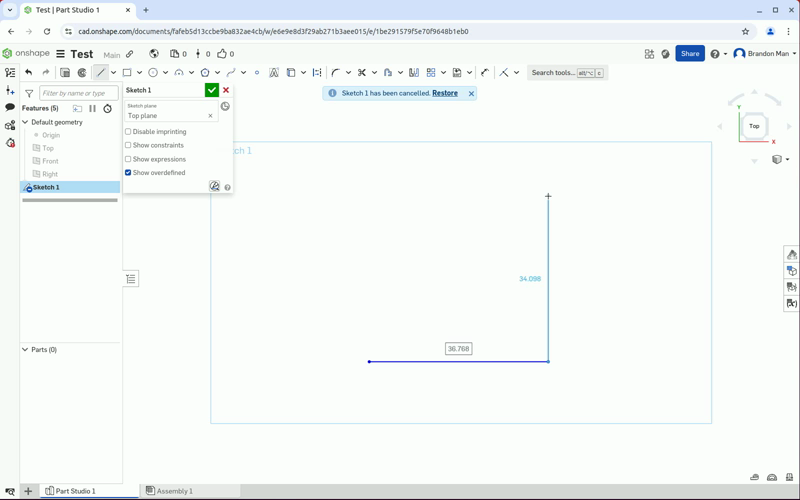
key_up(shift)
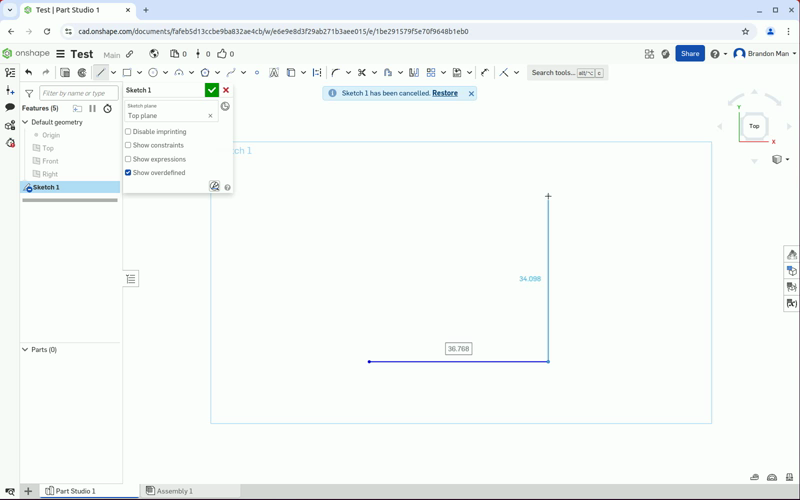
key_down(shift)
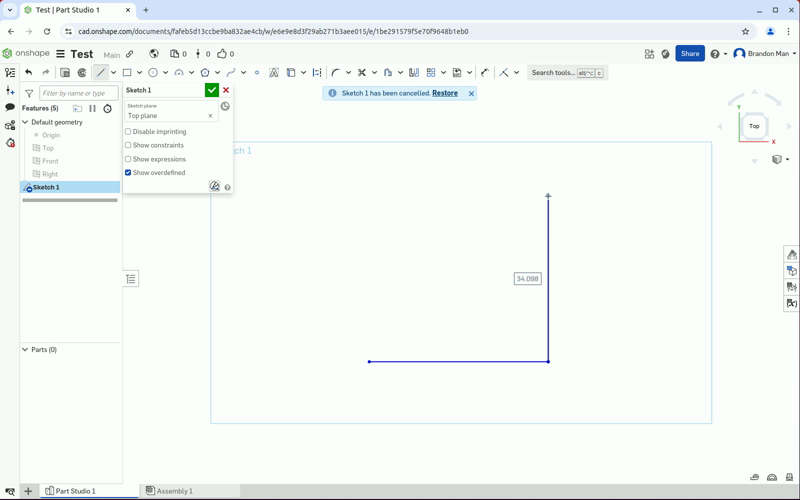
mouse_move(369, 195)
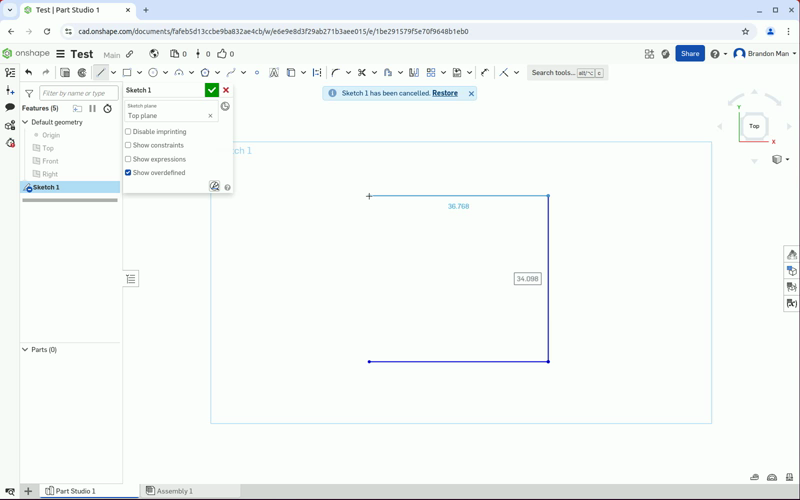
click(369, 195)
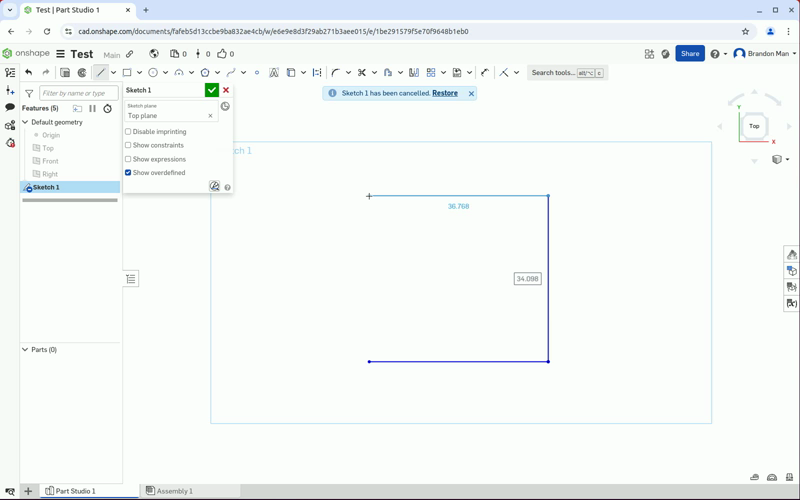
key_up(shift)
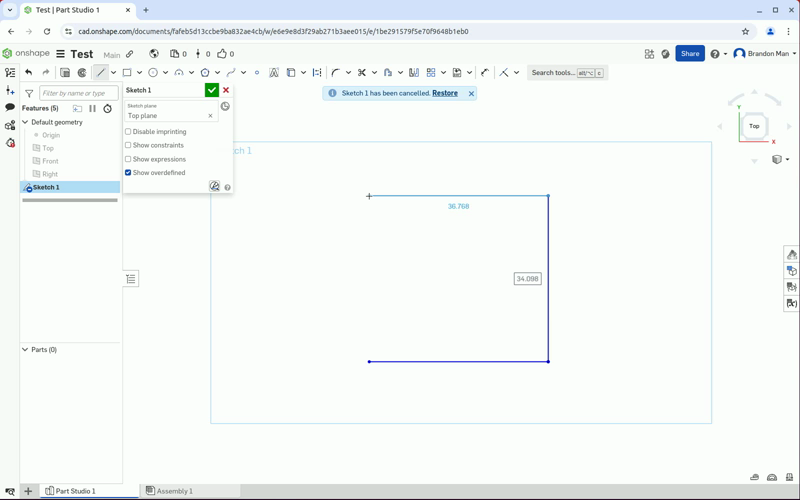
key_down(shift)
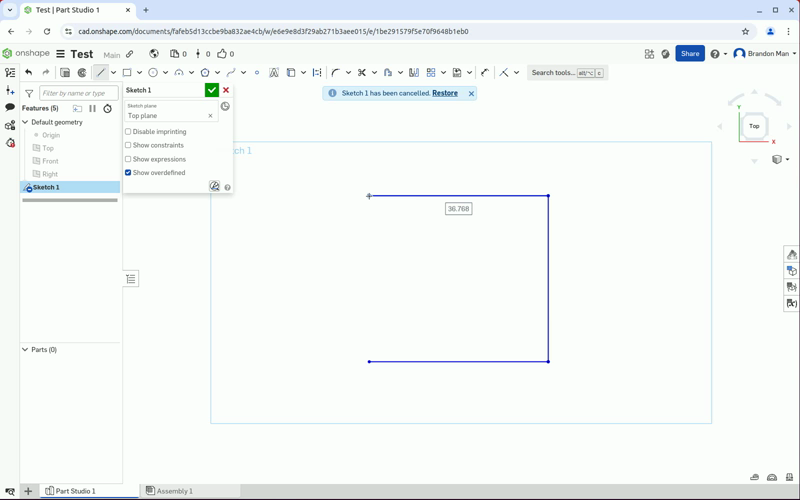
mouse_move(369, 361)
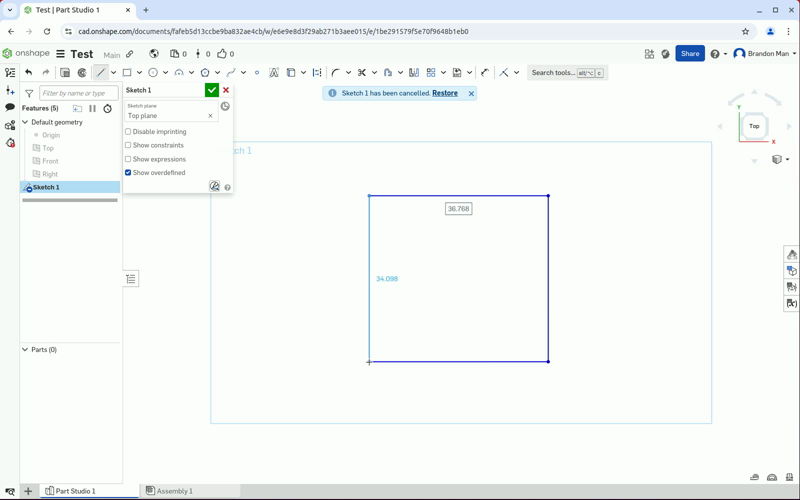
key_up(shift)
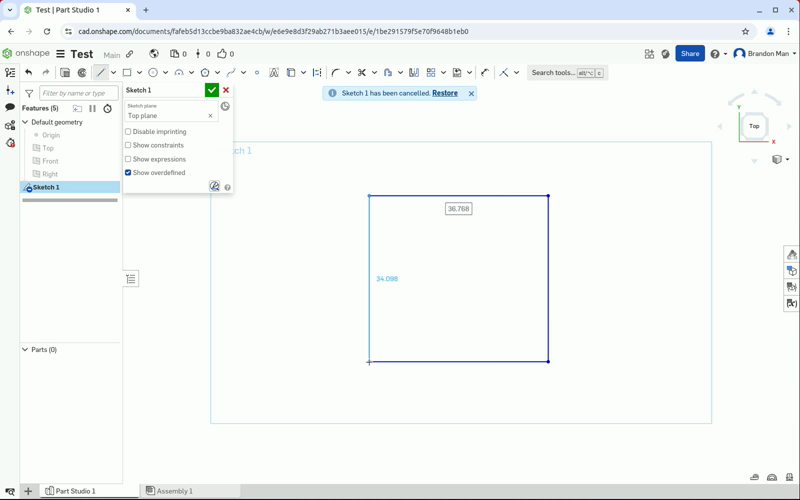
click(369, 361)
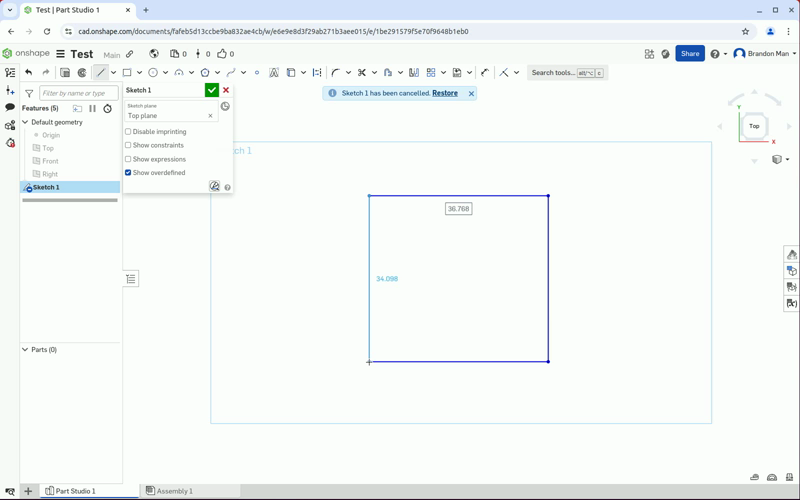
key(esc)
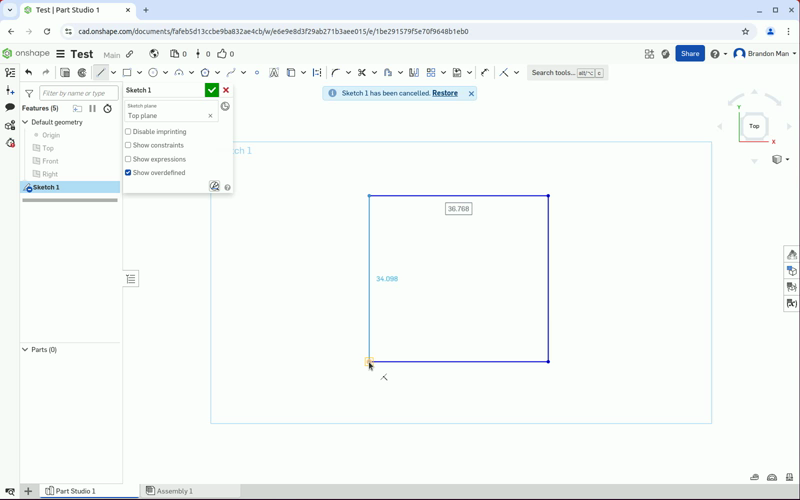
mouse_move(409, 228)
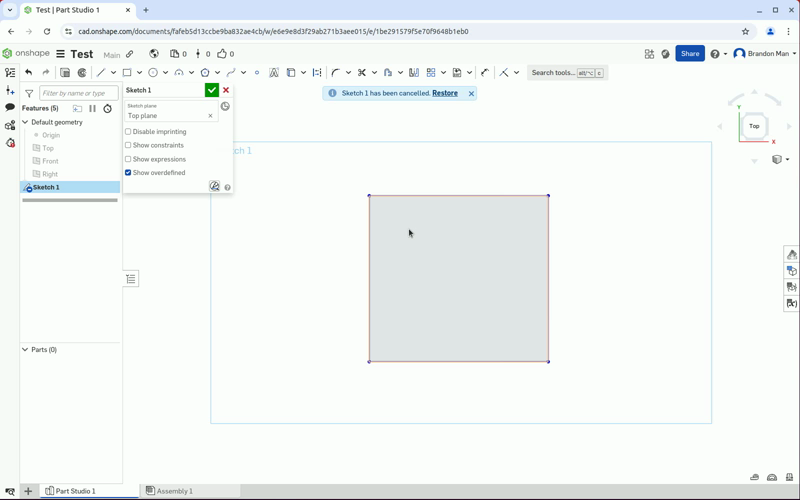
click(409, 228)
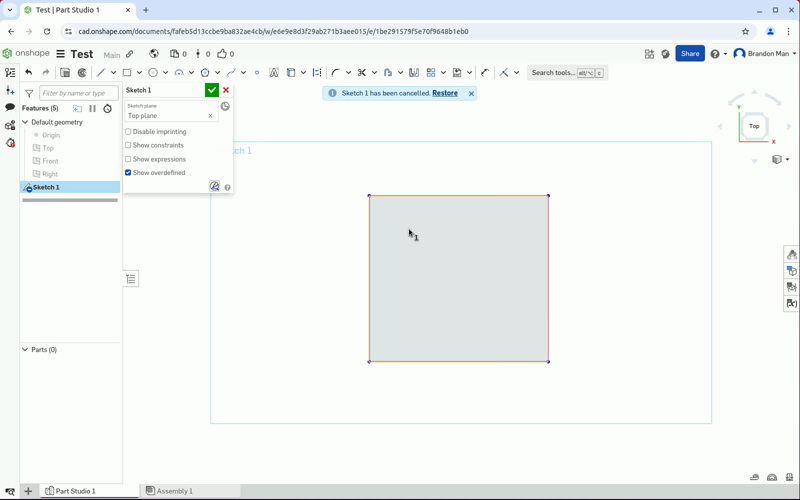
mouse_move(73, 352)
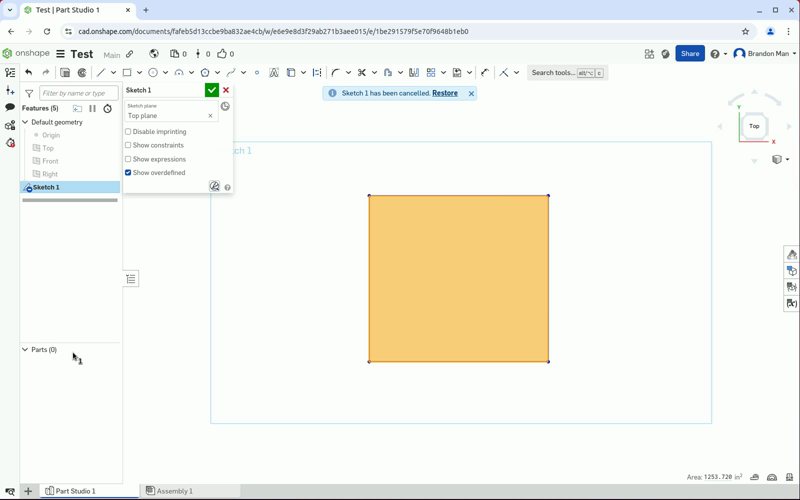
key(shift+y)
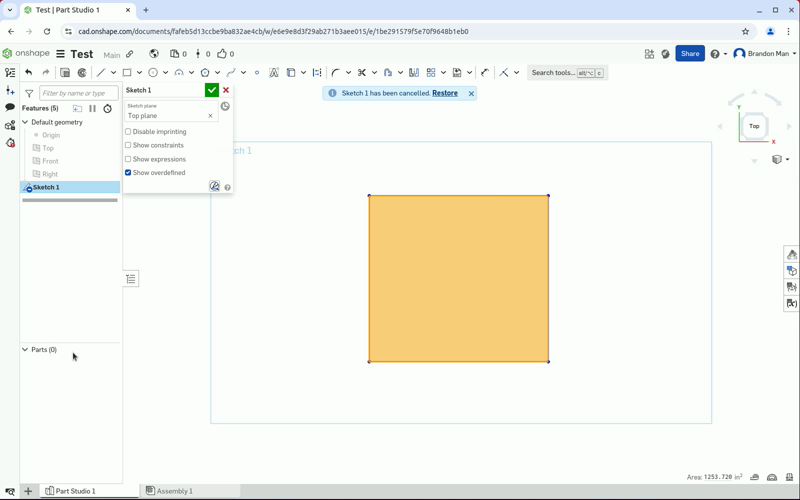
key(shift+e)
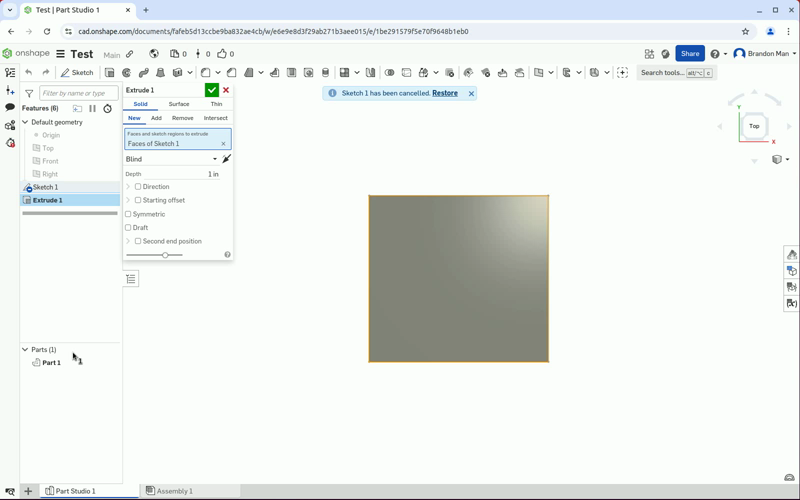
mouse_move(143, 106)
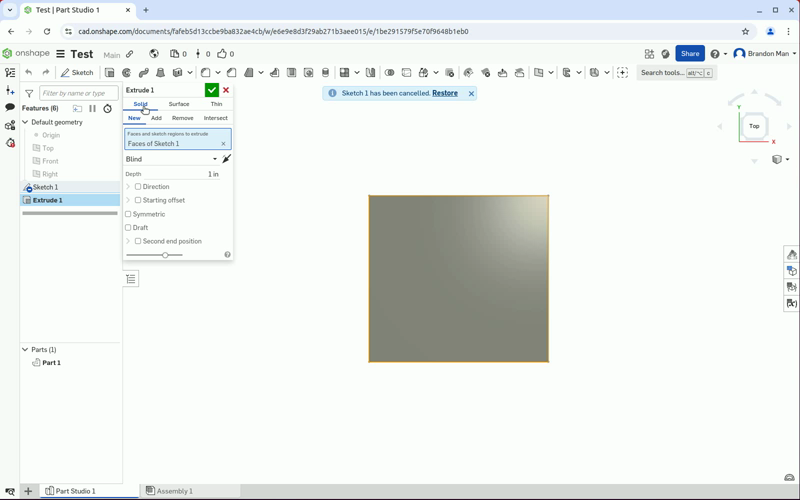
click(143, 106)
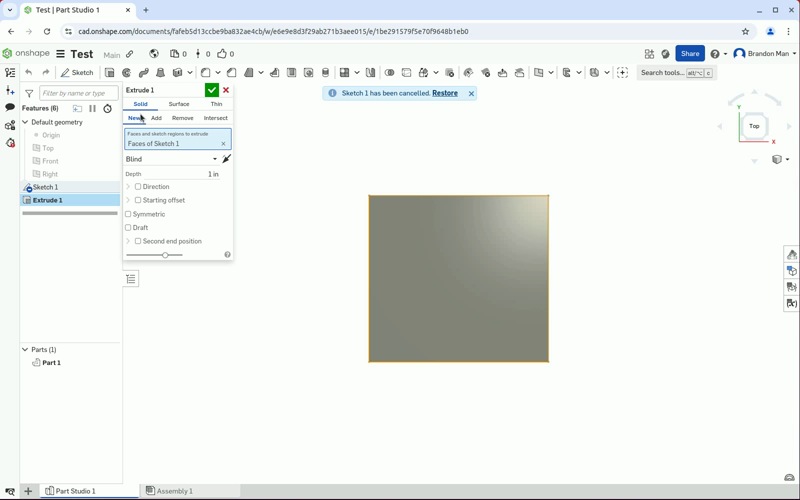
mouse_move(137, 120)
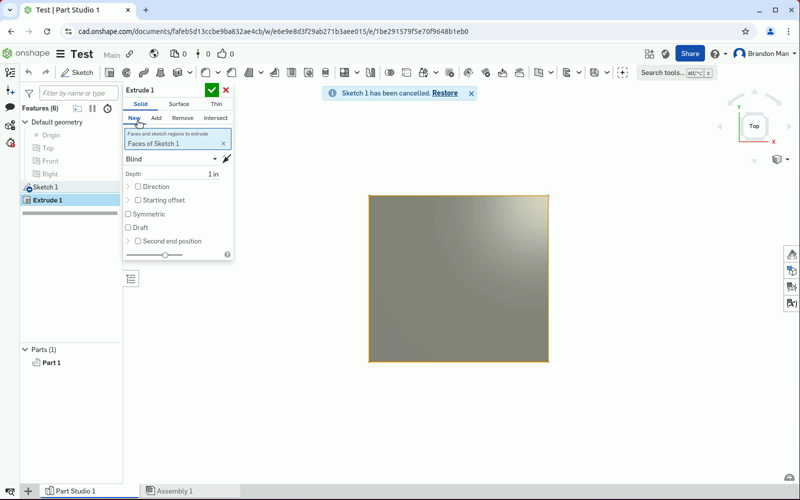
click(137, 120)
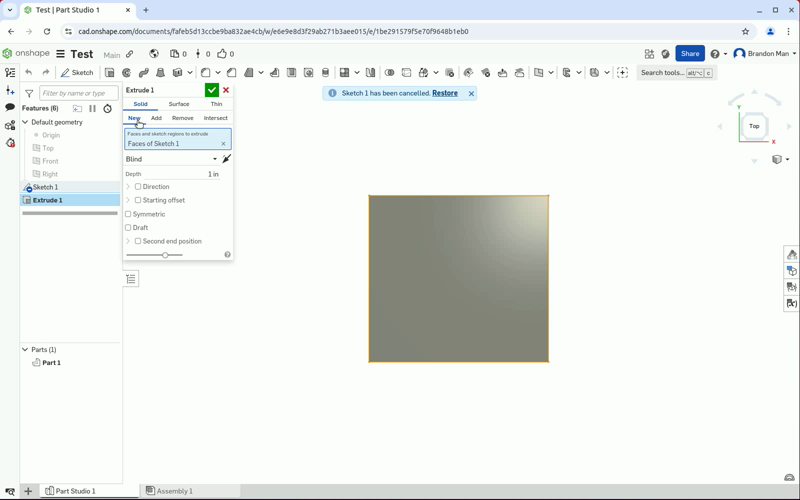
key(tab, 4)
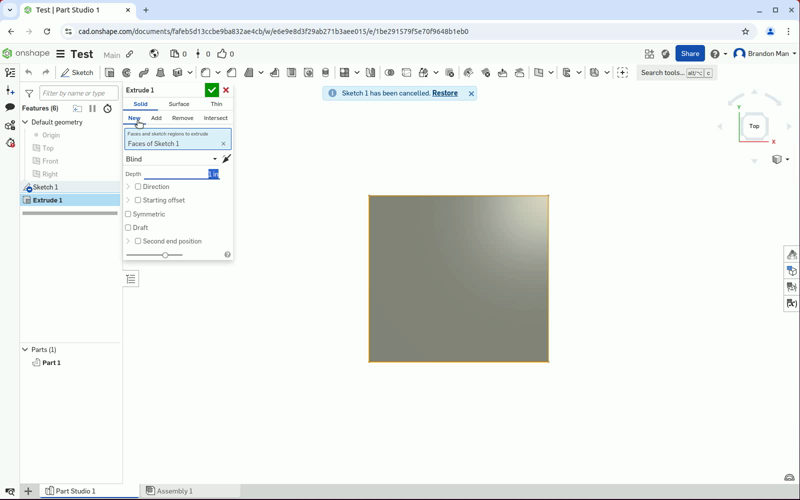
text(20.942)
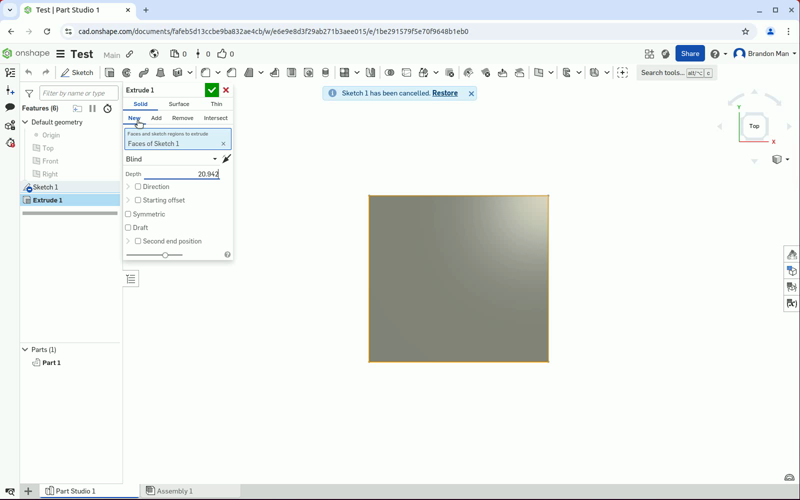
key(enter)
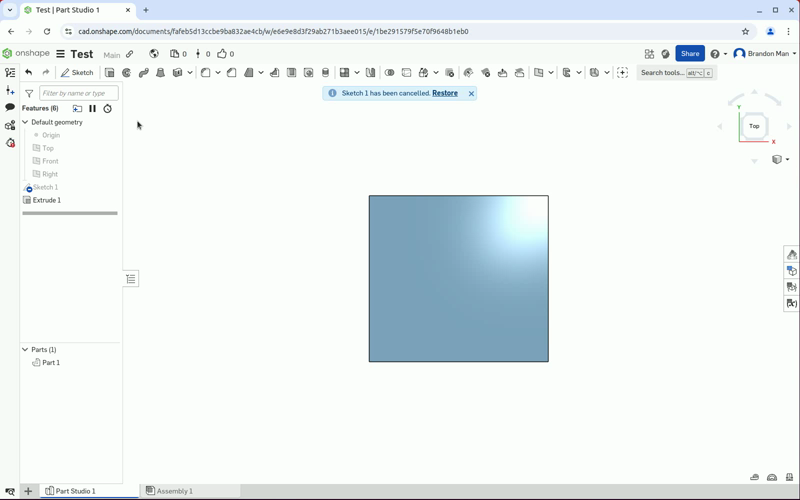
key(shift+h)
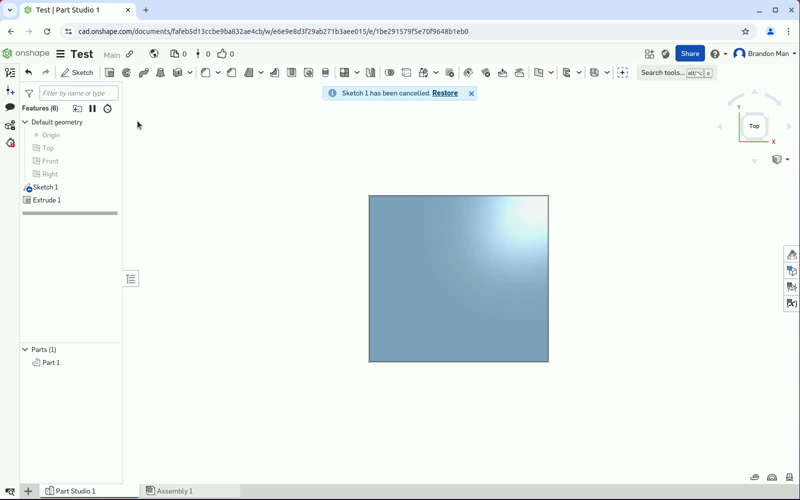
key(shift+h)
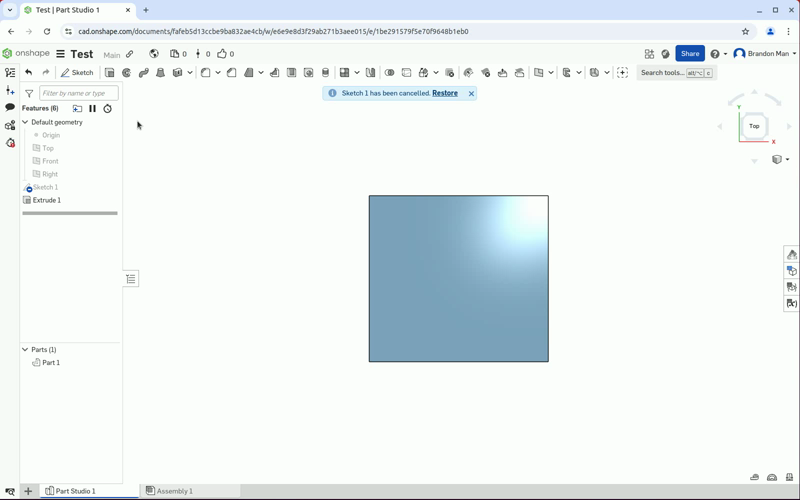
mouse_move(73, 189)
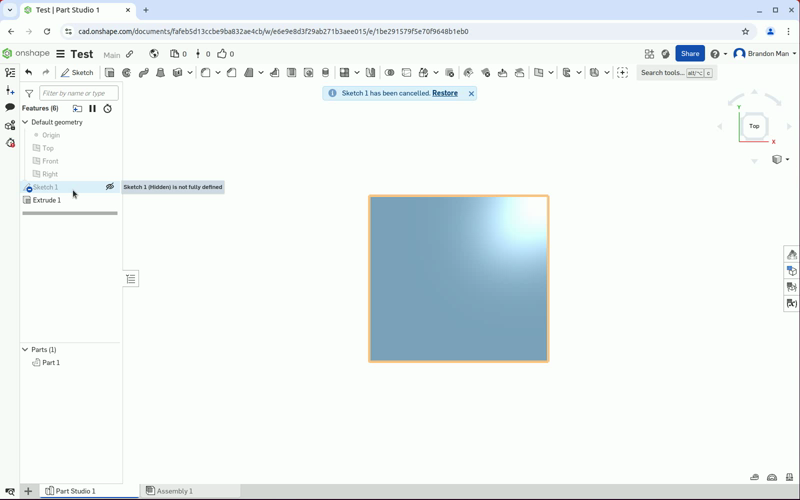
click(73, 189)
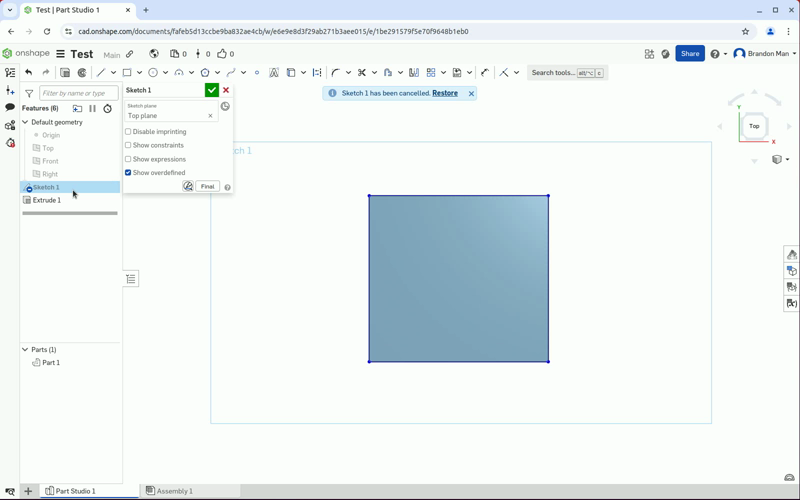
mouse_move(229, 92)
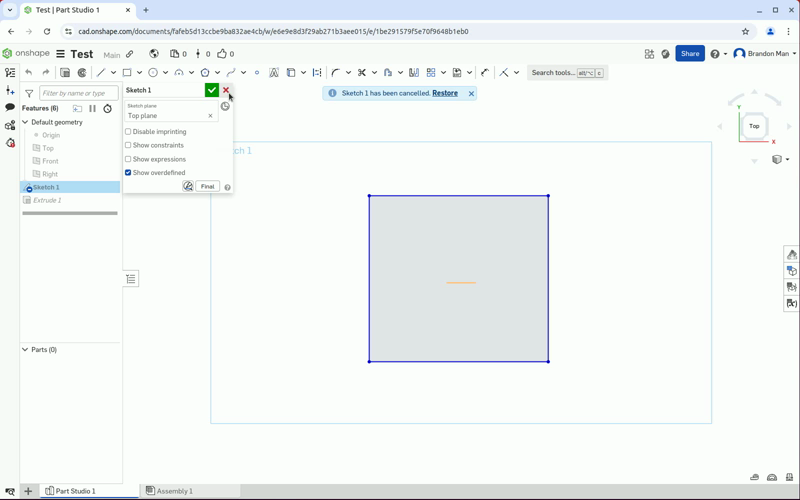
click(229, 92)
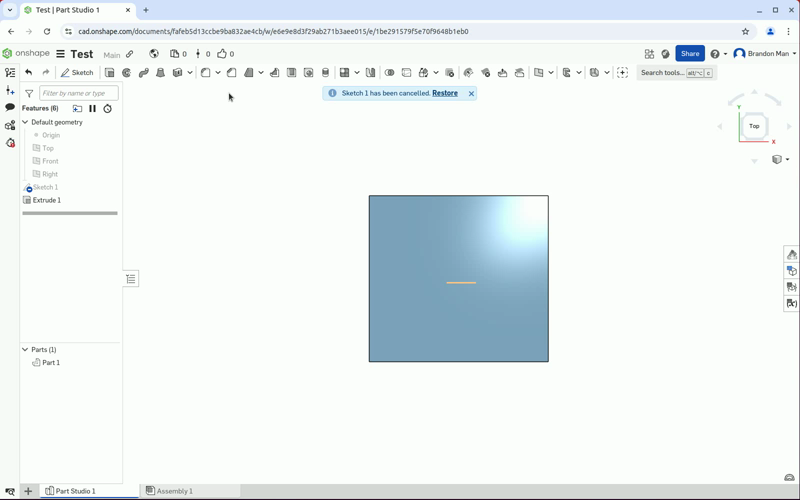
mouse_move(73, 352)
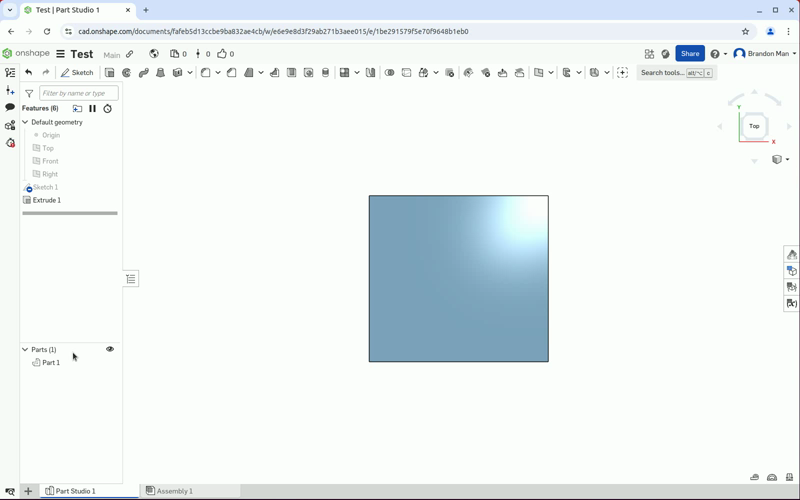
key(y)
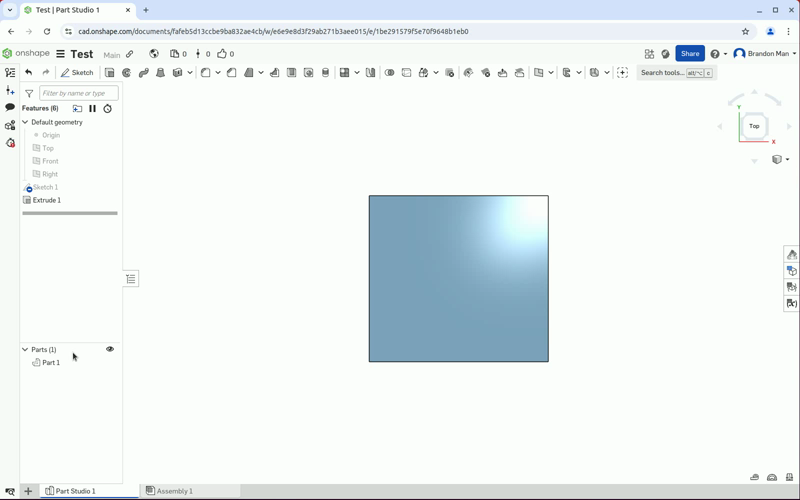
key(shift+p)
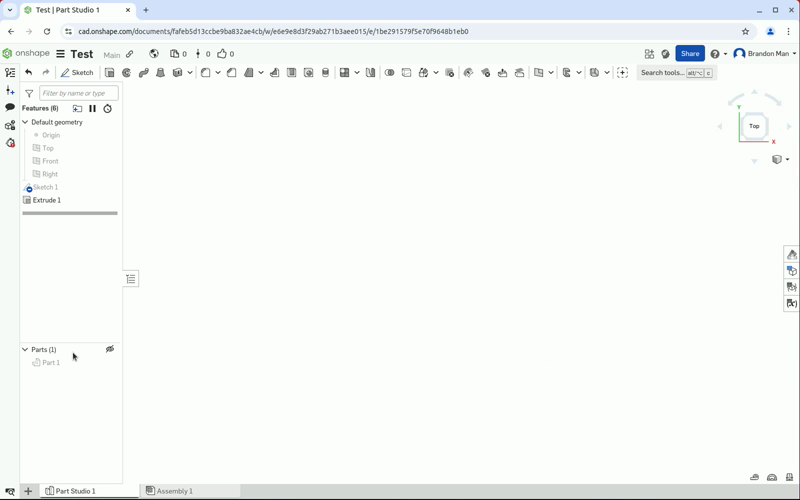
key(space)
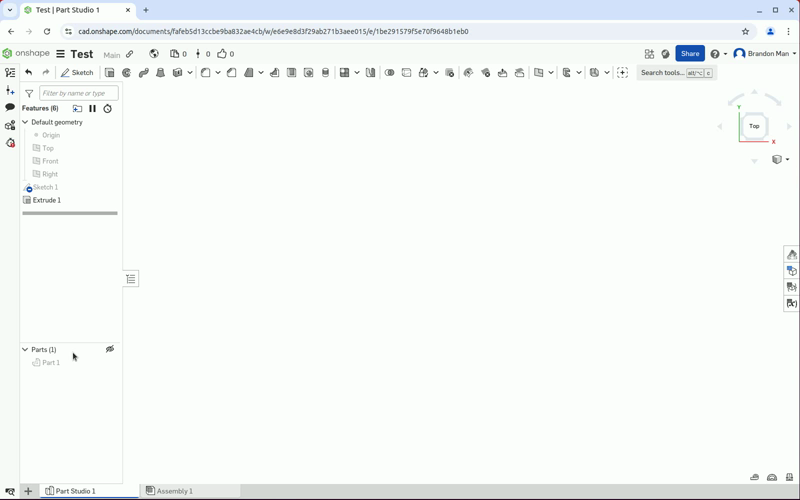
key_down(shift)
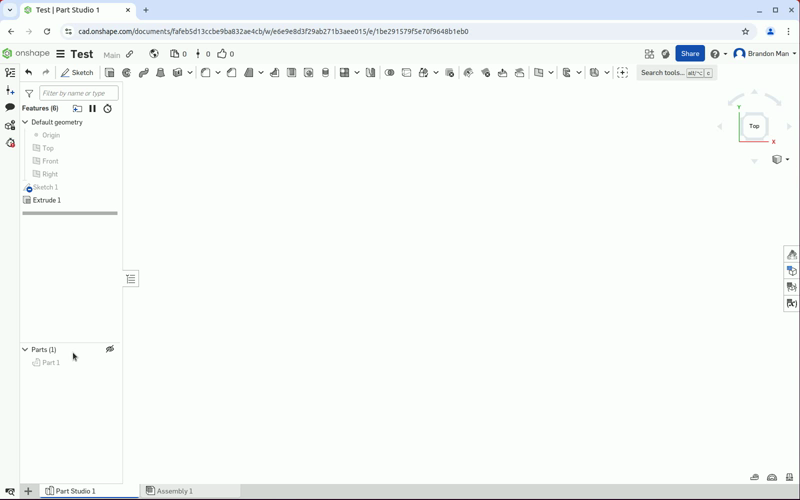
key(up)
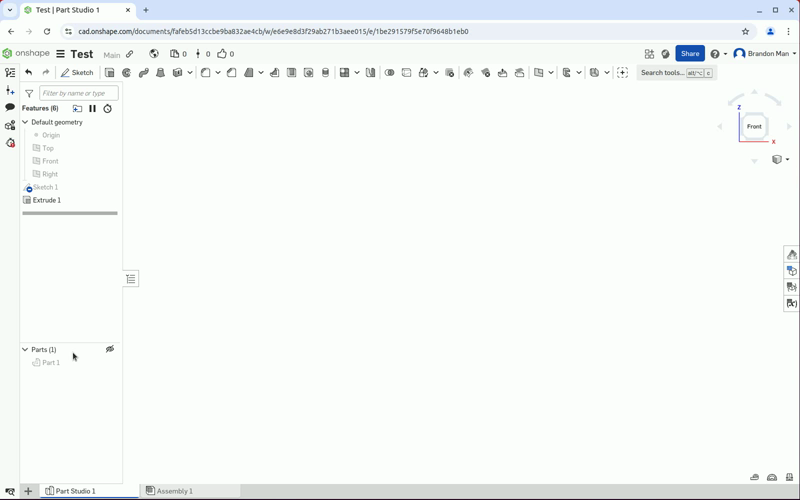
key_up(shift)
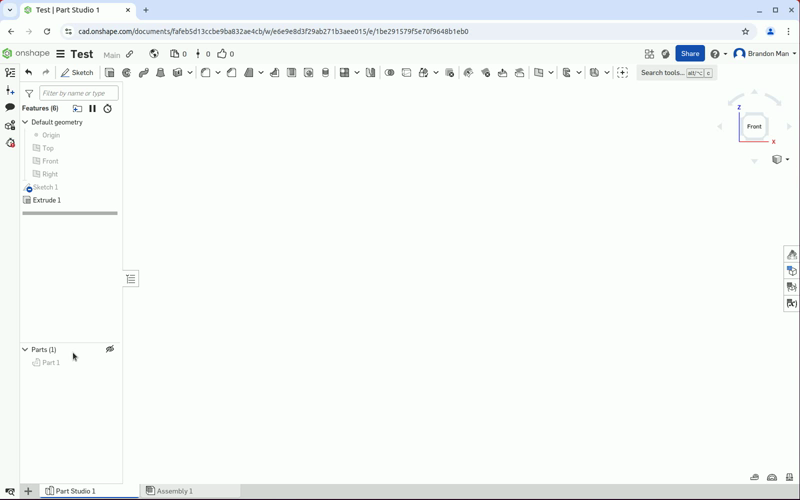
mouse_move(73, 352)
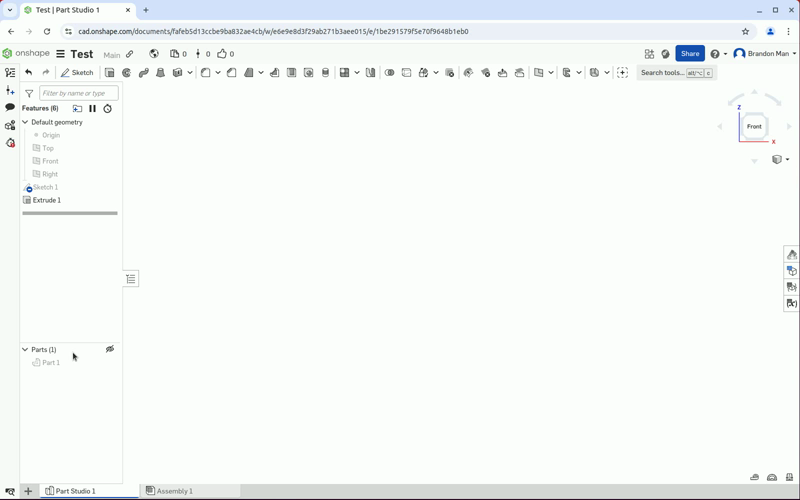
key(shift+y)
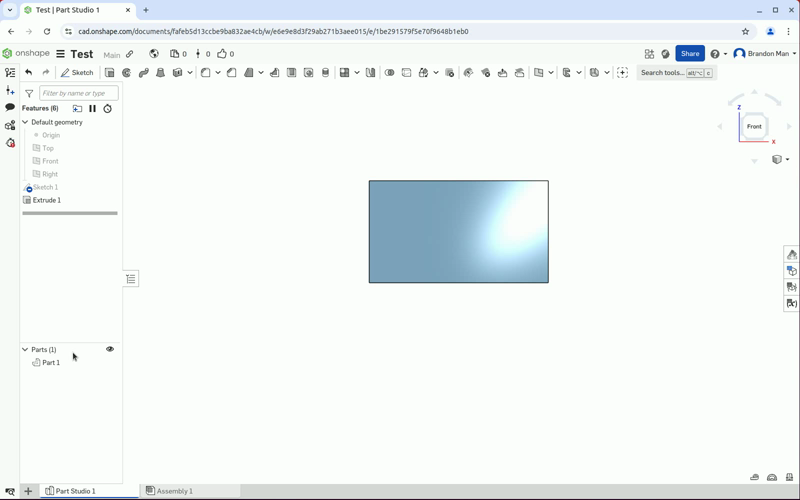
mouse_move(541, 75)
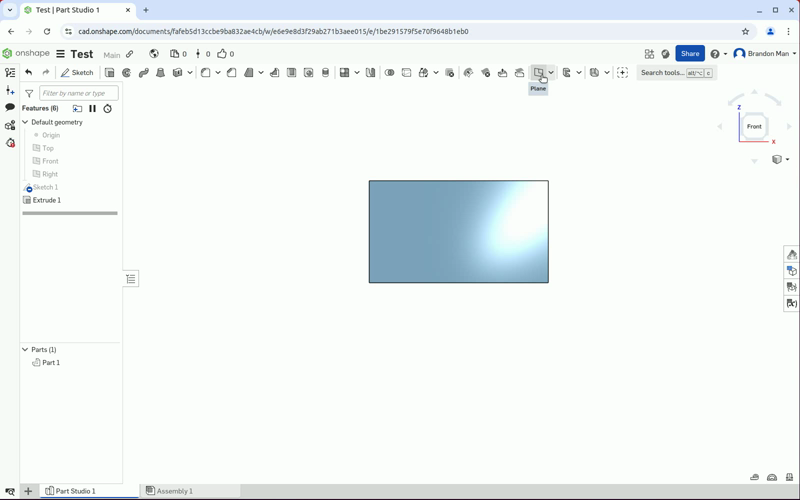
click(541, 75)
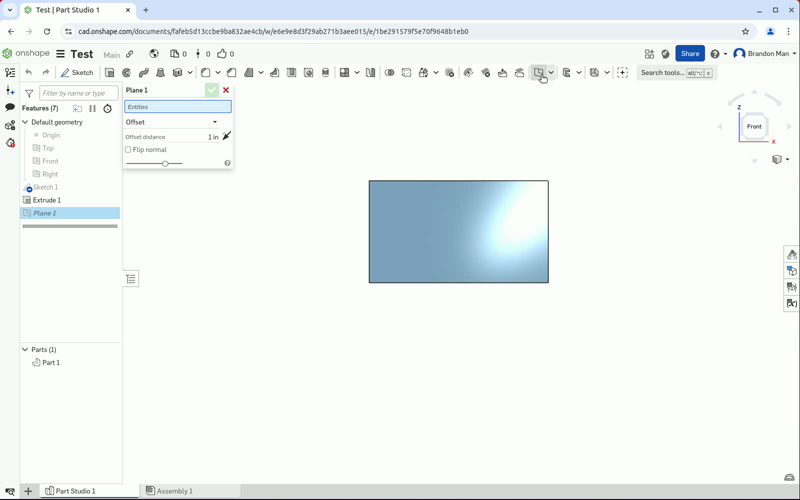
mouse_move(73, 163)
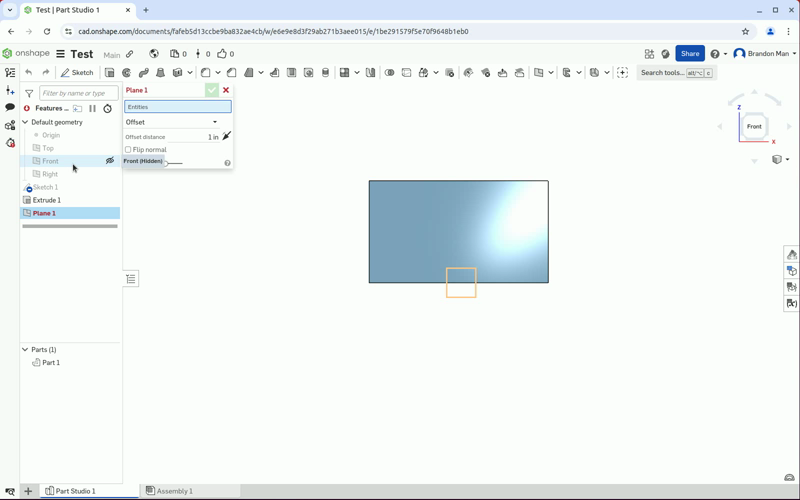
click(73, 163)
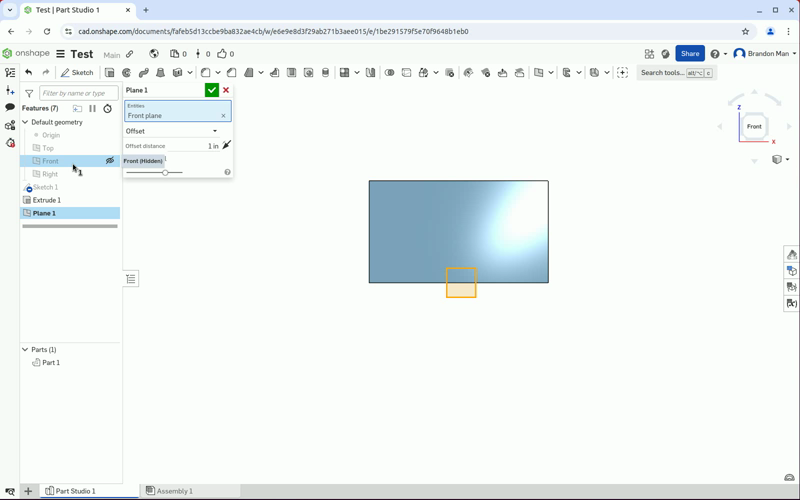
key(tab, 2)
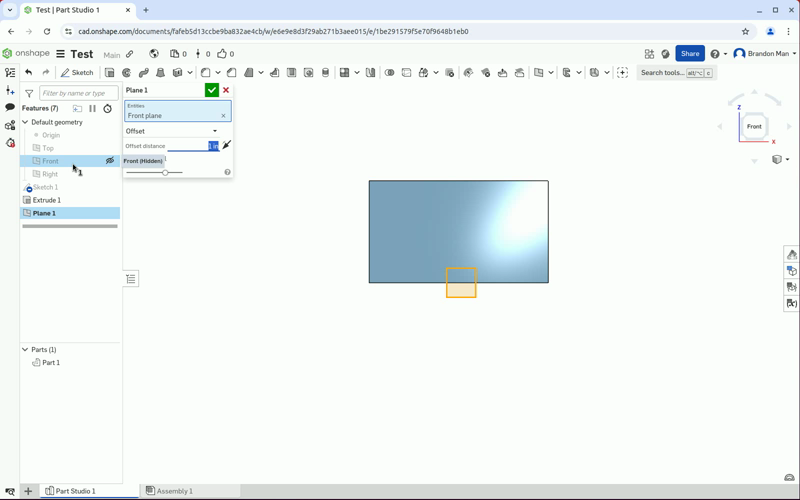
text(16.114)
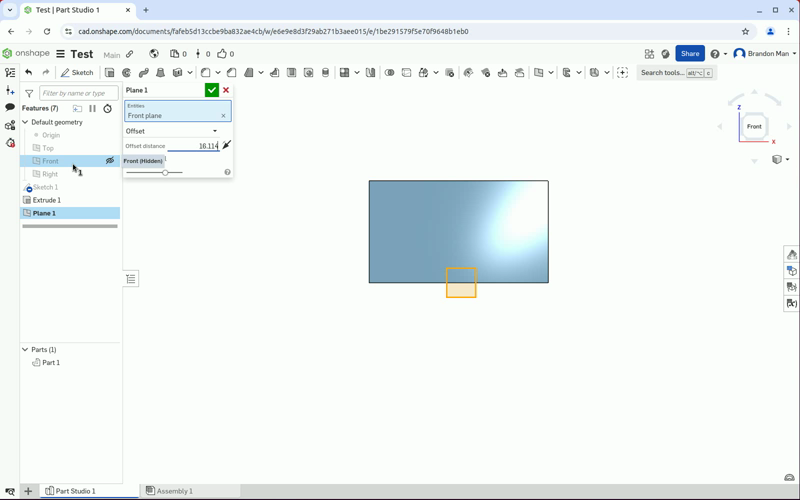
key(enter, 2)
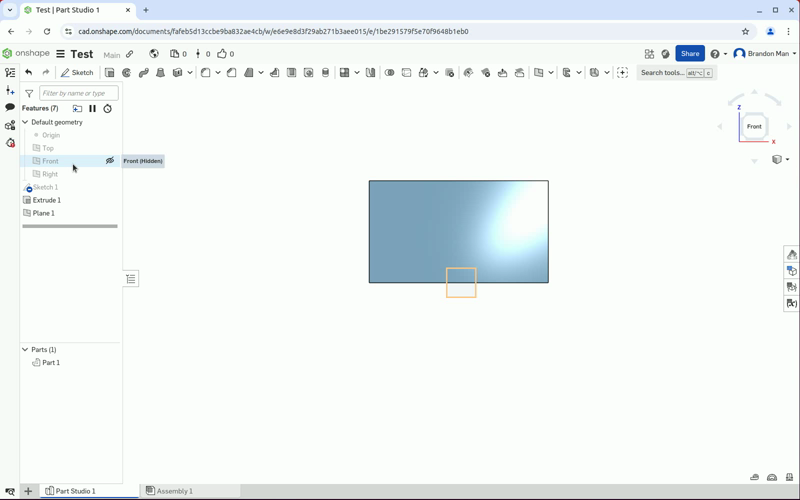
key(shift+s)
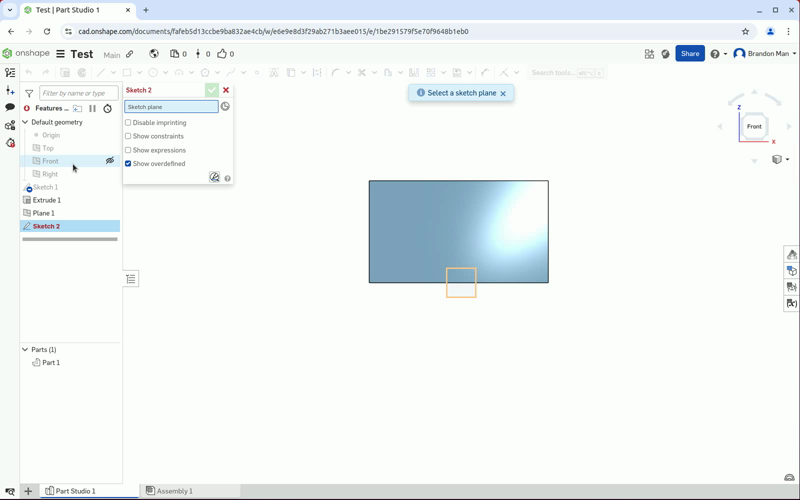
mouse_move(73, 215)
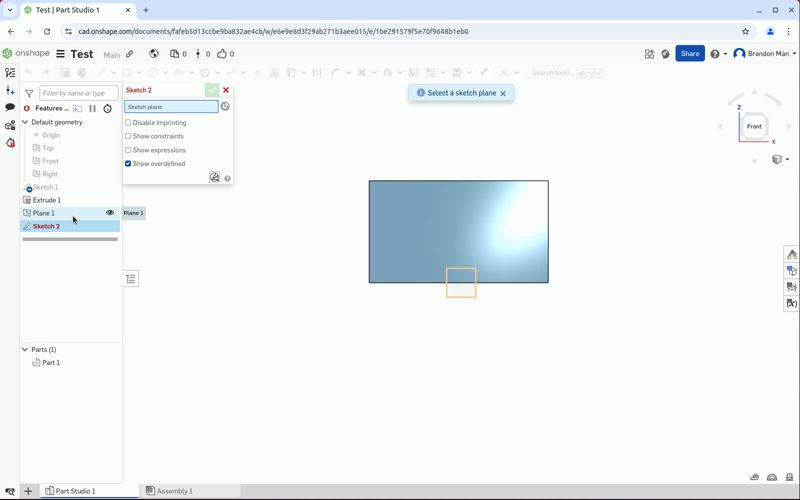
click(73, 215)
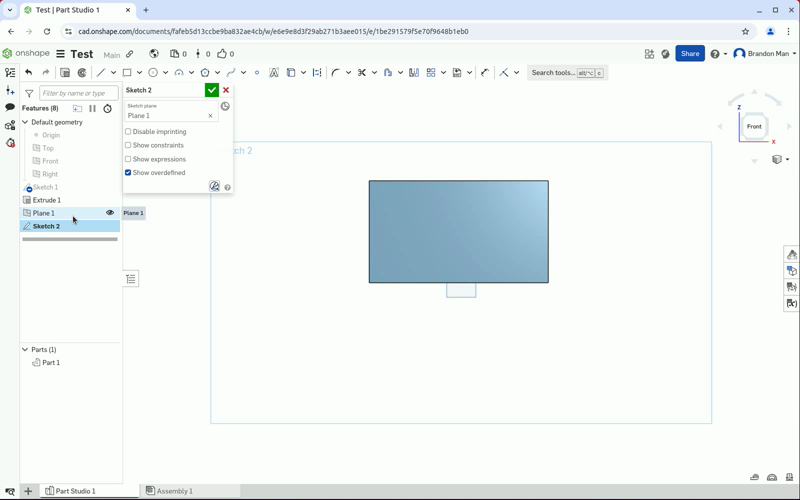
mouse_move(73, 352)
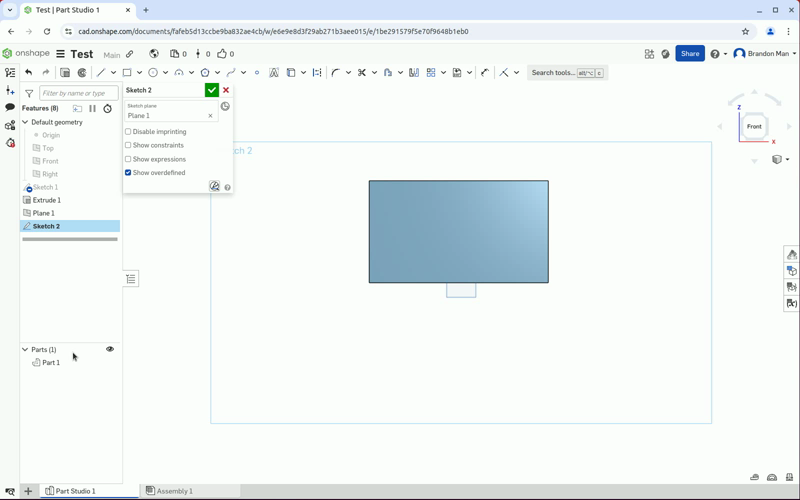
key(y)
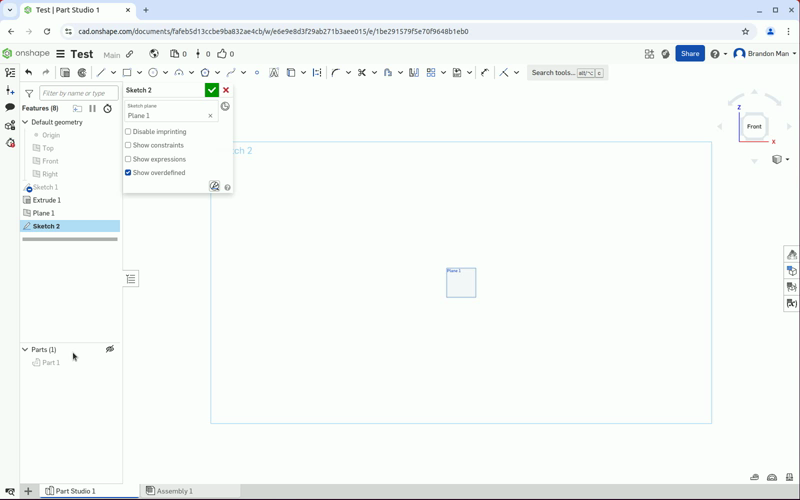
key(c)
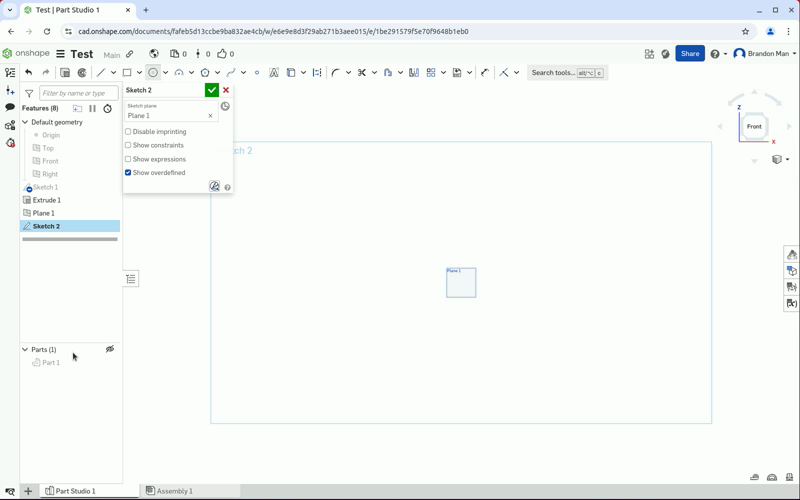
key_down(shift)
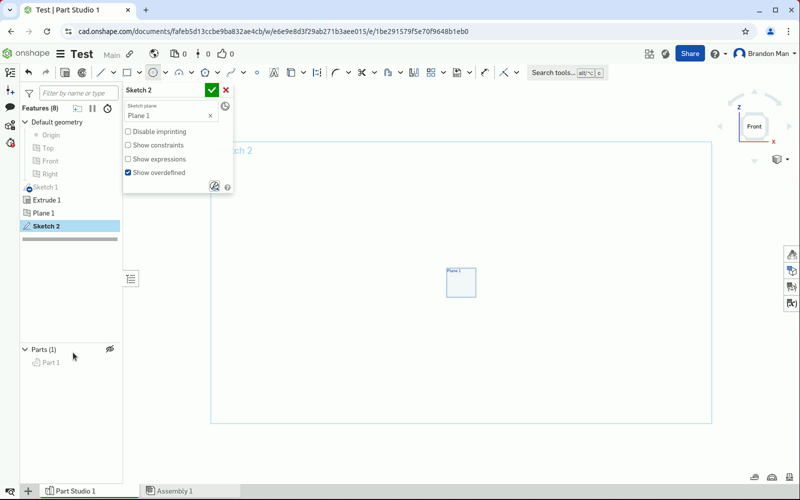
mouse_move(450, 225)
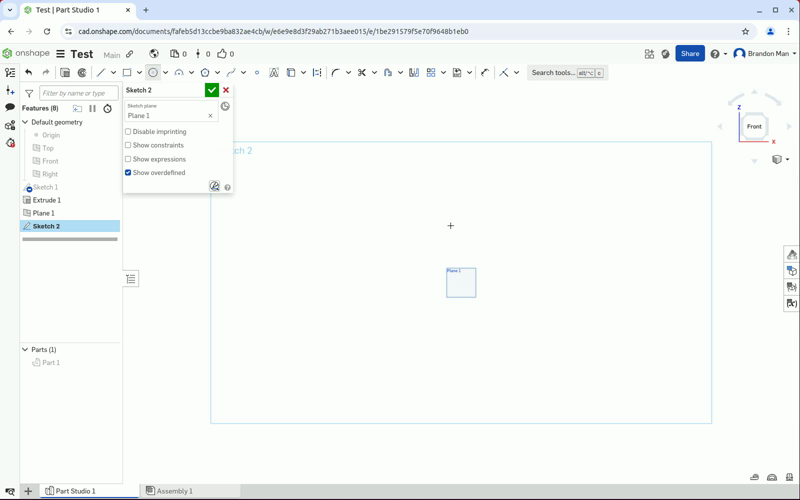
click(450, 225)
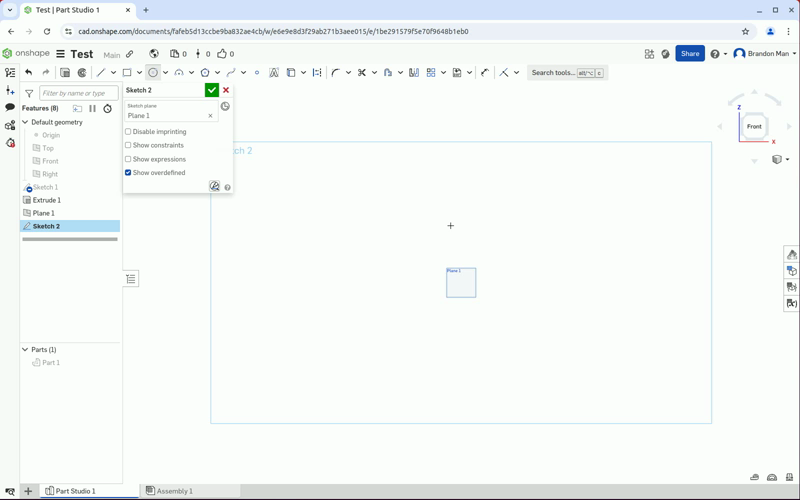
key_up(shift)
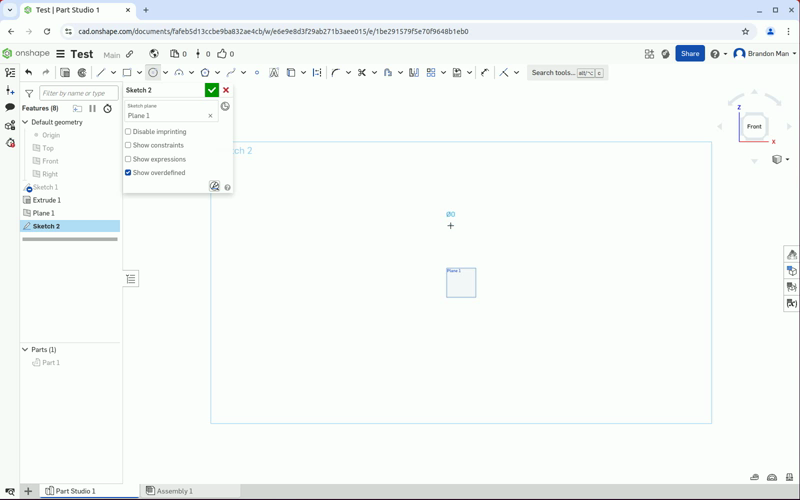
mouse_move(477, 225)
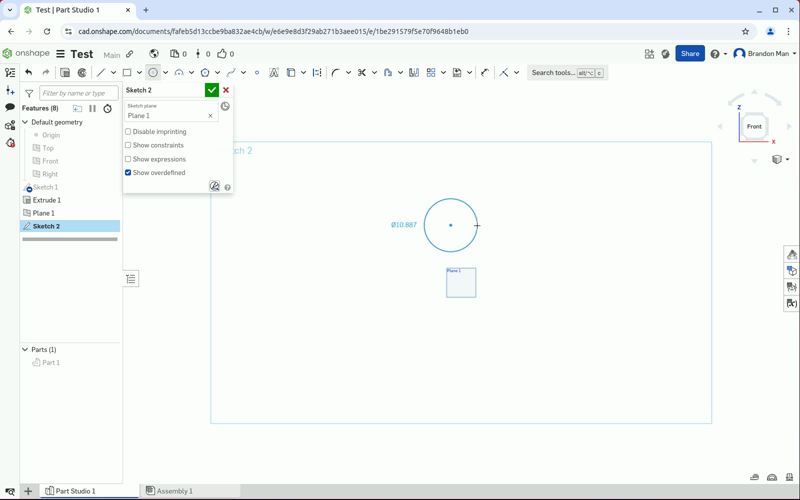
click(477, 225)
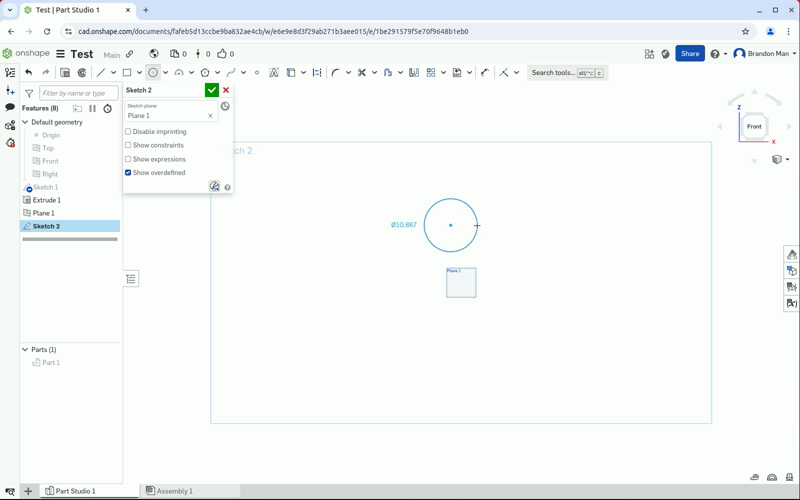
key(esc)
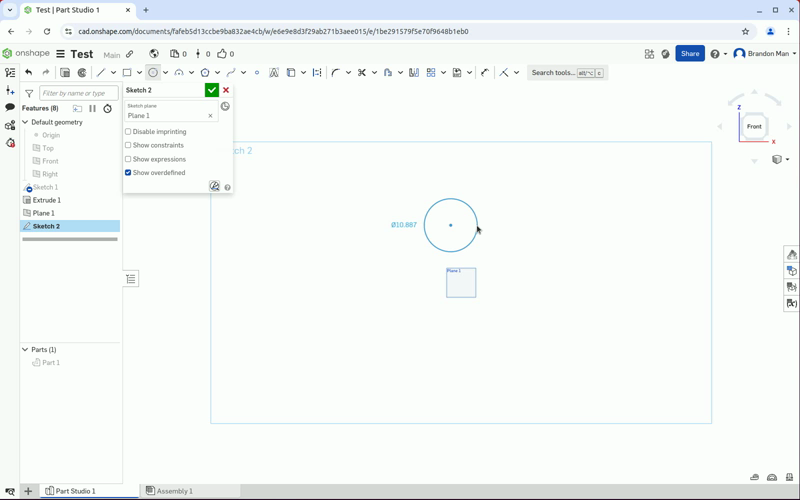
mouse_move(458, 224)
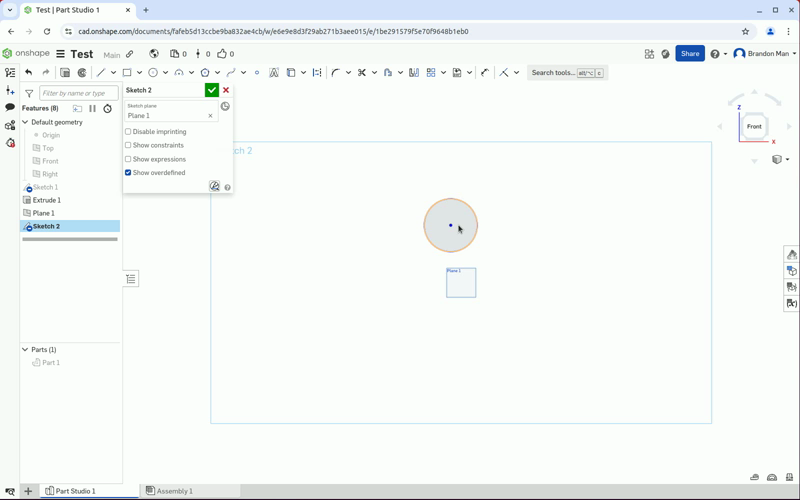
click(458, 224)
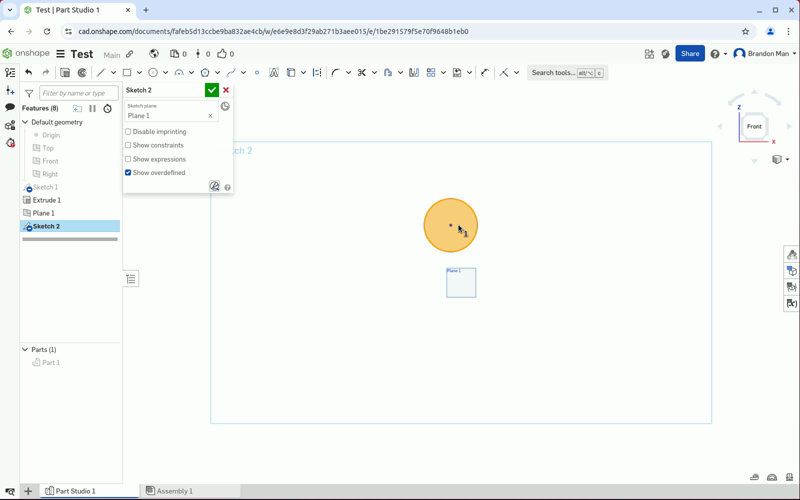
mouse_move(73, 352)
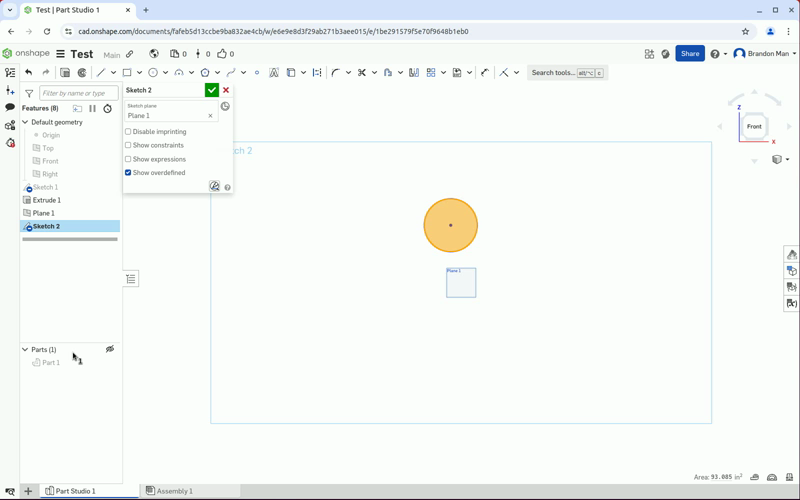
key(shift+y)
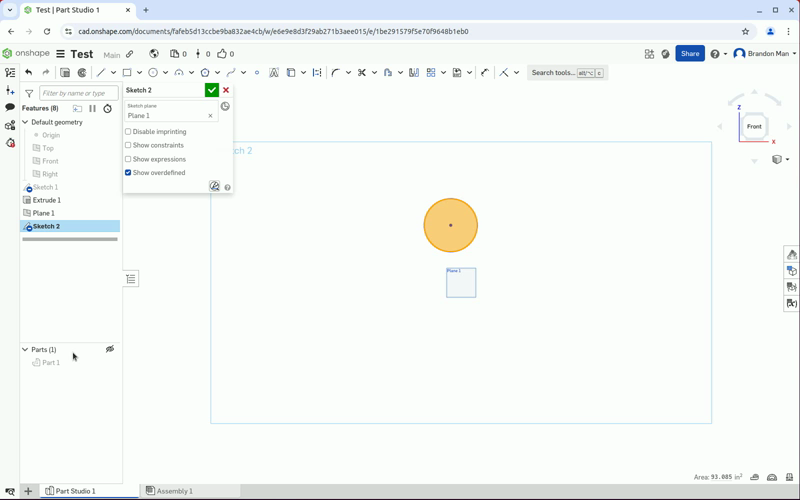
key(shift+e)
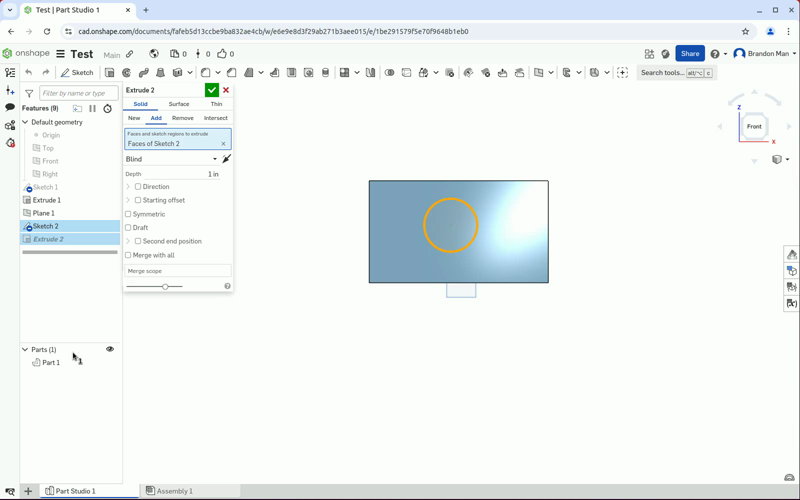
mouse_move(143, 106)
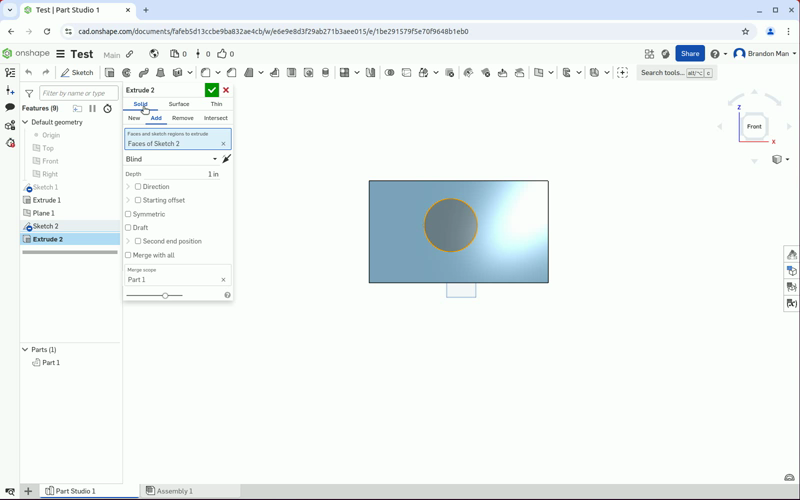
click(143, 106)
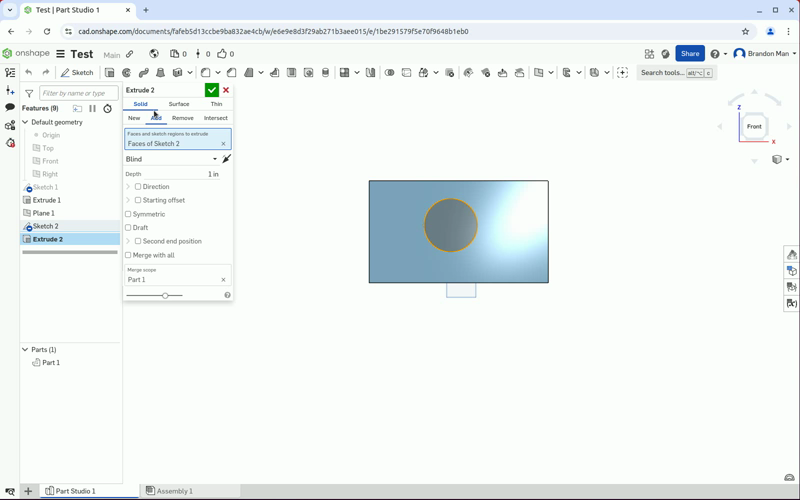
mouse_move(186, 120)
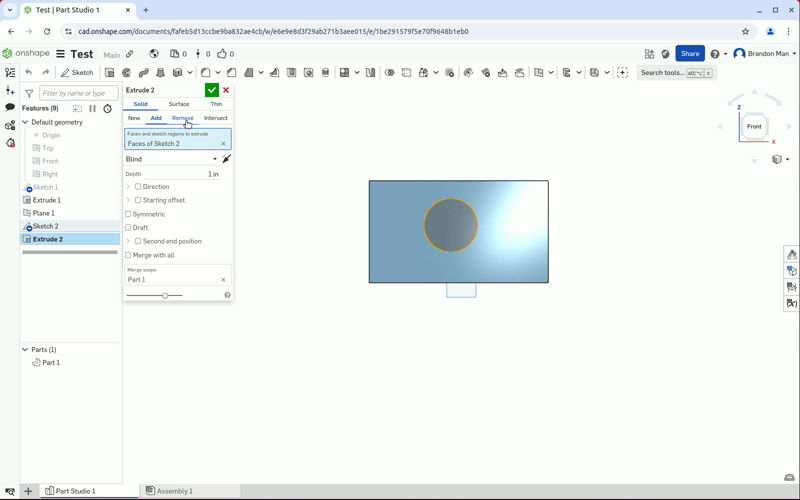
click(186, 120)
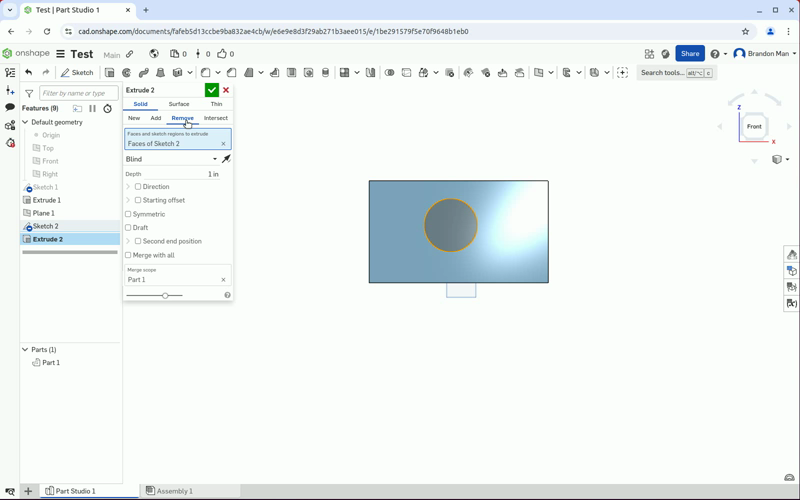
key(tab, 4)
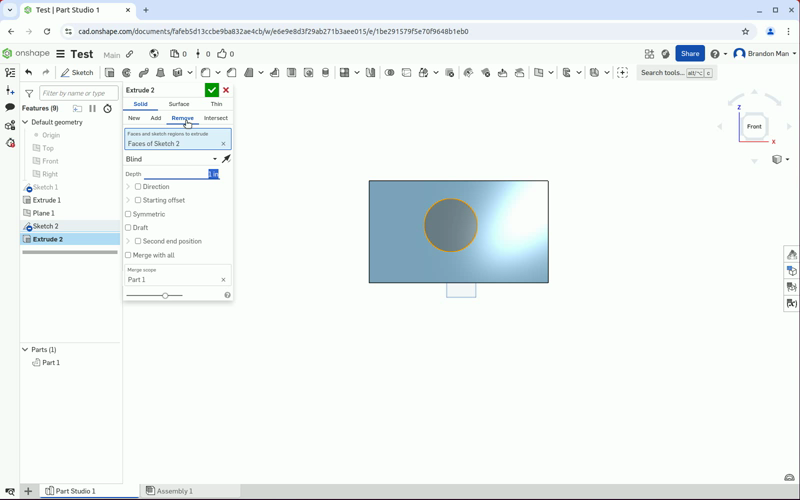
text(2.889)
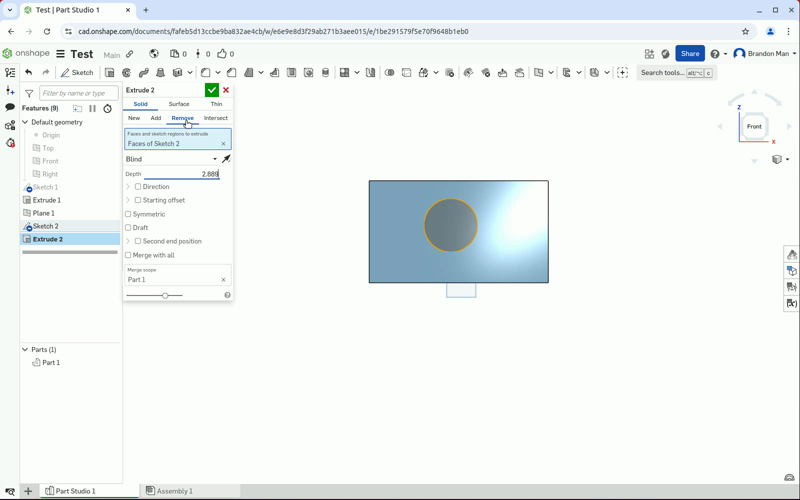
key(tab, 6)
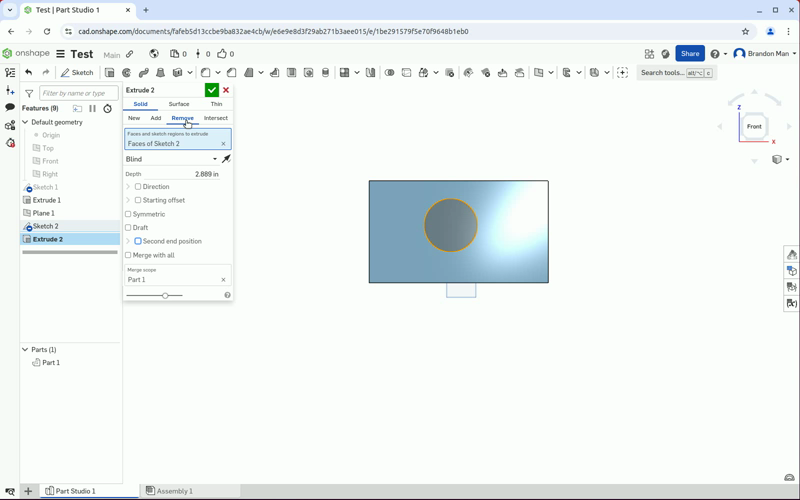
key(space)
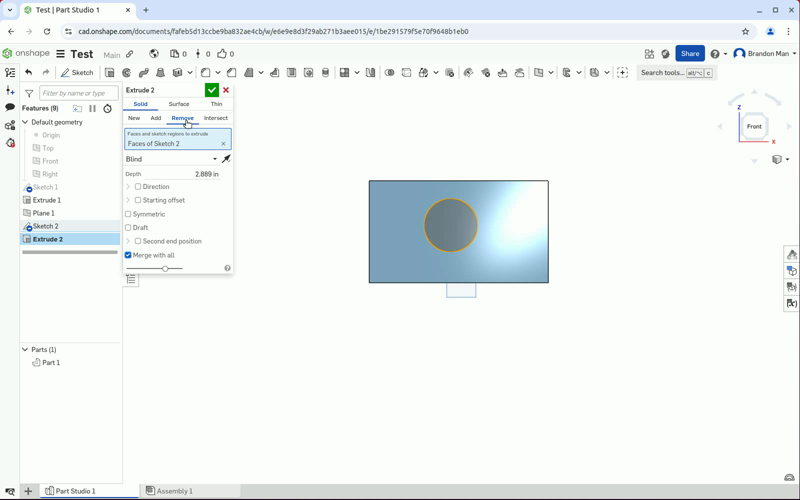
key(enter)
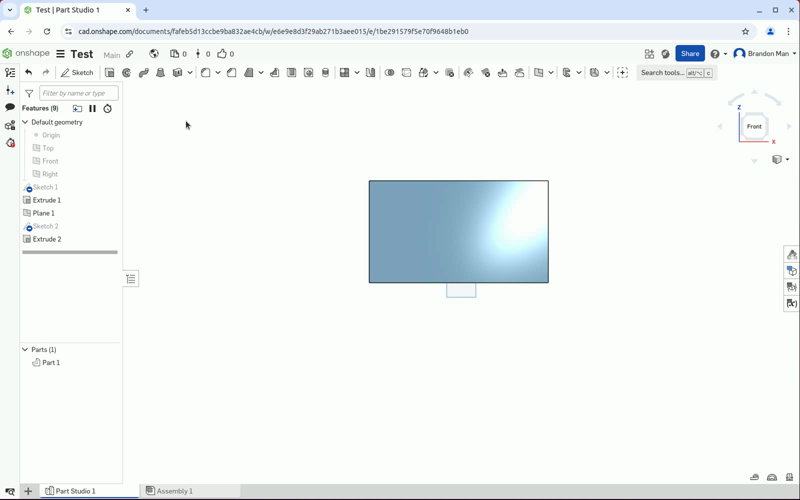
key(shift+h)
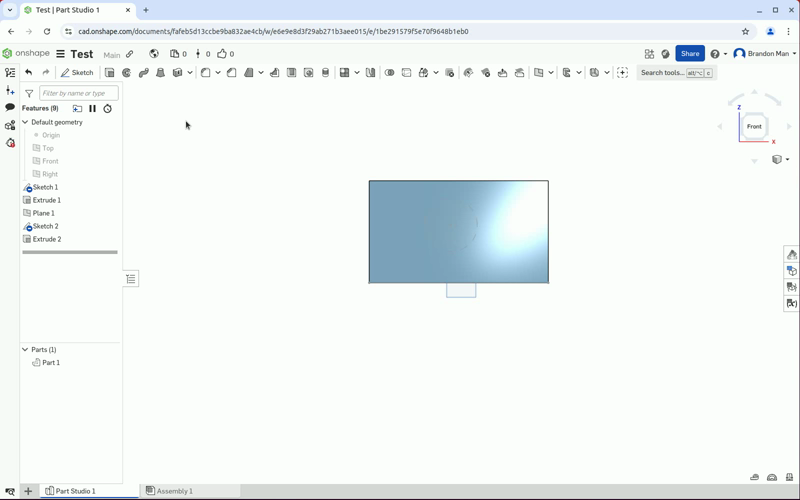
key(shift+h)
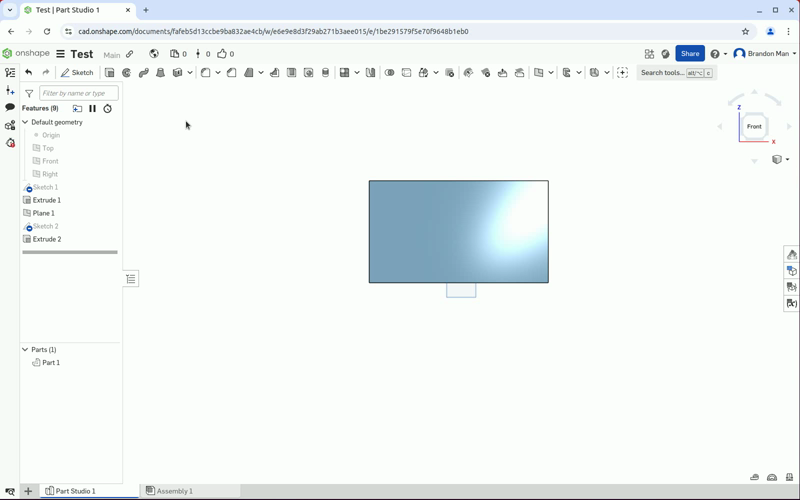
mouse_move(73, 189)
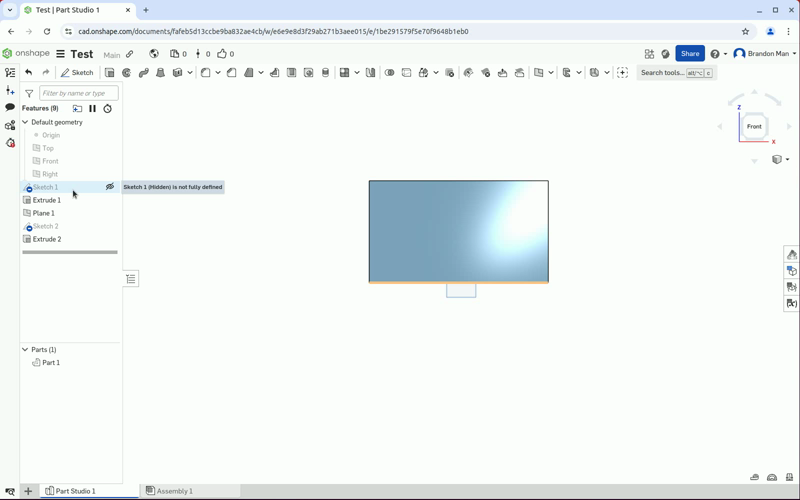
click(73, 189)
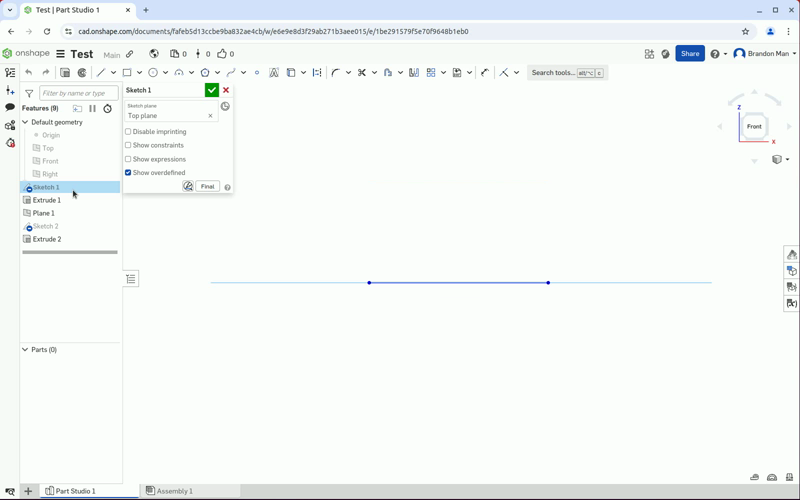
mouse_move(229, 92)
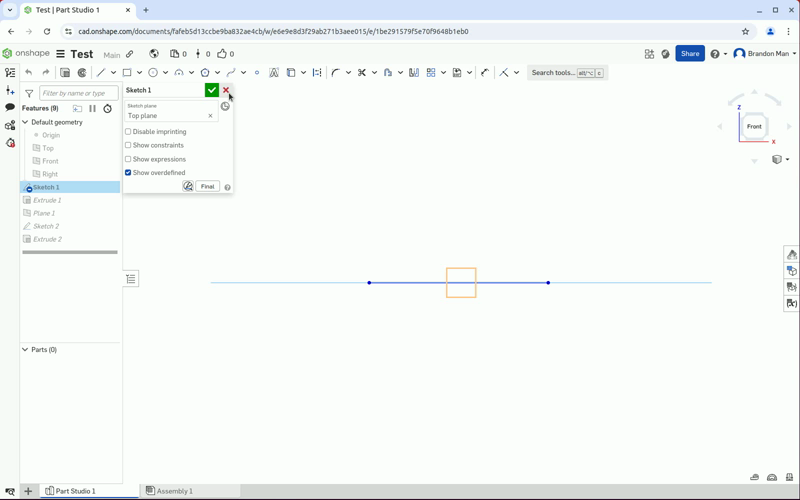
click(229, 92)
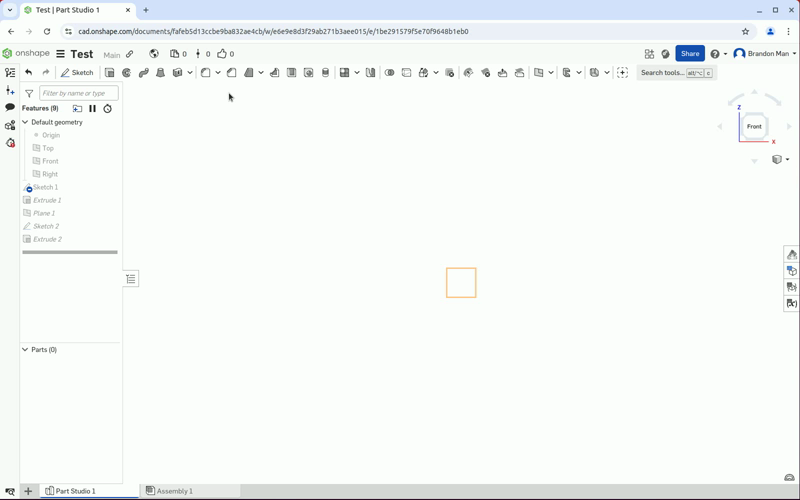
mouse_move(73, 352)
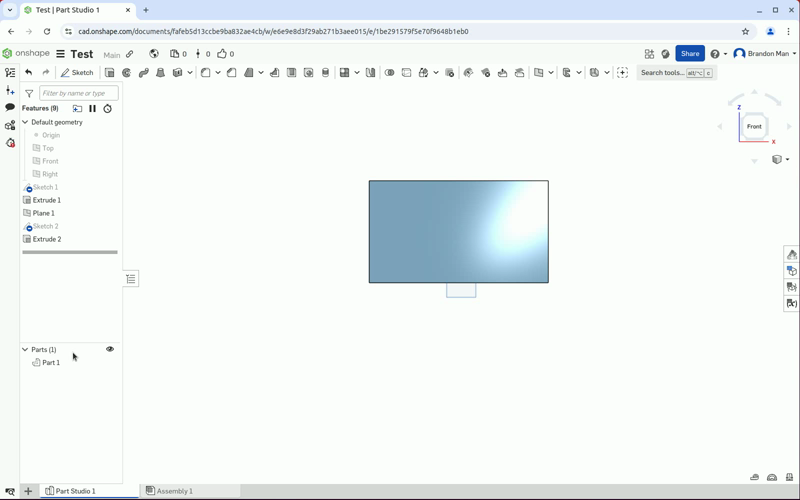
key(y)
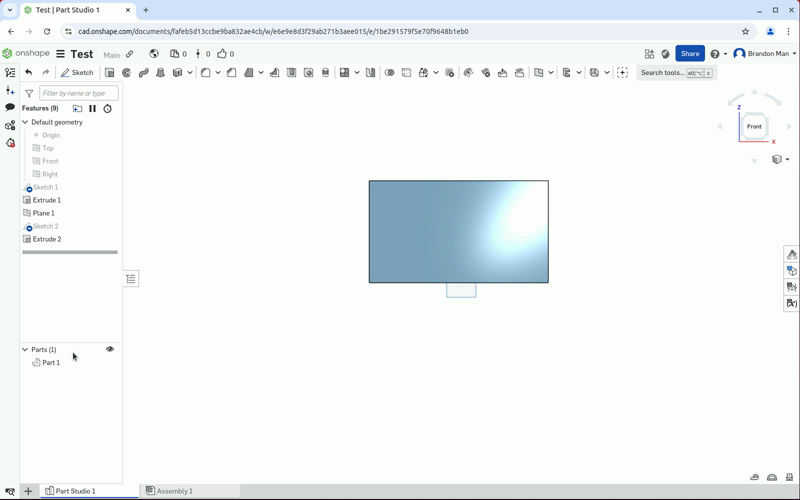
key(shift+p)
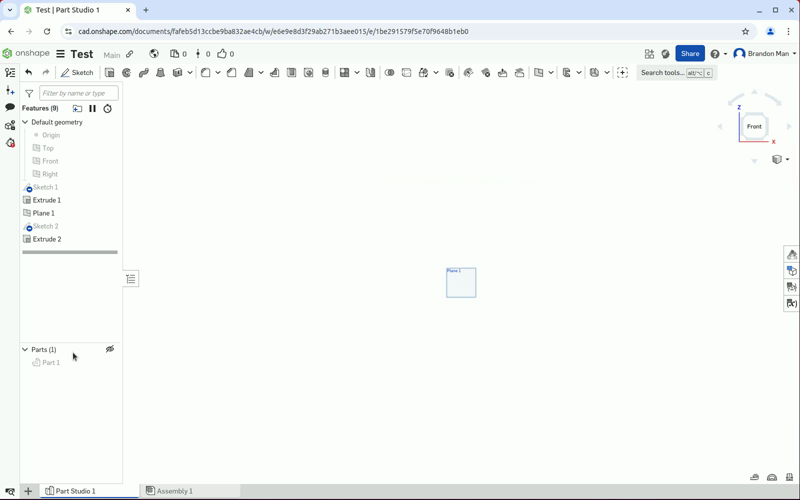
key(space)
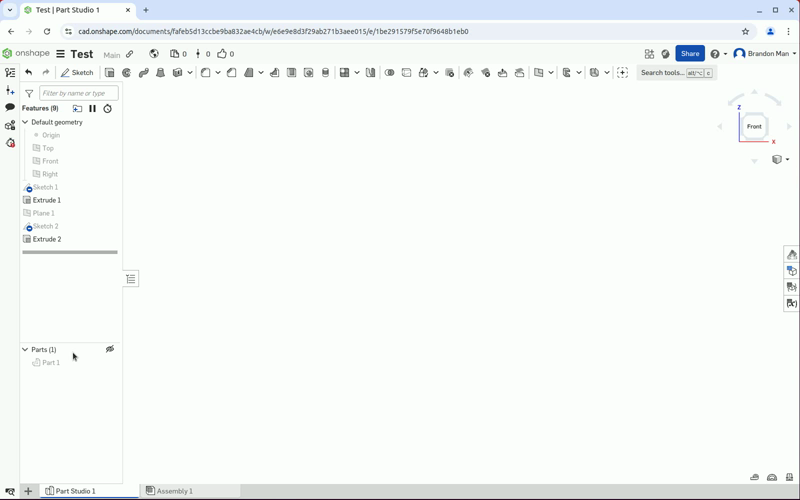
key_down(shift)
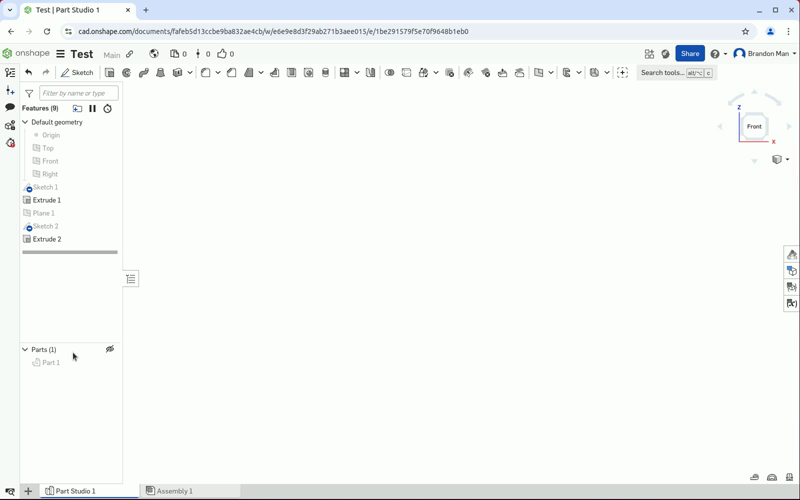
key(down)
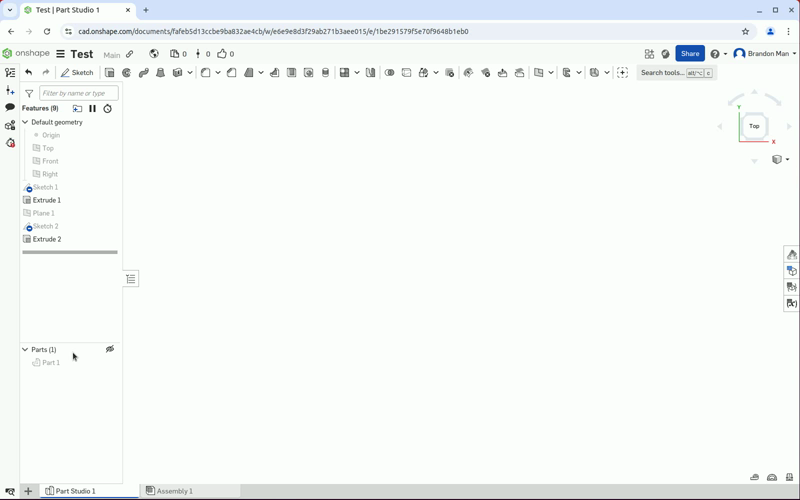
key_up(shift)
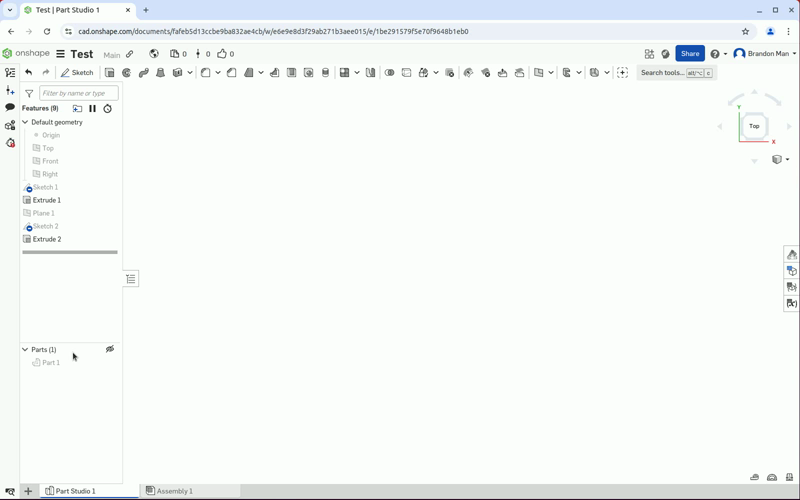
mouse_move(73, 352)
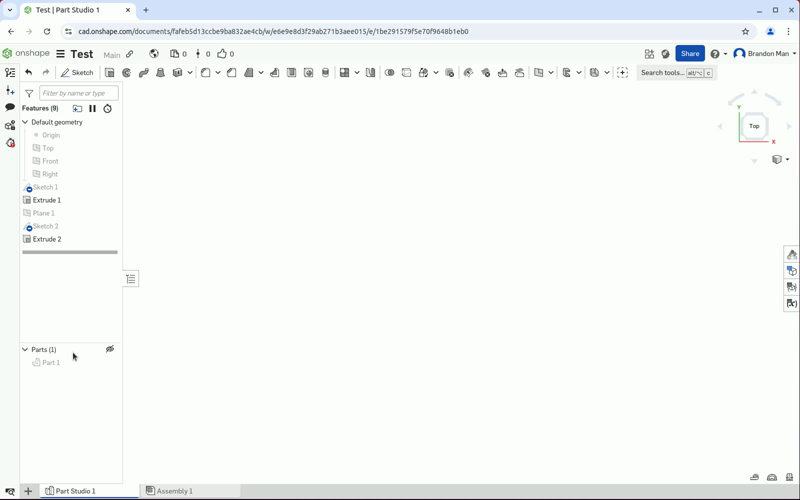
key(shift+y)
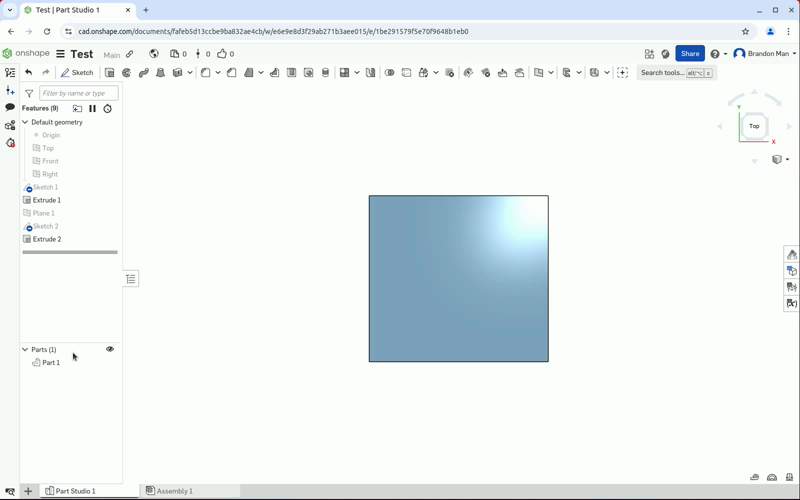
mouse_move(541, 75)
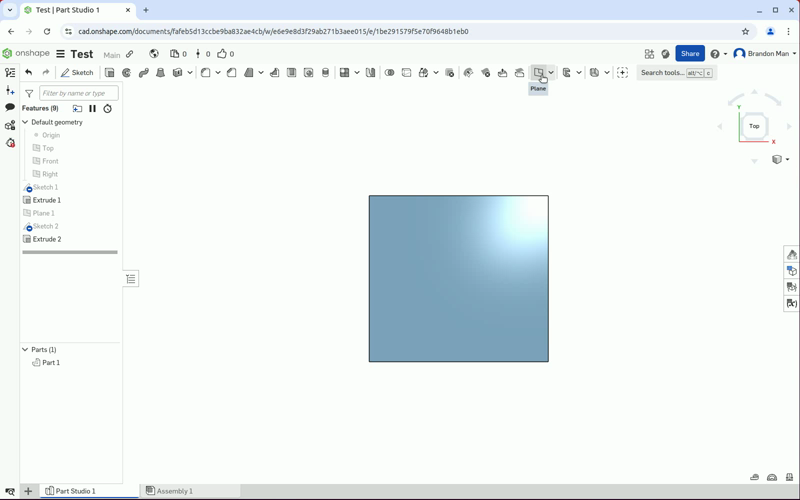
click(541, 75)
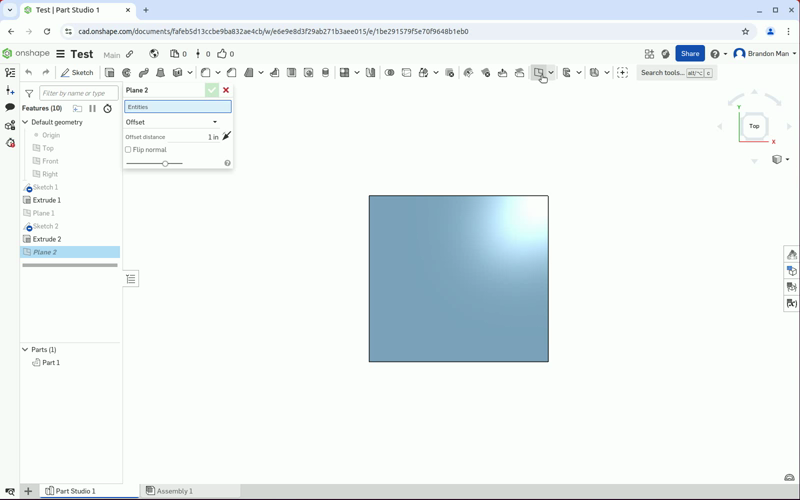
mouse_move(73, 150)
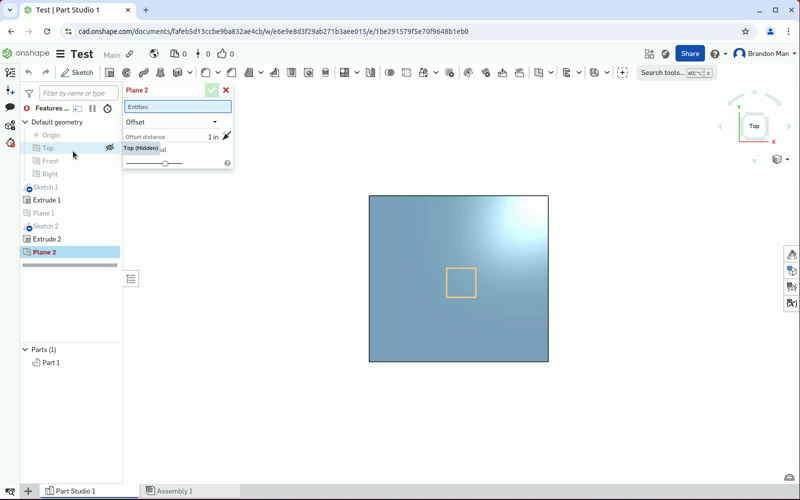
click(73, 150)
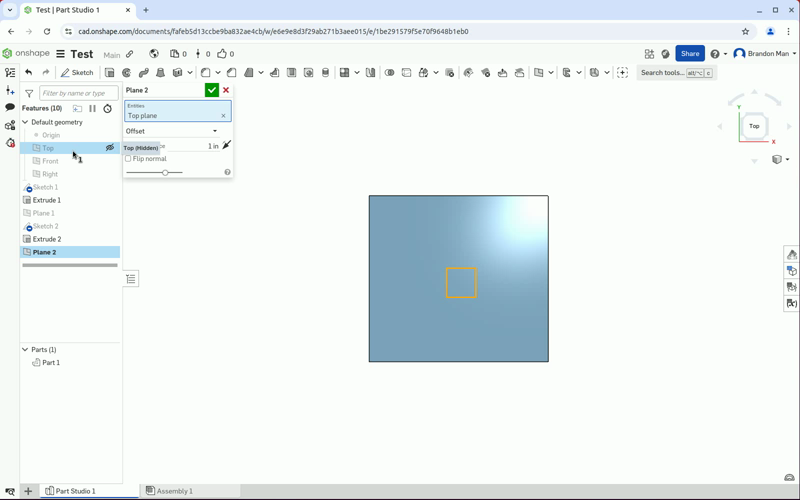
key(tab, 2)
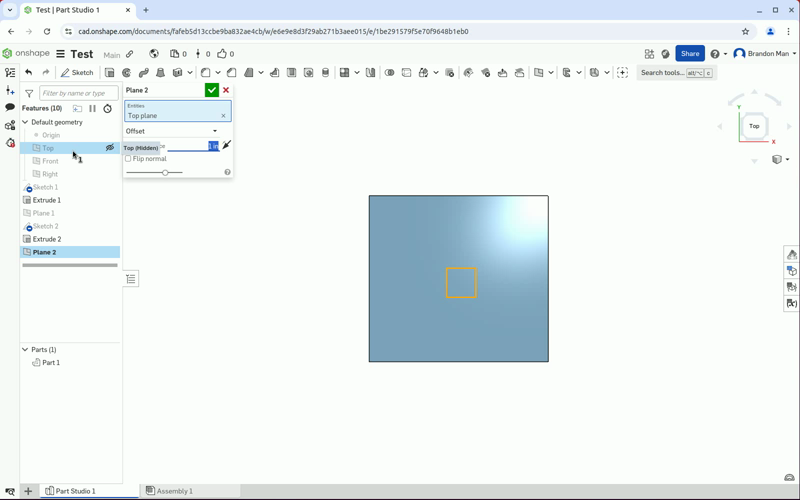
text(20.951)
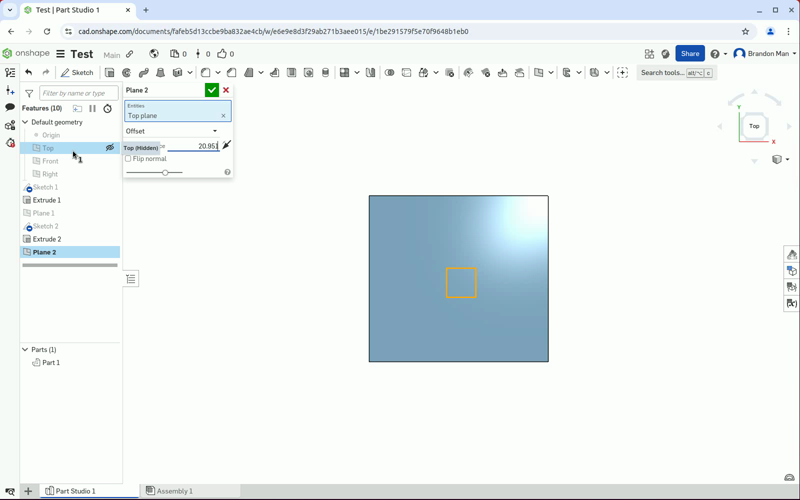
key(enter, 2)
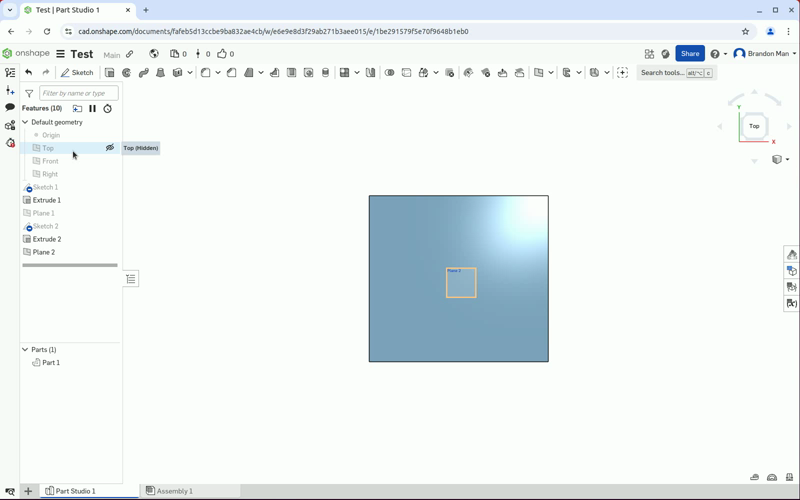
key(shift+s)
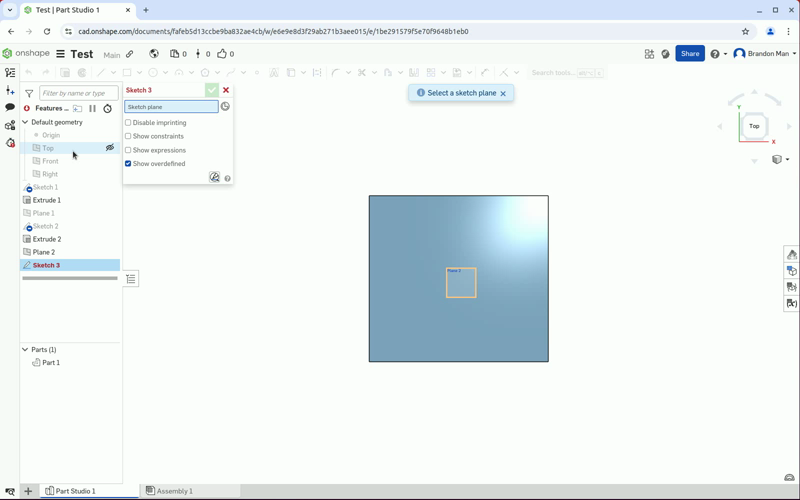
mouse_move(73, 254)
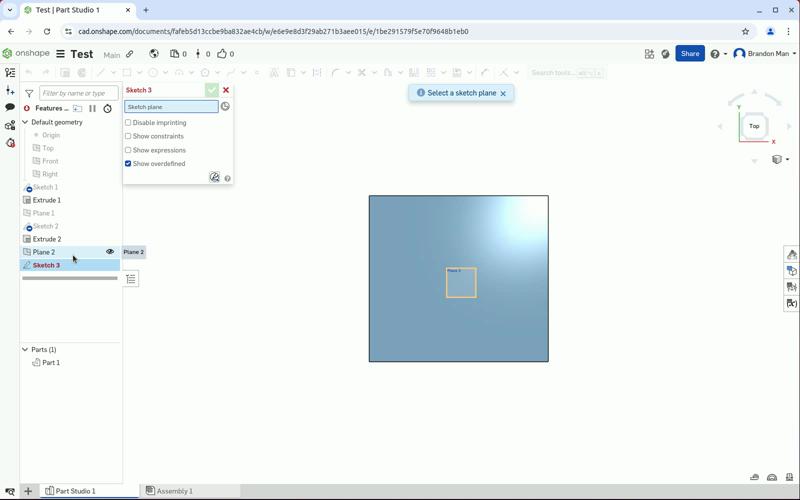
click(73, 254)
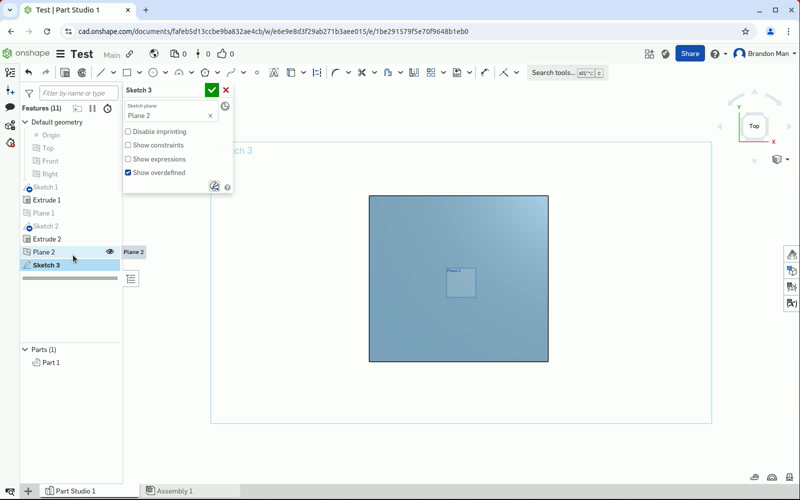
mouse_move(73, 352)
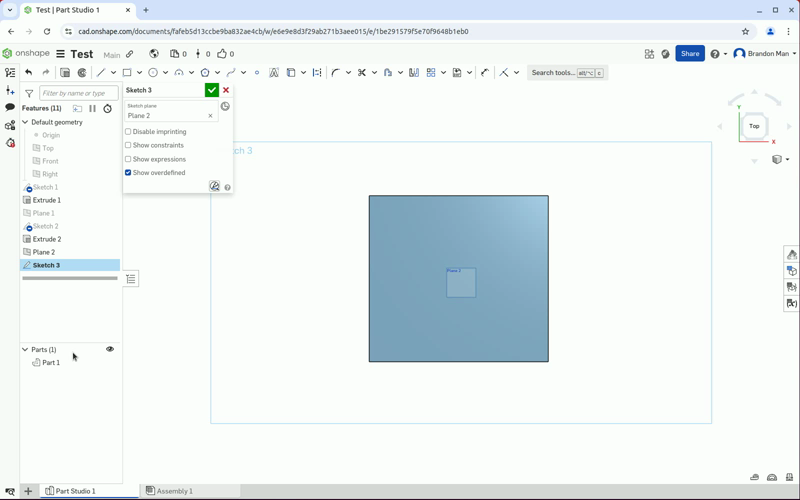
key(y)
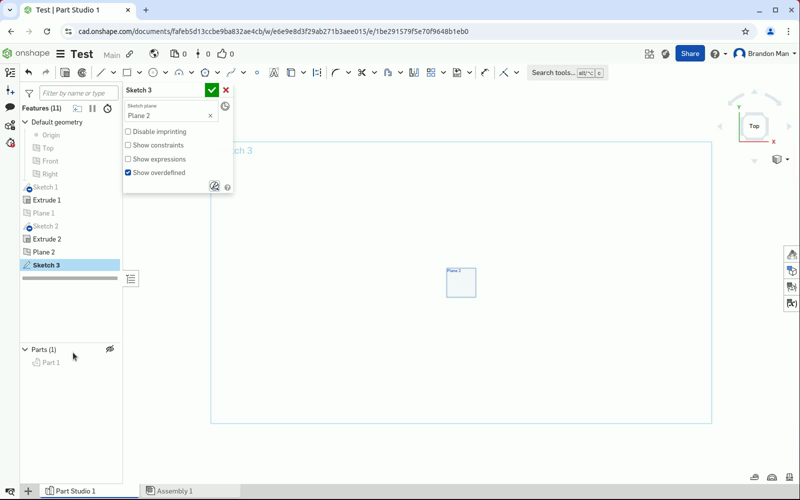
key(l)
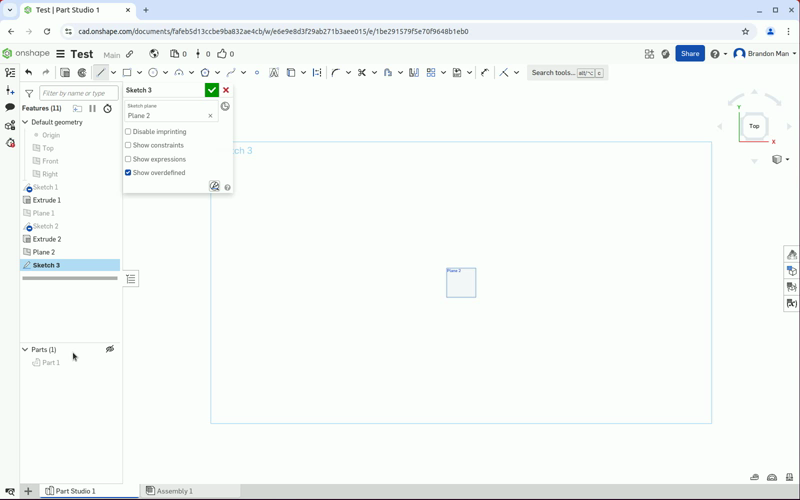
key_down(shift)
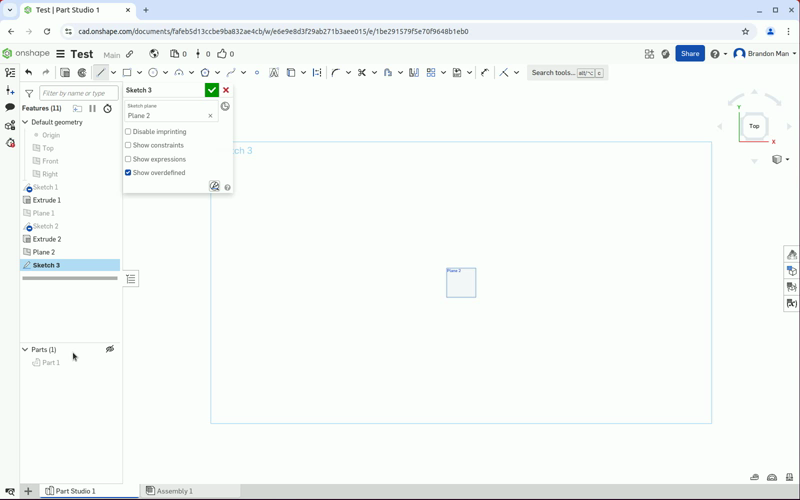
mouse_move(388, 318)
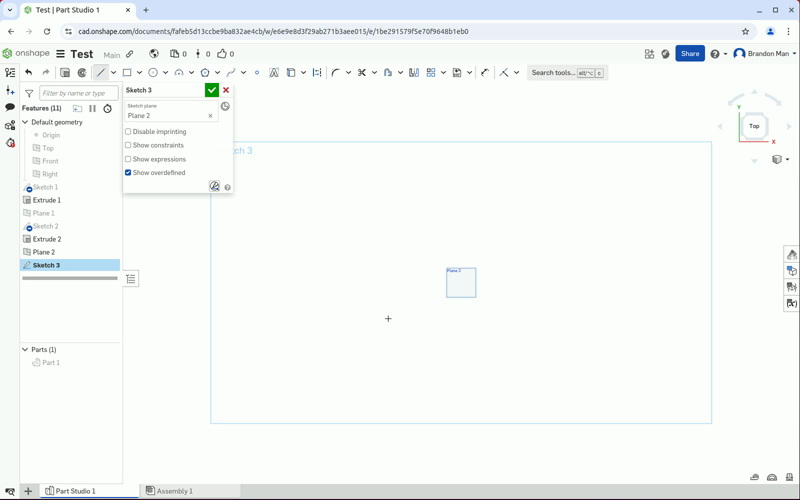
click(388, 318)
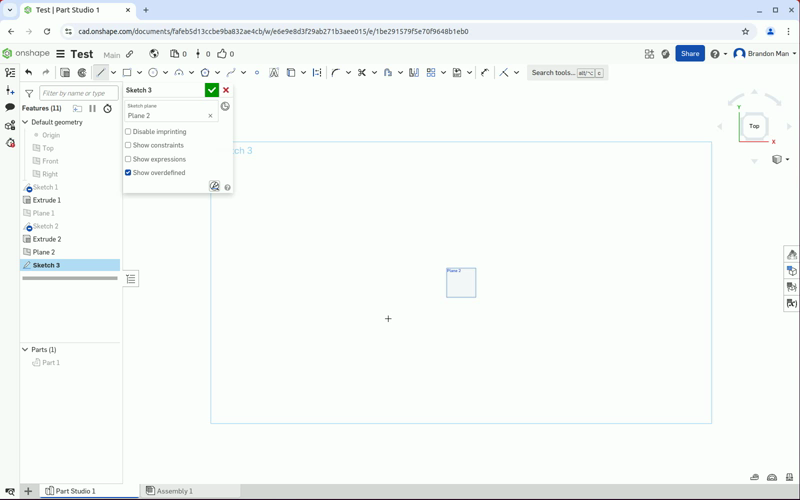
key_up(shift)
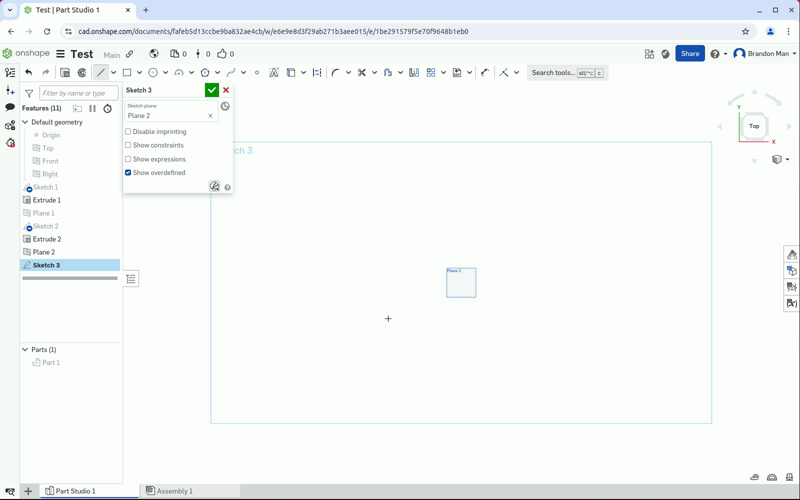
key_down(shift)
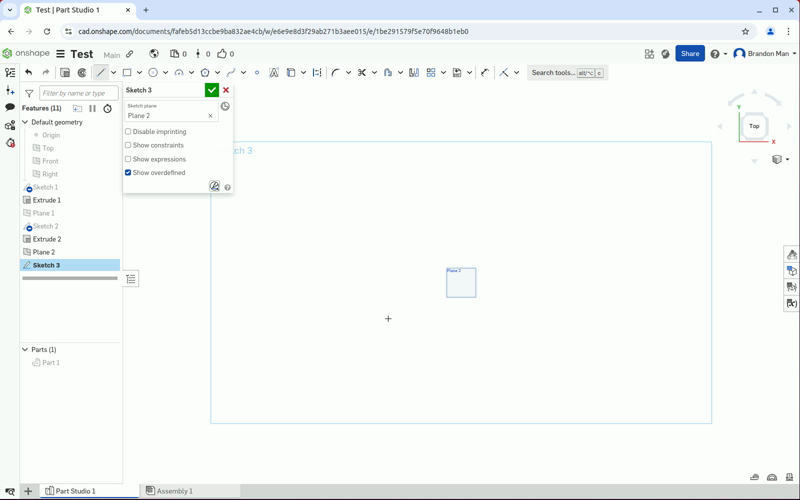
mouse_move(521, 318)
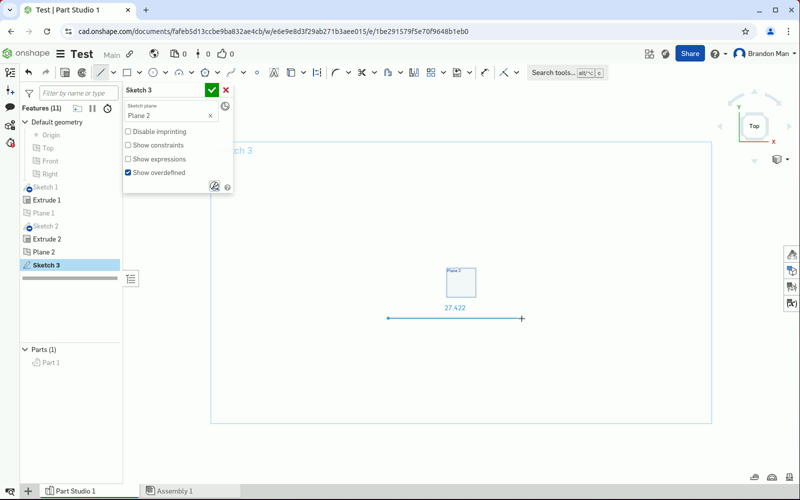
click(521, 318)
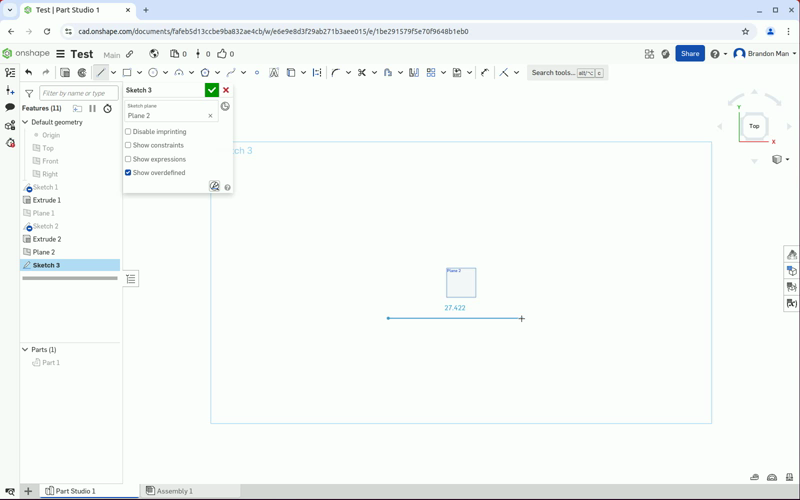
key_up(shift)
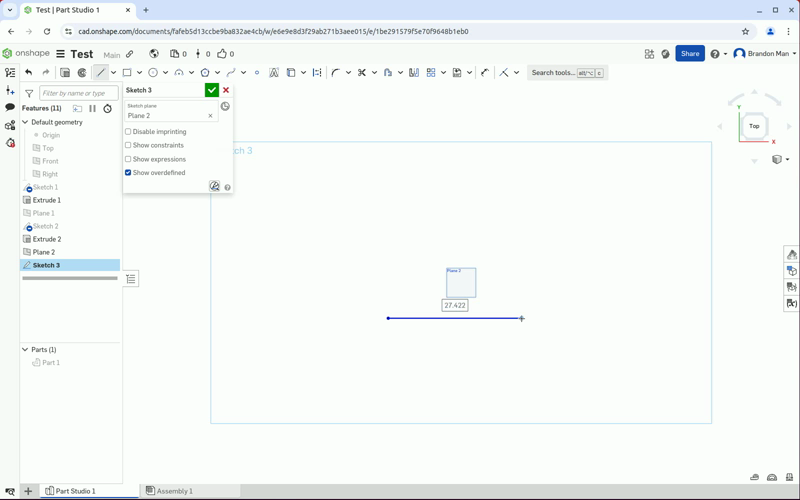
key_down(shift)
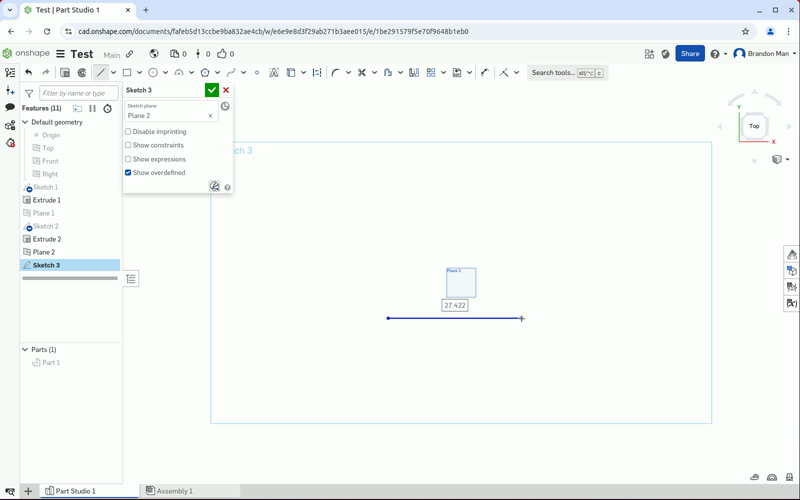
mouse_move(521, 229)
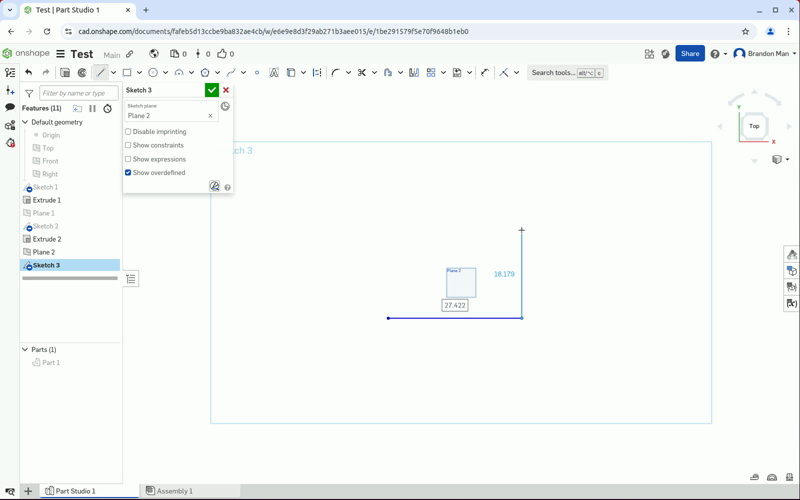
click(521, 229)
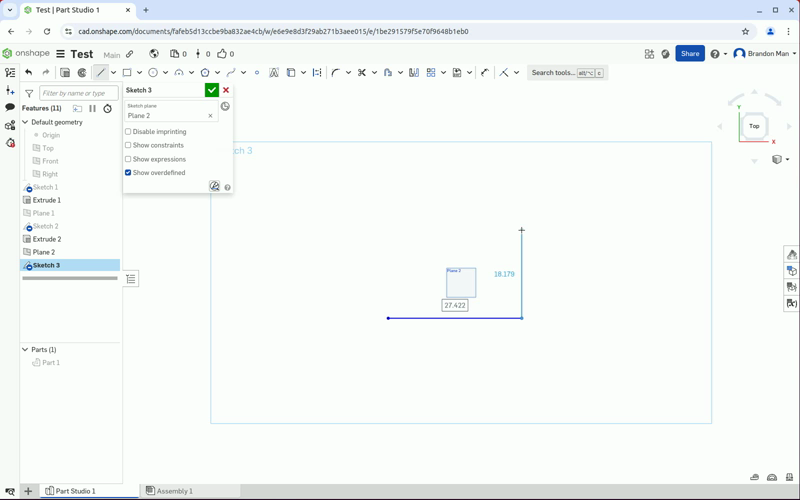
key_up(shift)
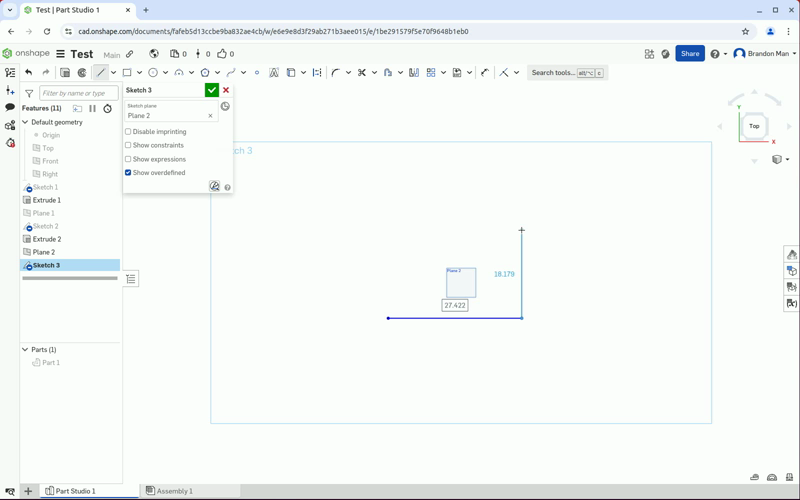
key_down(shift)
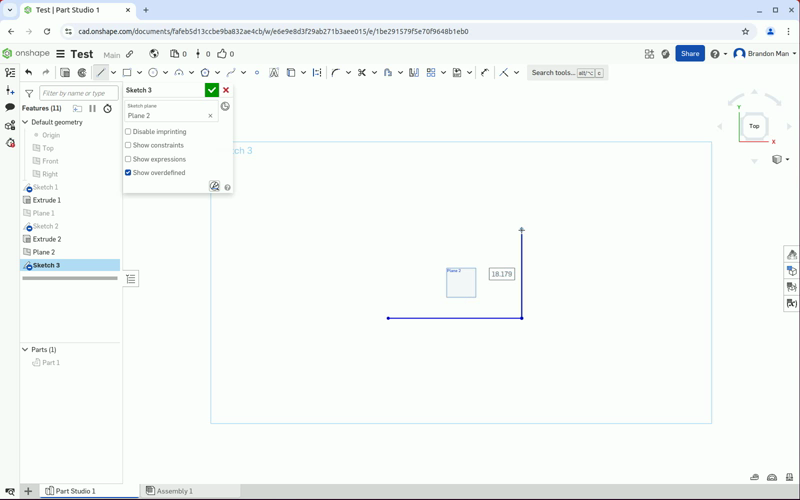
mouse_move(551, 229)
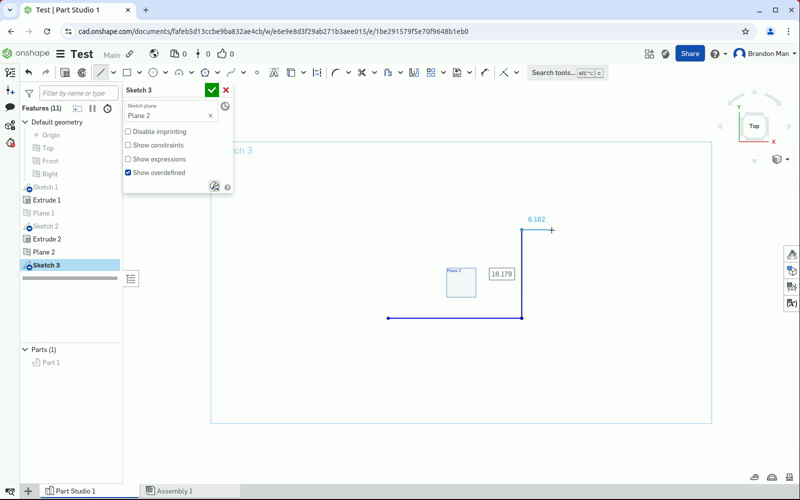
mouse_move(466, 229)
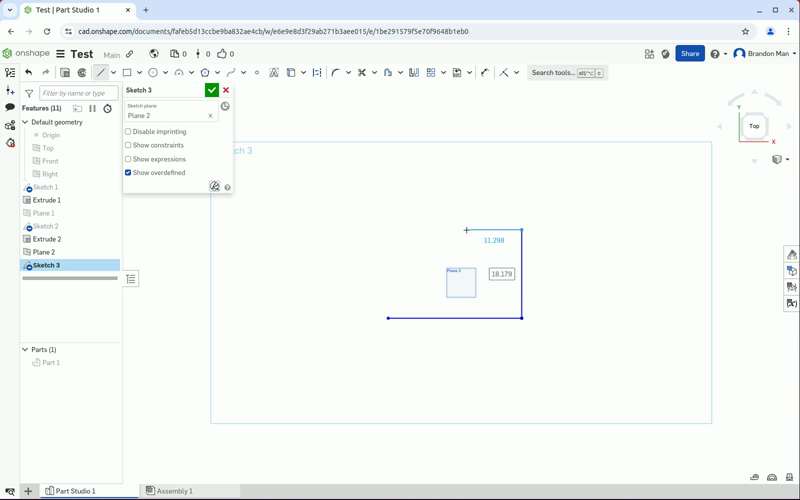
click(466, 229)
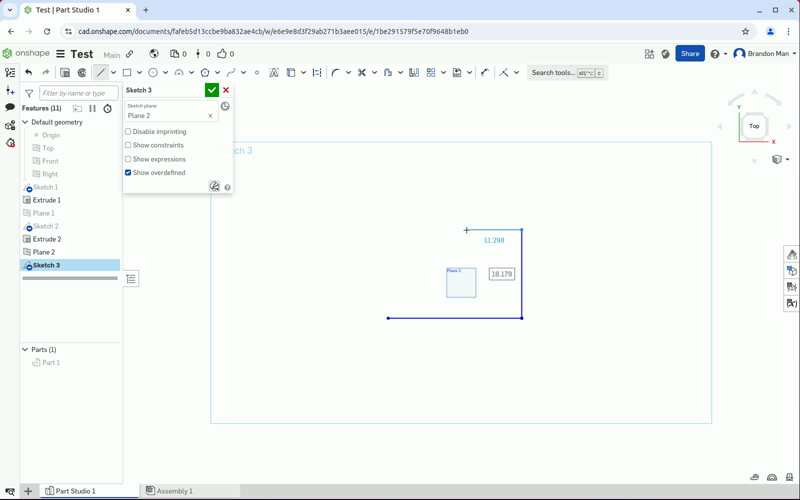
key_up(shift)
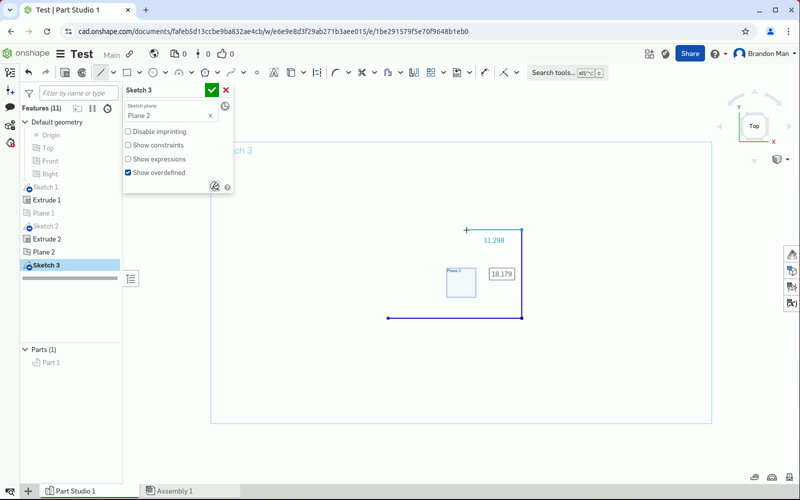
key_down(shift)
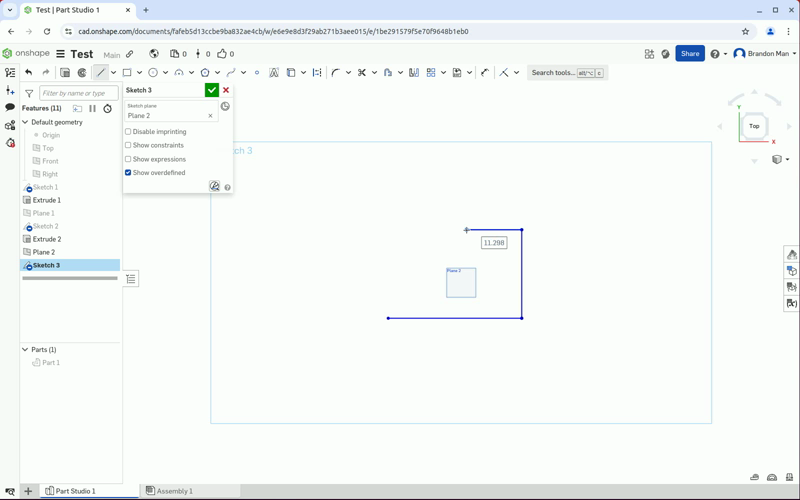
mouse_move(496, 229)
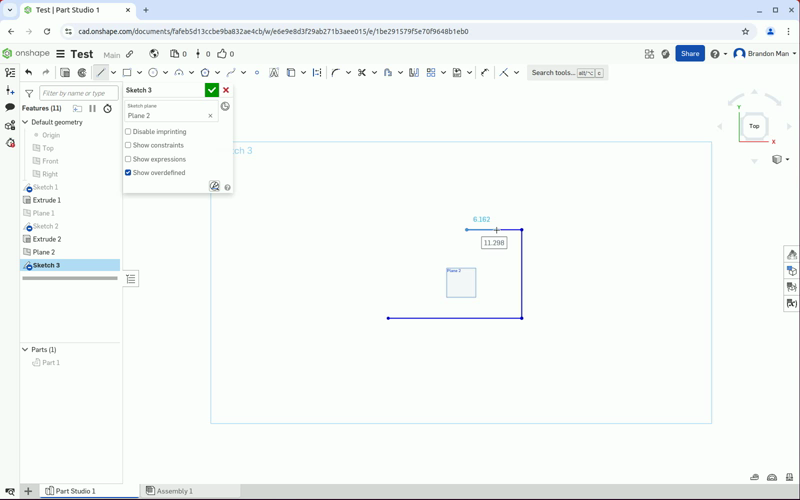
mouse_move(466, 260)
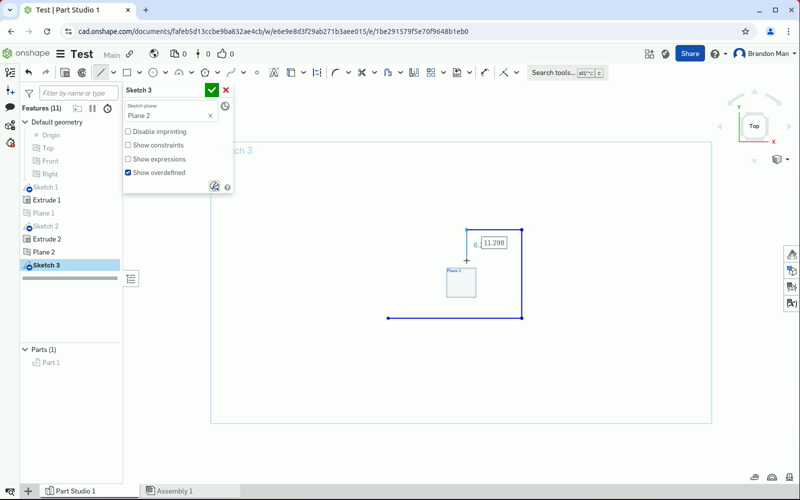
click(466, 260)
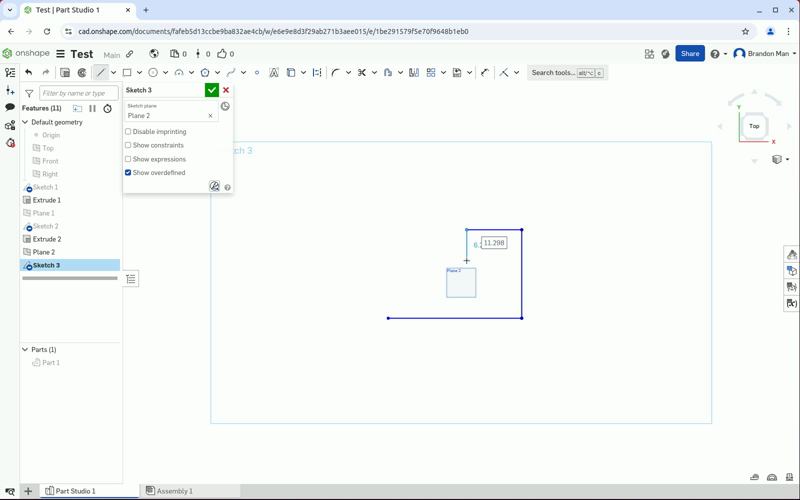
key_up(shift)
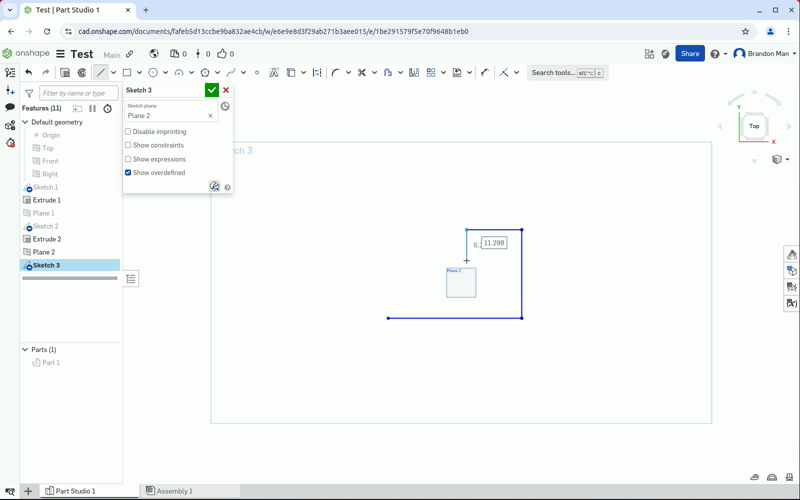
key_down(shift)
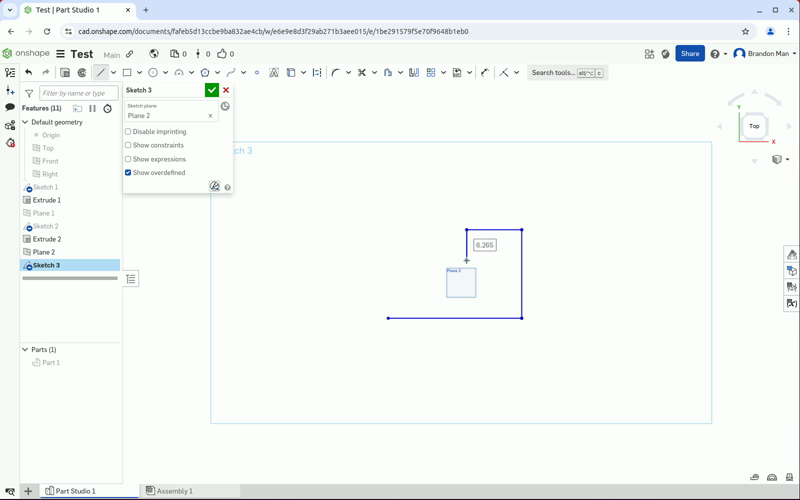
mouse_move(496, 260)
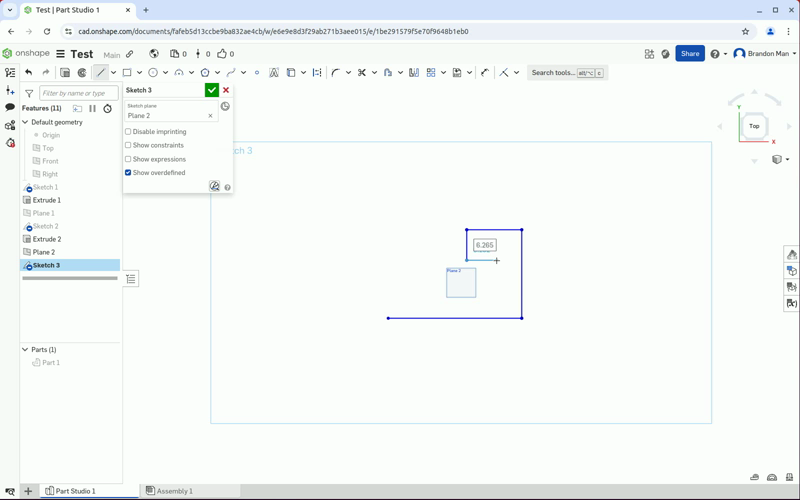
mouse_move(442, 261)
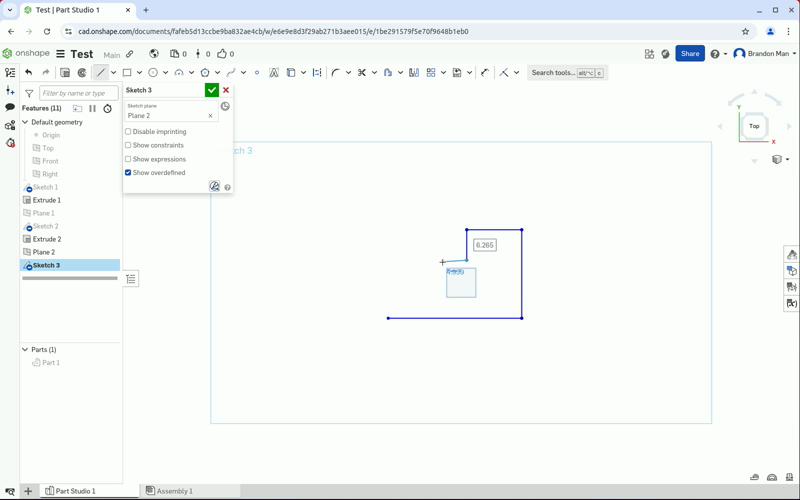
click(442, 261)
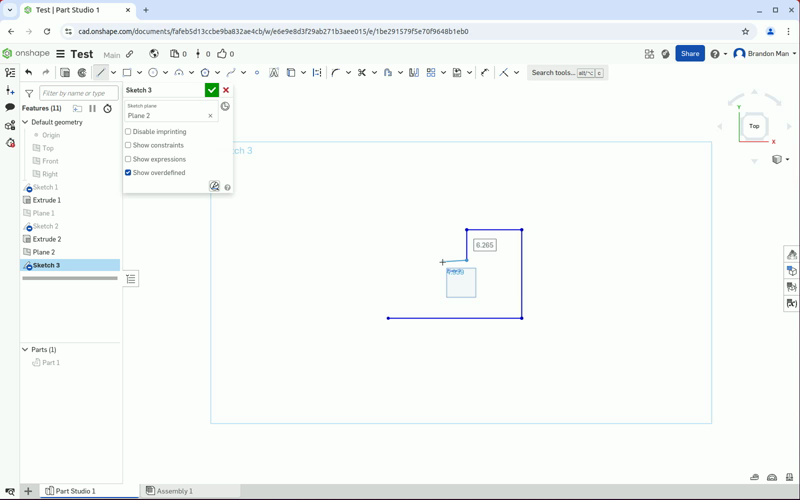
key_up(shift)
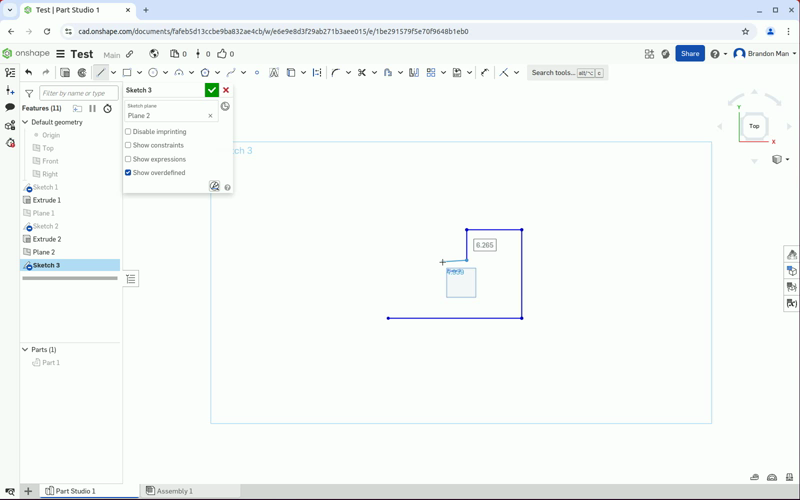
key_down(shift)
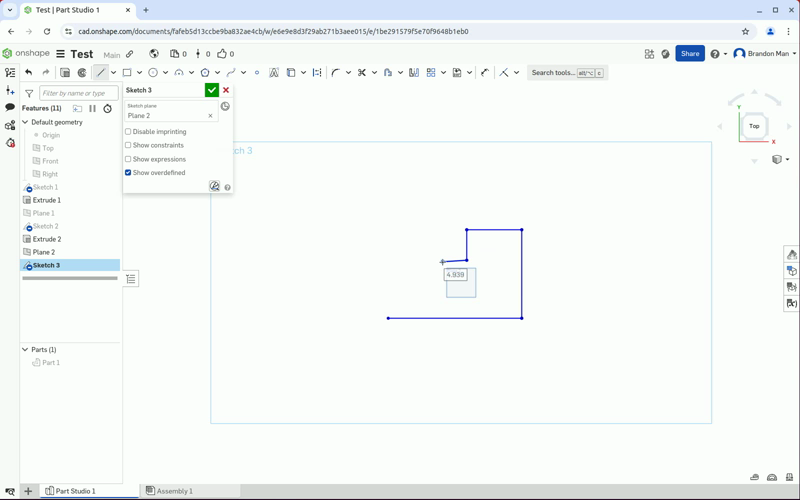
mouse_move(472, 261)
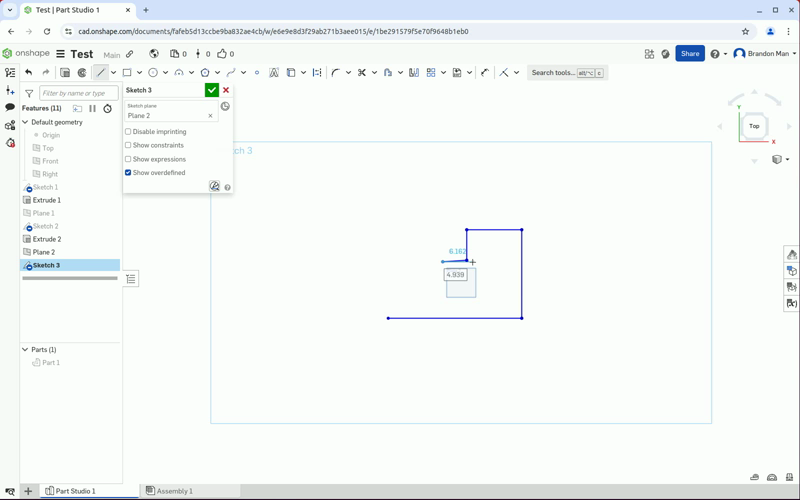
mouse_move(442, 226)
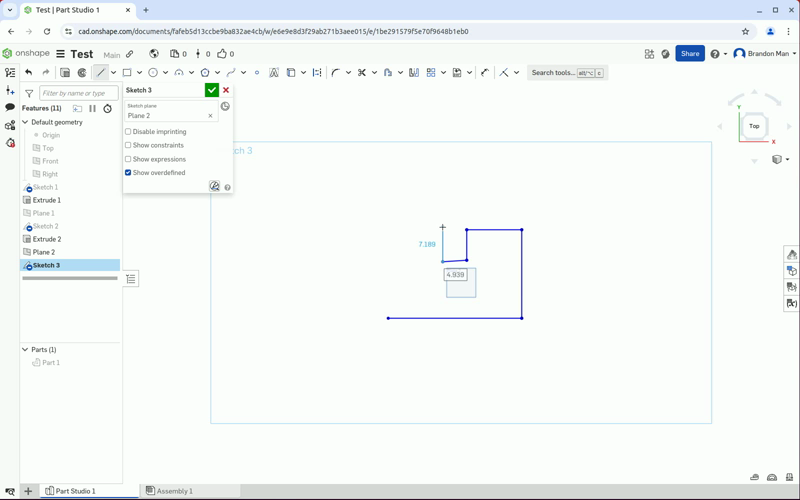
click(442, 226)
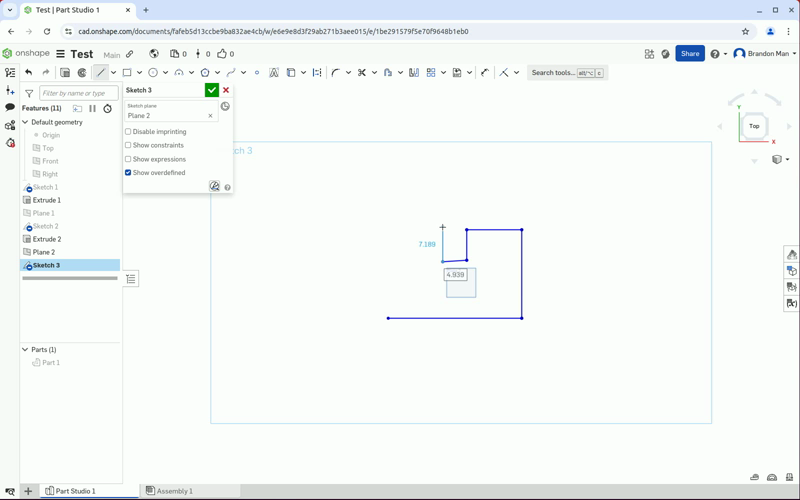
key_up(shift)
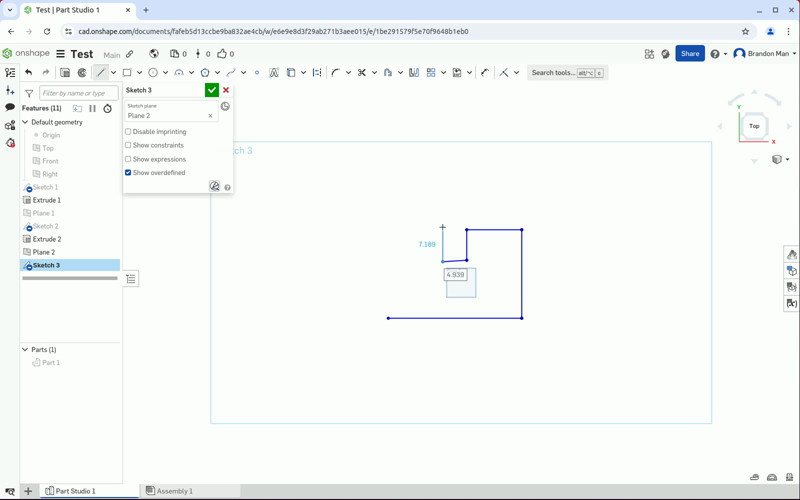
key_down(shift)
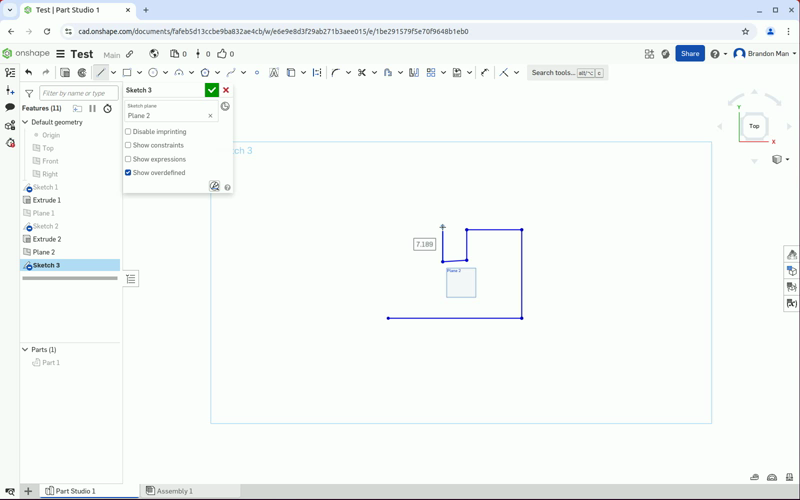
mouse_move(472, 226)
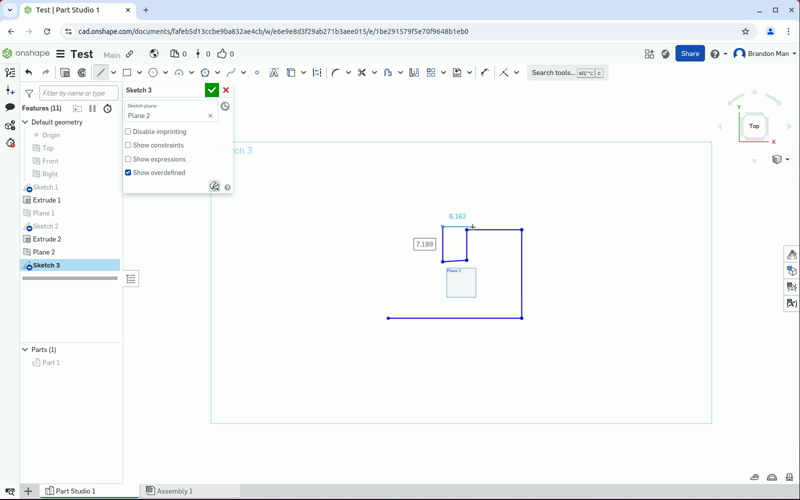
mouse_move(441, 226)
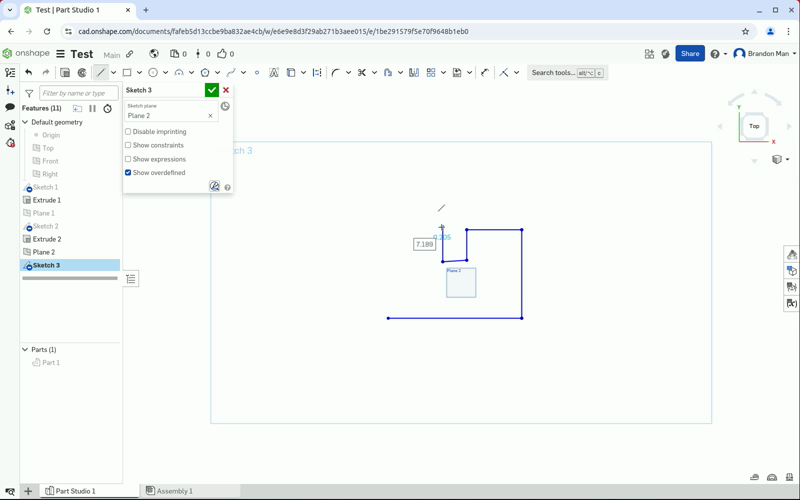
scroll(6)
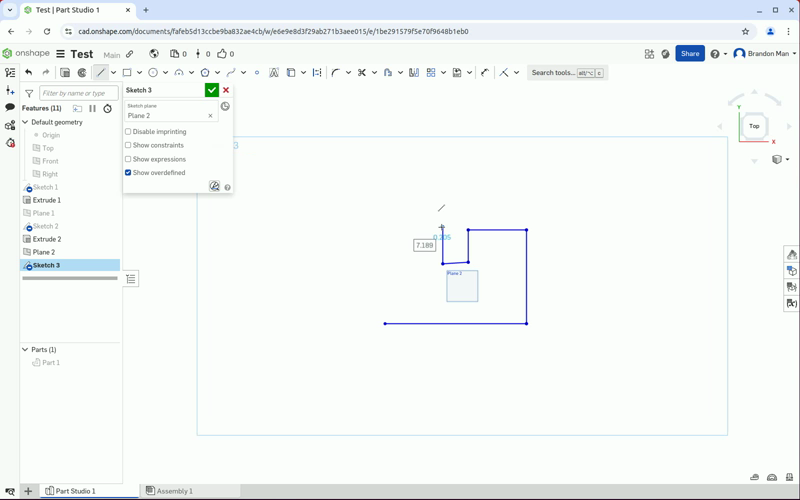
scroll(6)
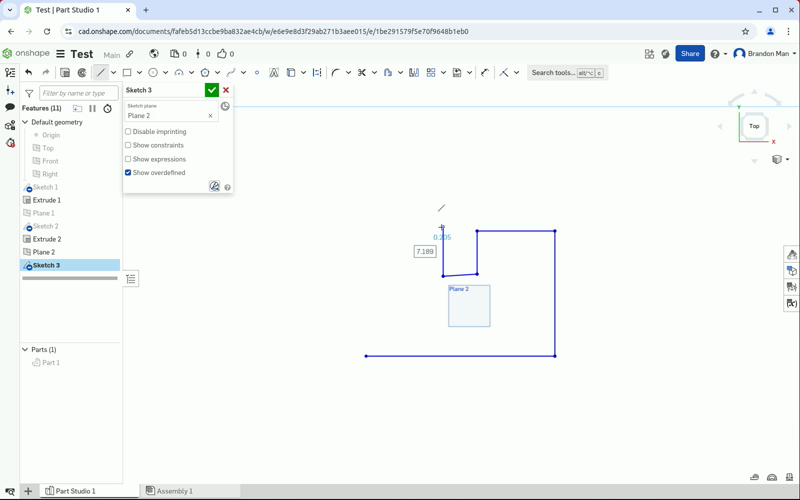
scroll(6)
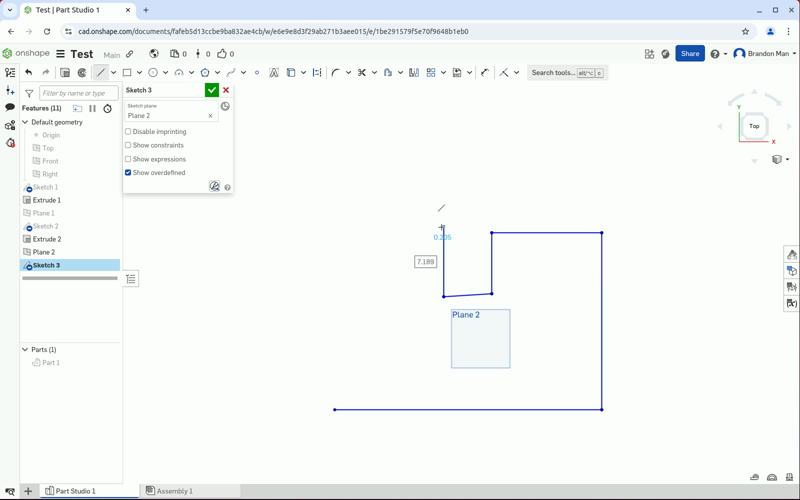
scroll(6)
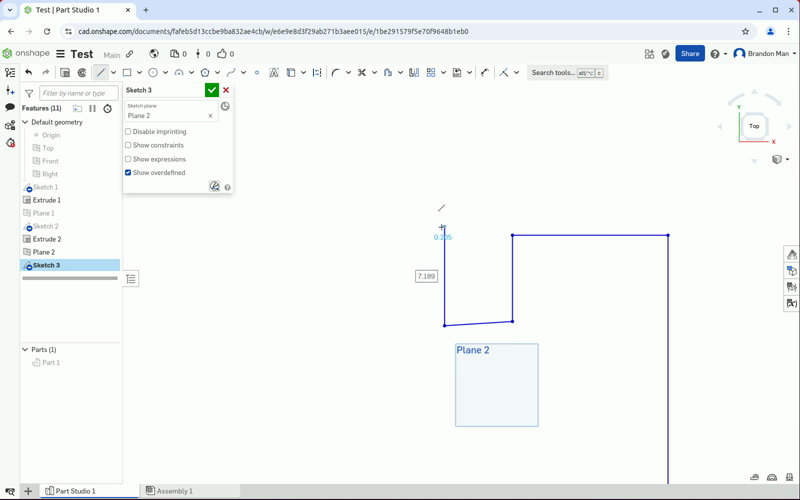
scroll(6)
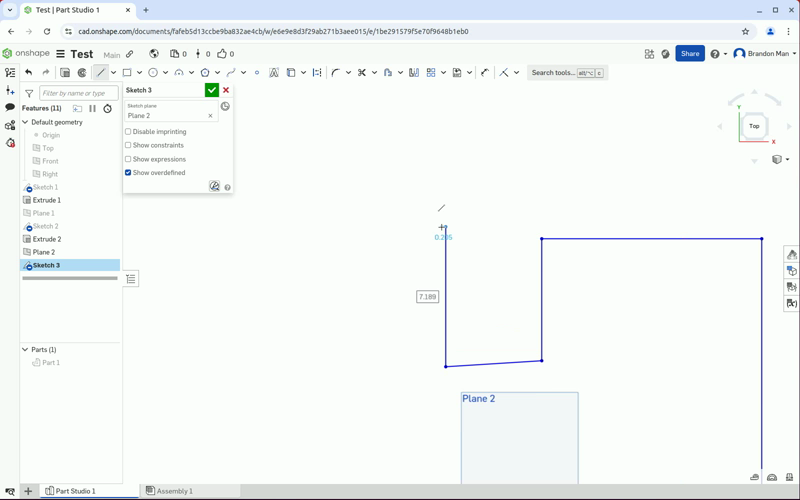
scroll(6)
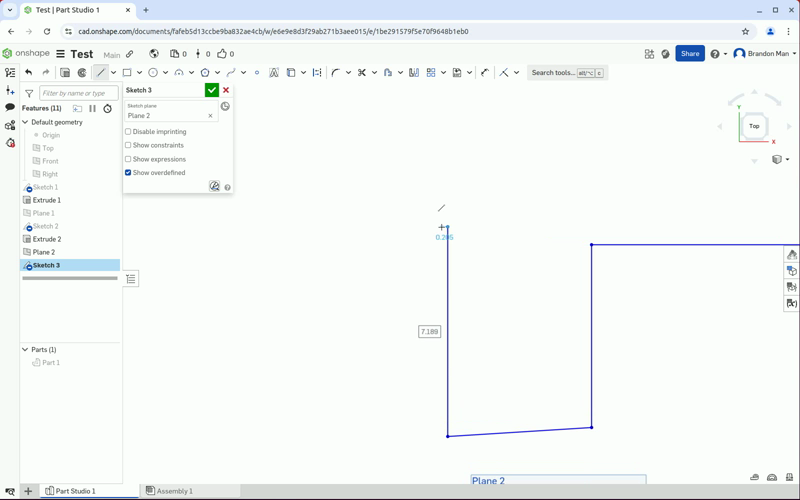
scroll(6)
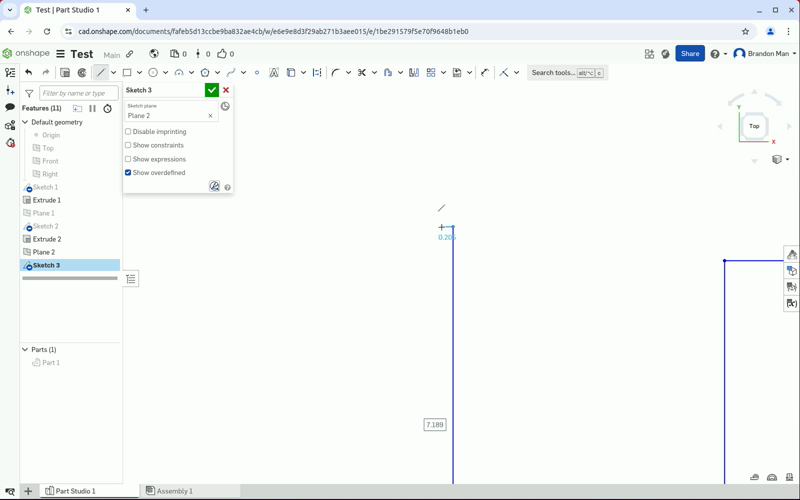
click(441, 226)
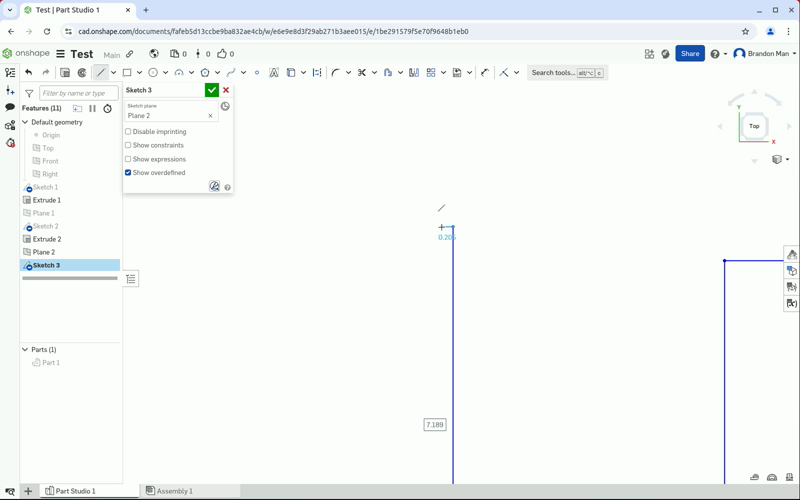
scroll(-6)
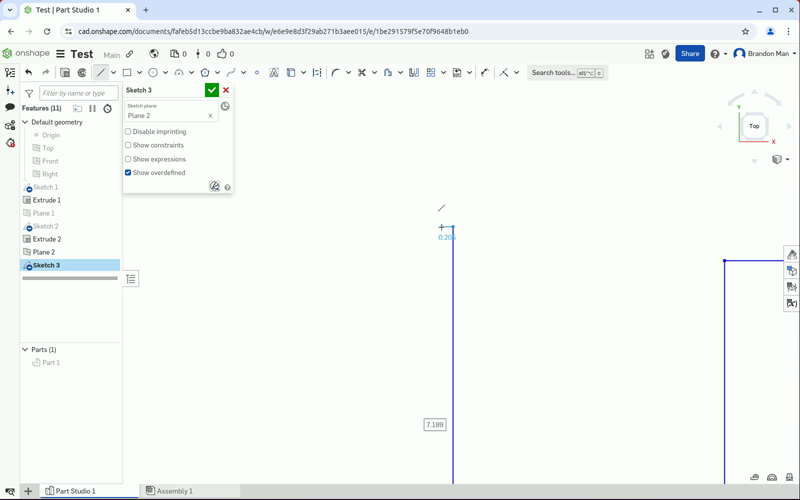
scroll(-6)
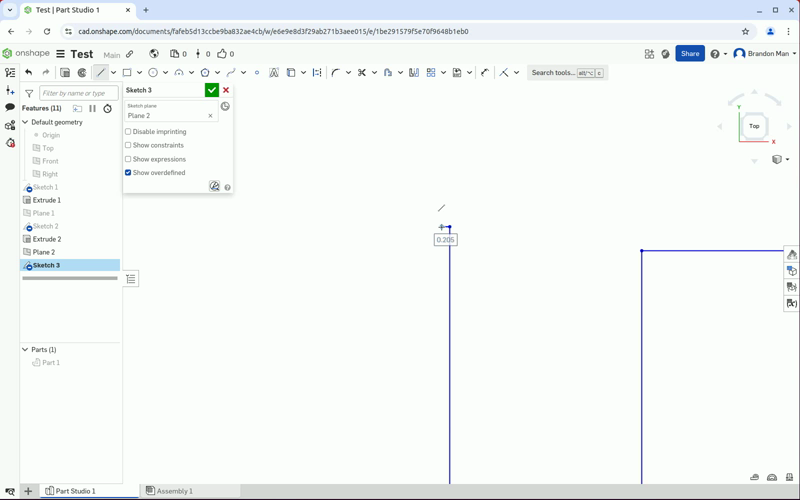
scroll(-6)
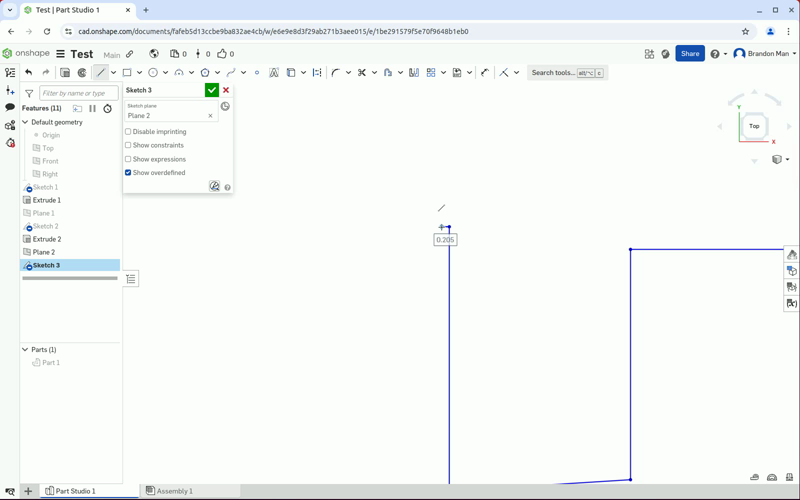
scroll(-6)
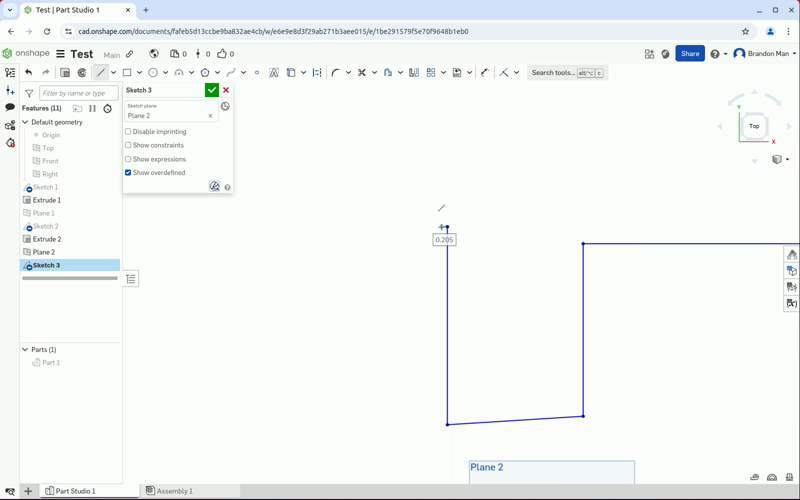
scroll(-6)
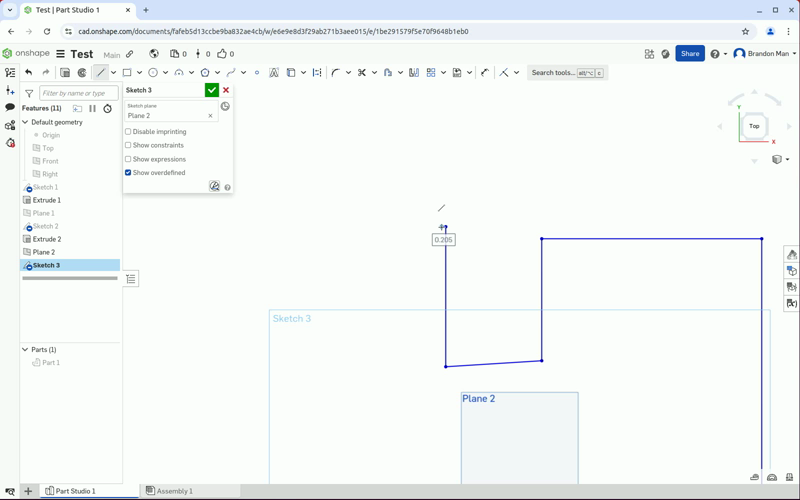
scroll(-6)
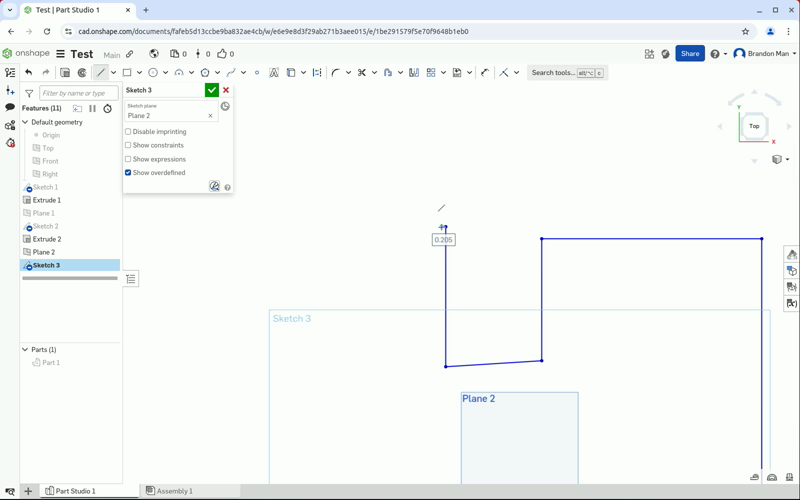
scroll(-6)
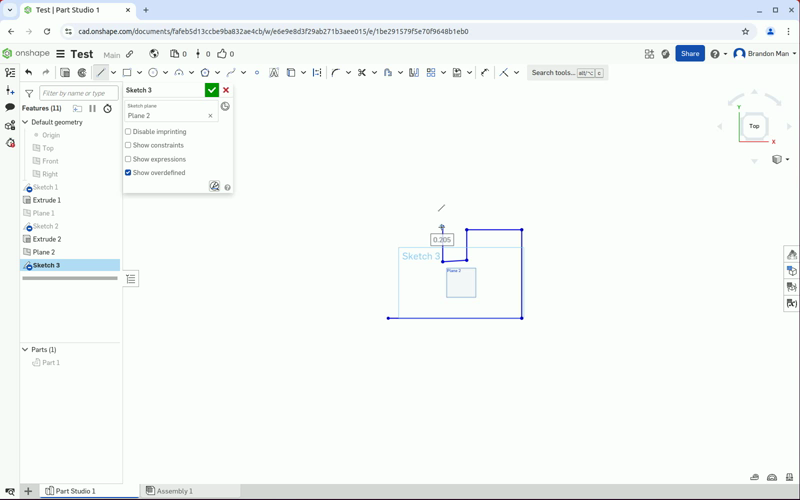
key_up(shift)
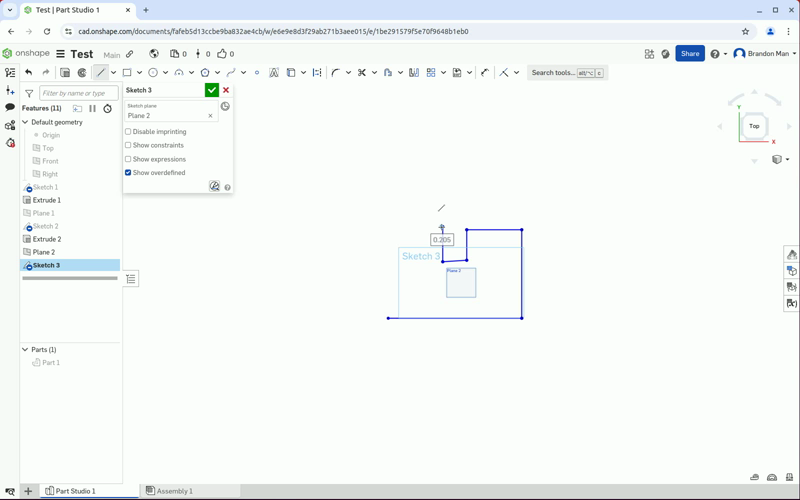
key_down(shift)
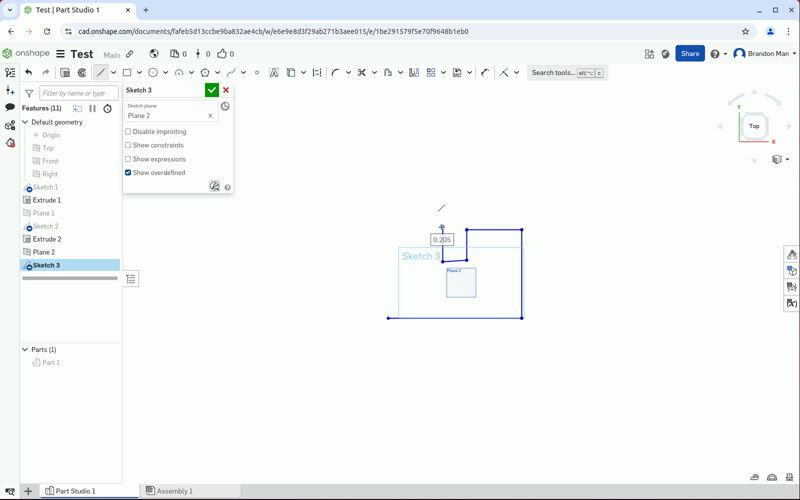
mouse_move(471, 226)
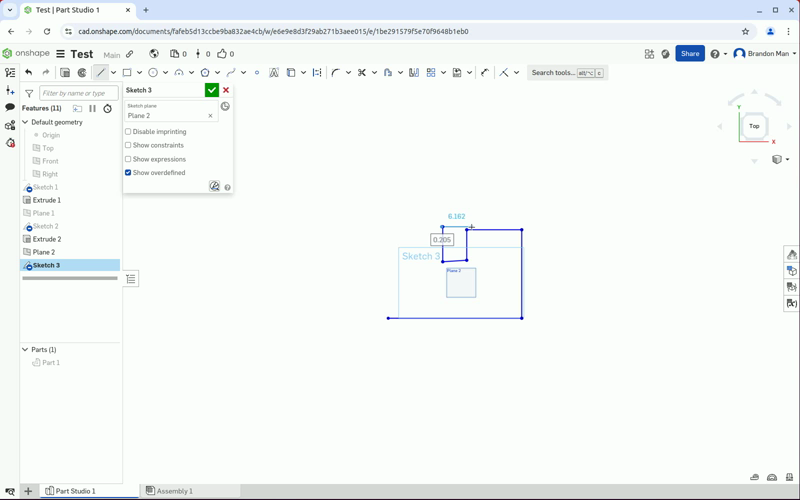
mouse_move(388, 226)
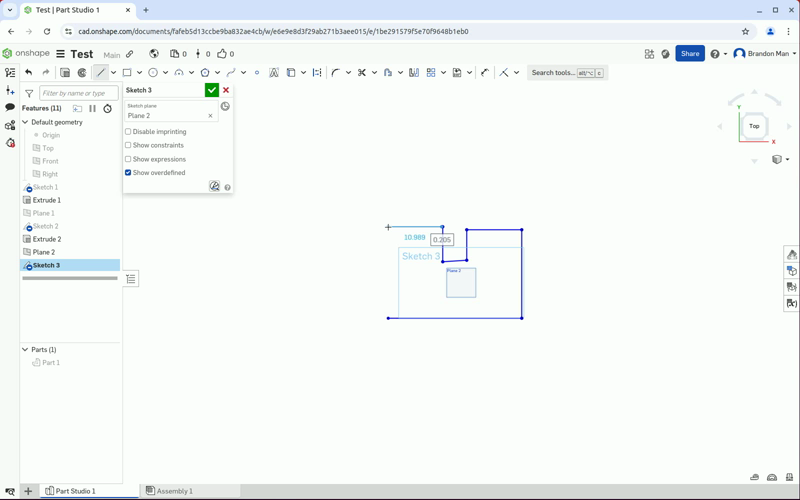
click(388, 226)
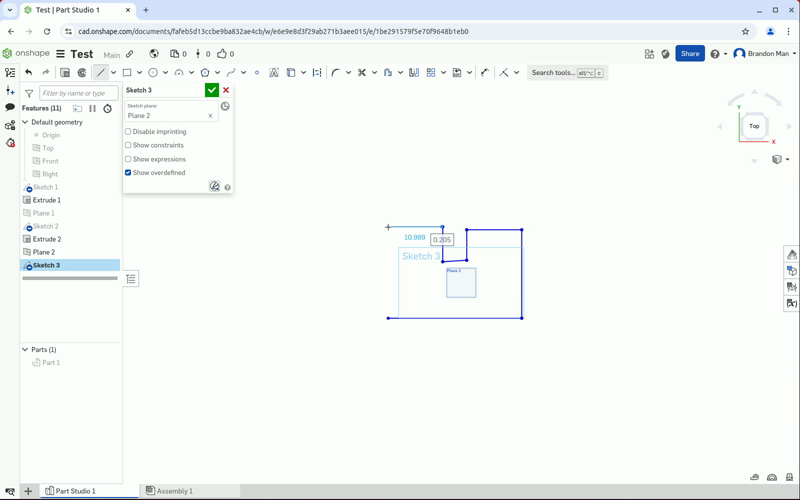
key_up(shift)
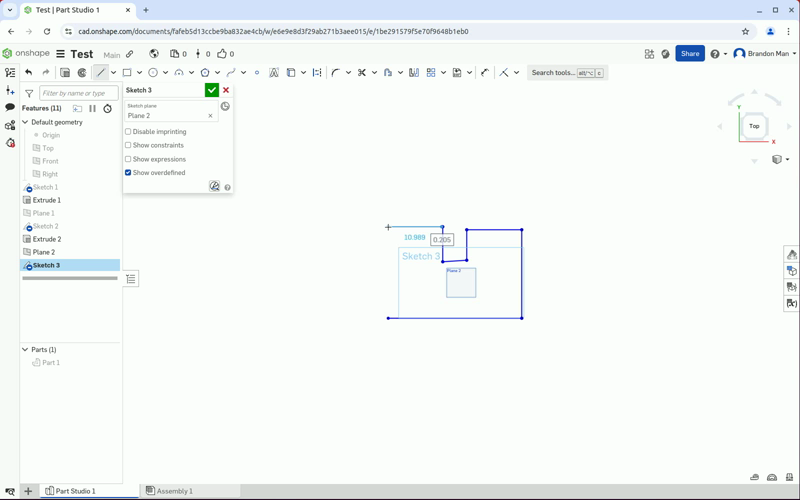
key_down(shift)
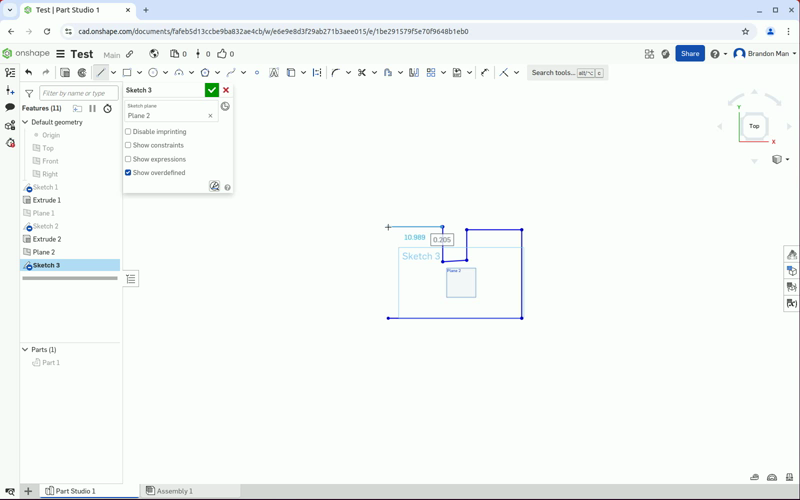
mouse_move(388, 318)
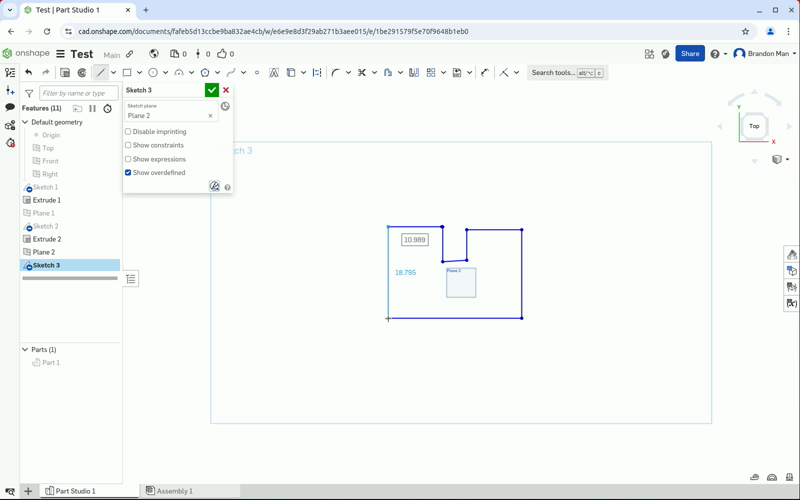
key_up(shift)
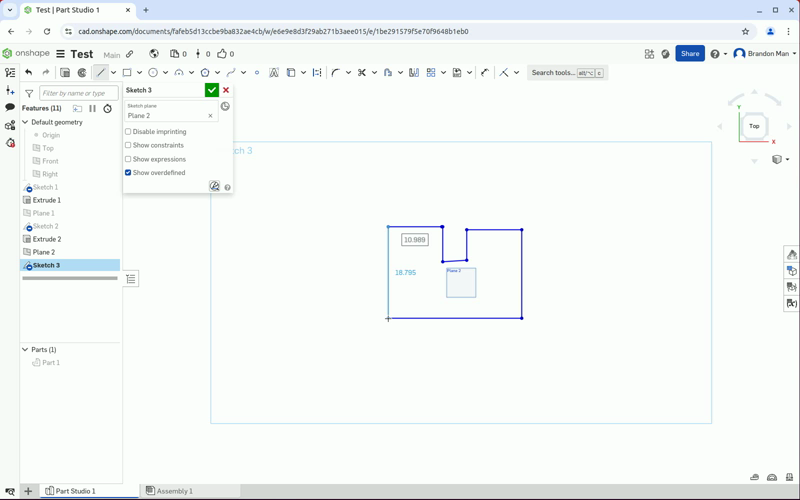
click(388, 318)
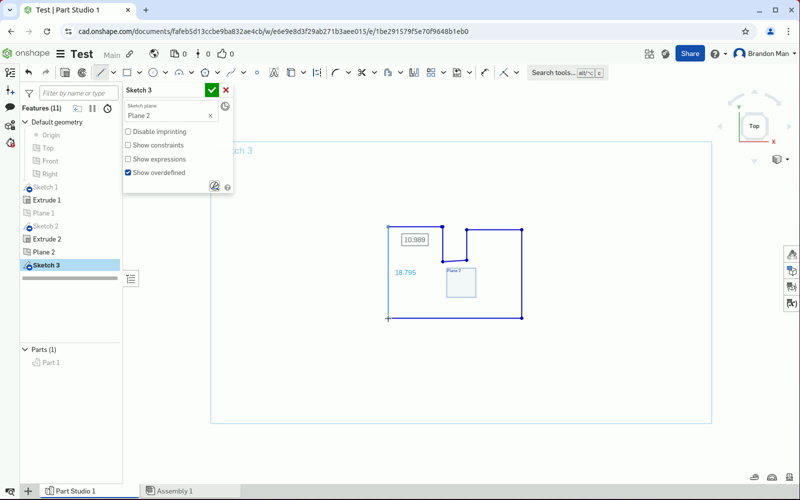
key(esc)
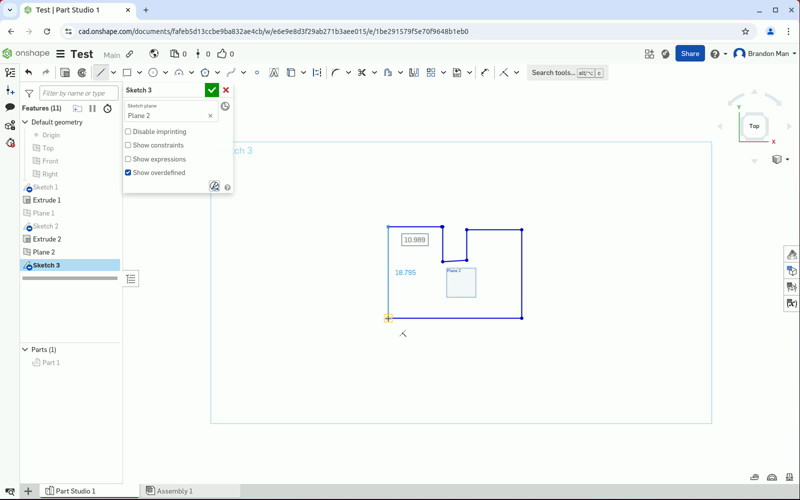
mouse_move(505, 239)
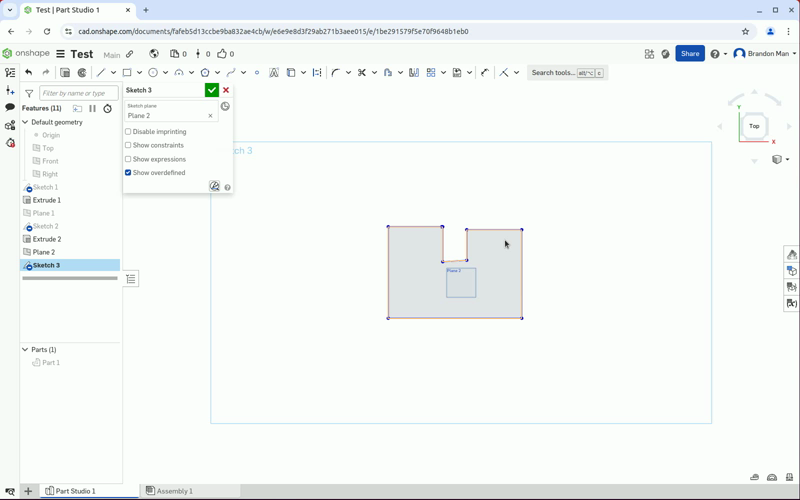
click(505, 239)
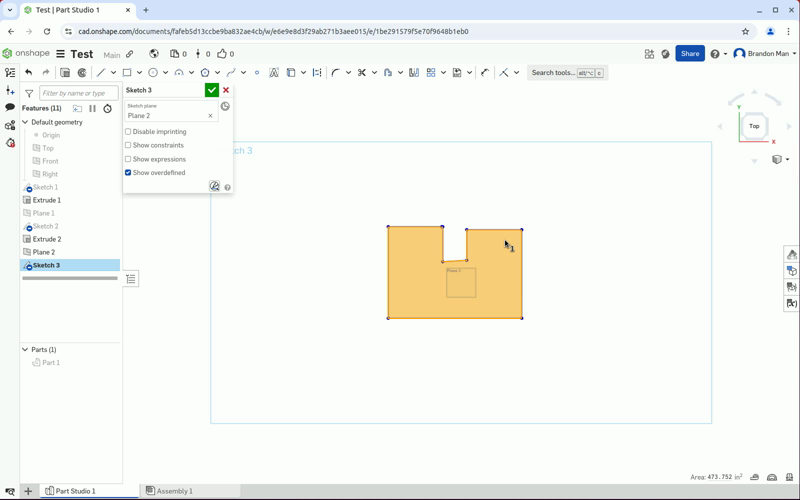
mouse_move(73, 352)
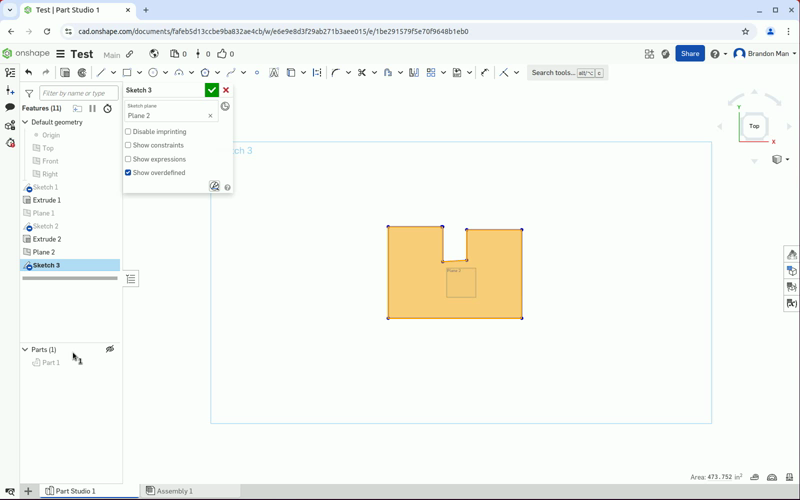
key(shift+y)
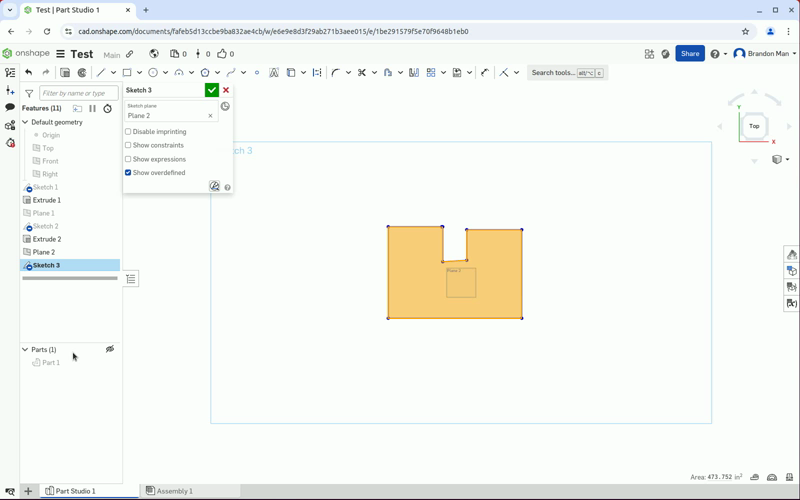
key(shift+e)
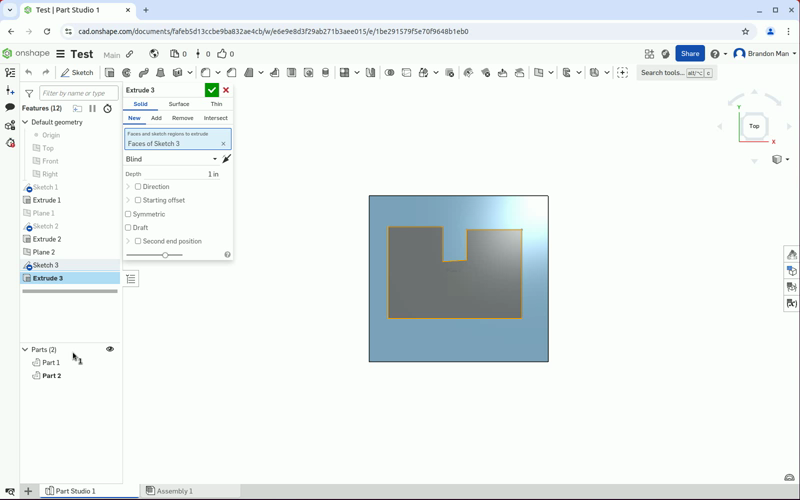
mouse_move(143, 106)
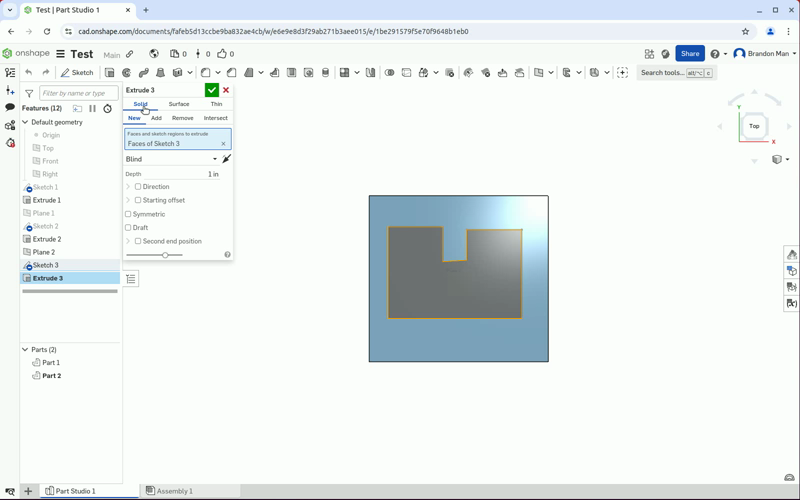
click(143, 106)
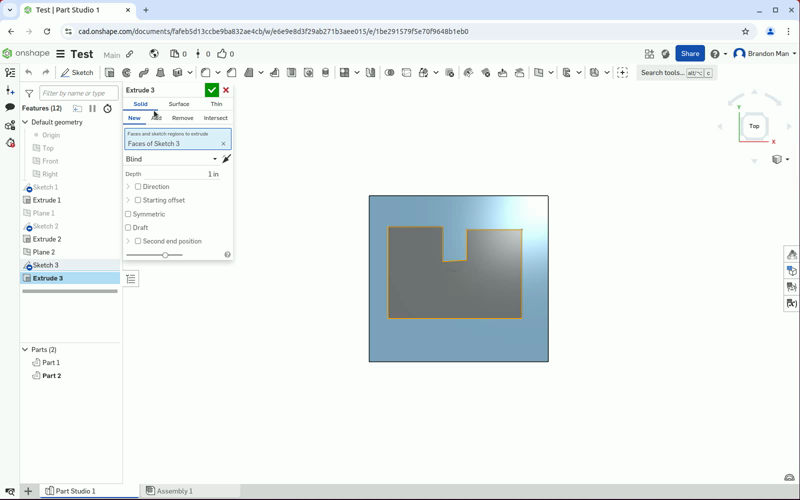
mouse_move(186, 120)
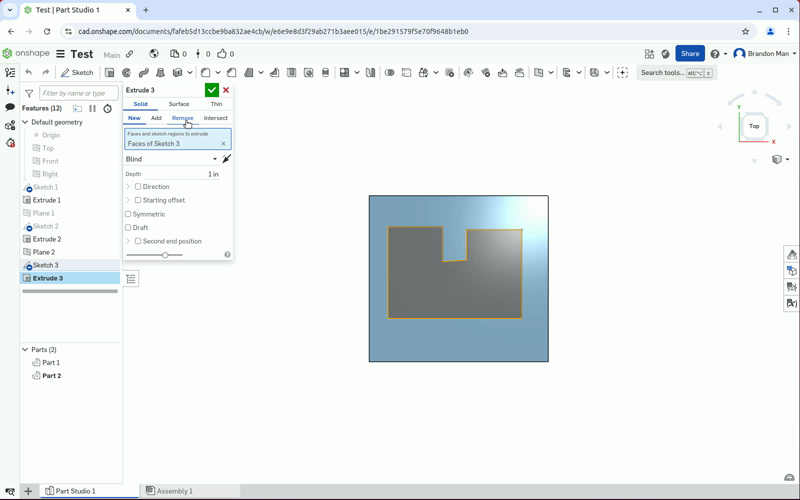
click(186, 120)
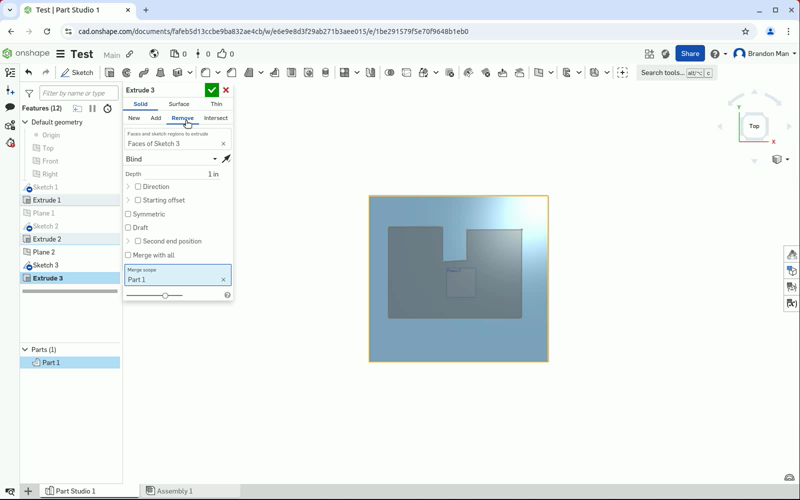
key(tab, 4)
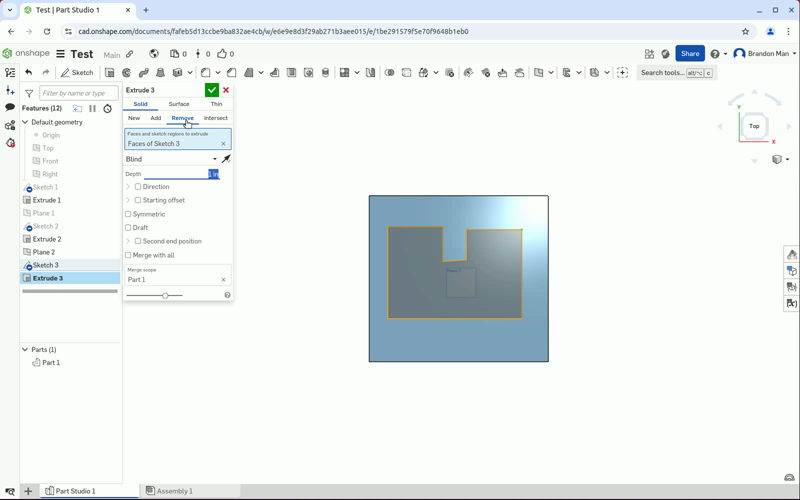
text(1.685)
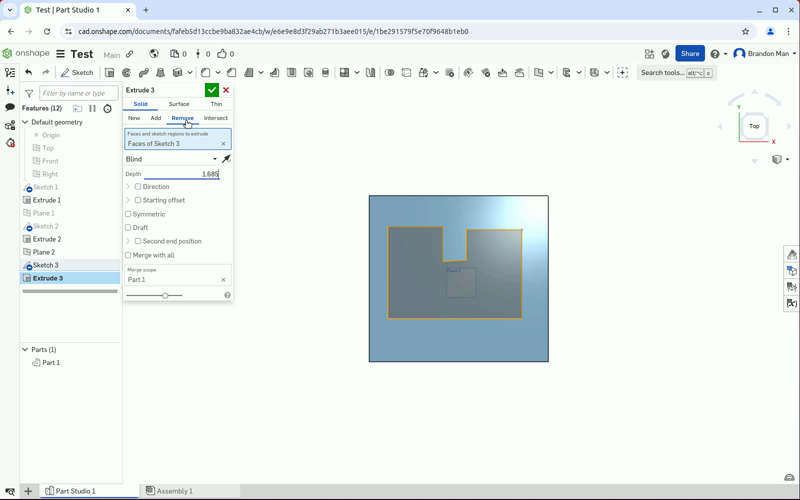
key(tab, 6)
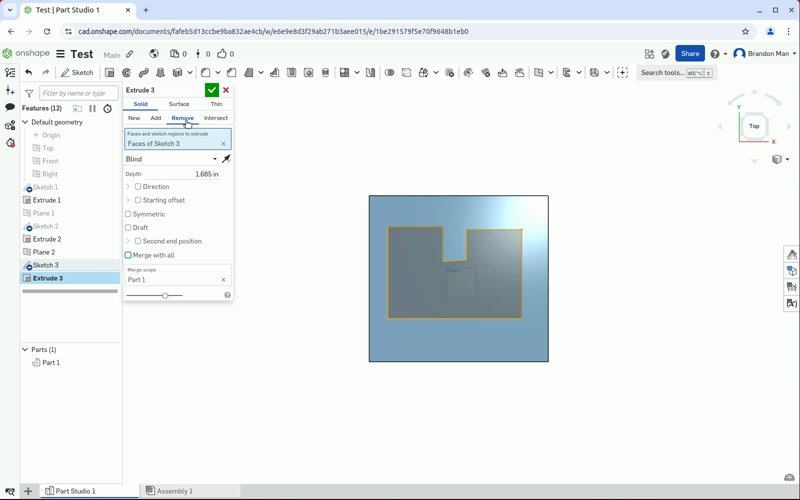
key(space)
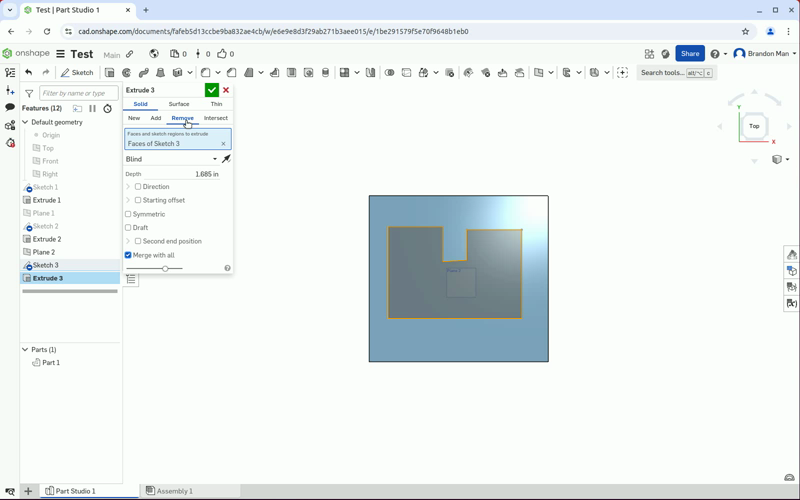
key(enter)
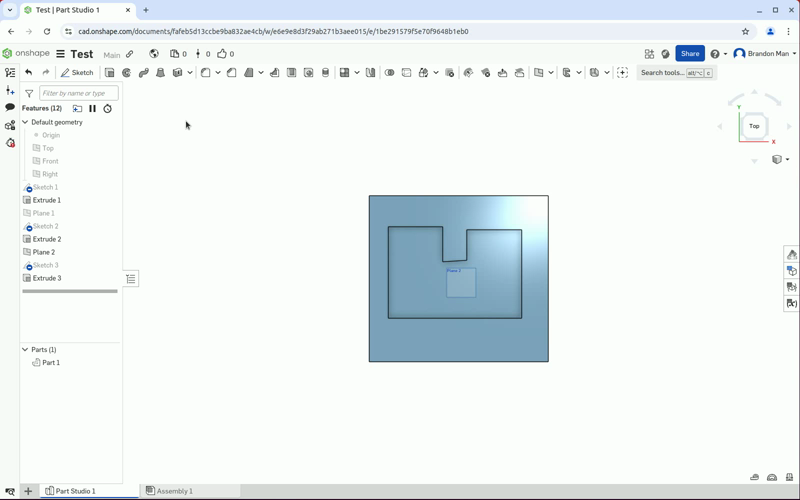
key(shift+h)
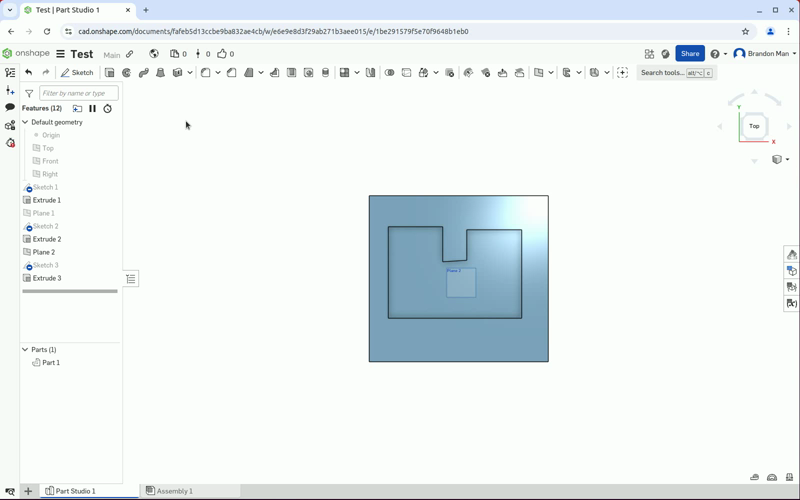
key(shift+h)
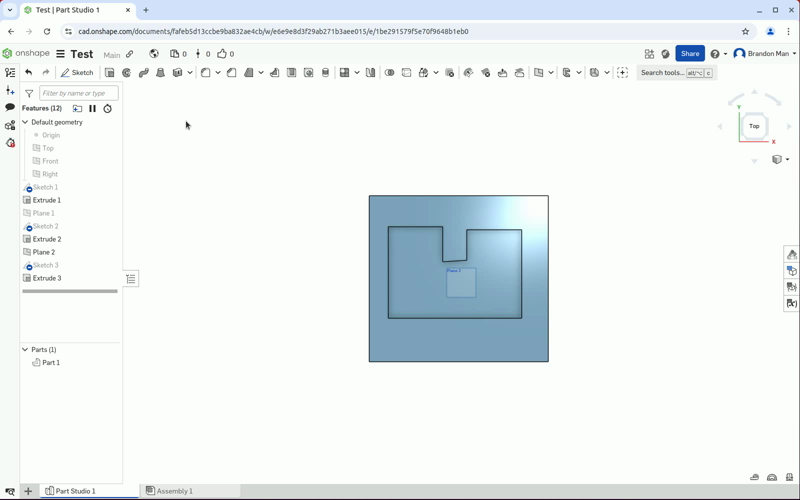
mouse_move(73, 189)
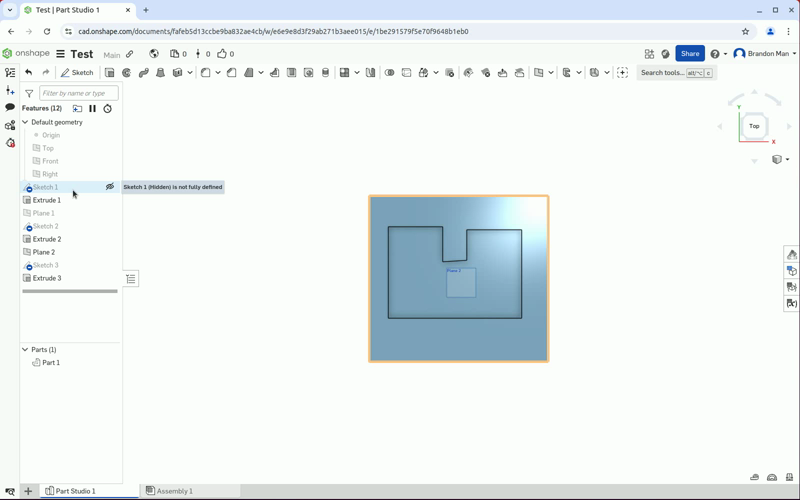
click(73, 189)
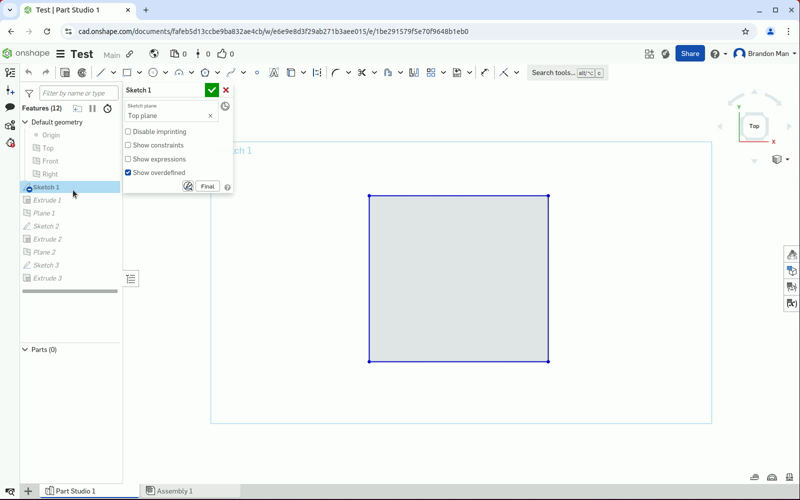
mouse_move(229, 92)
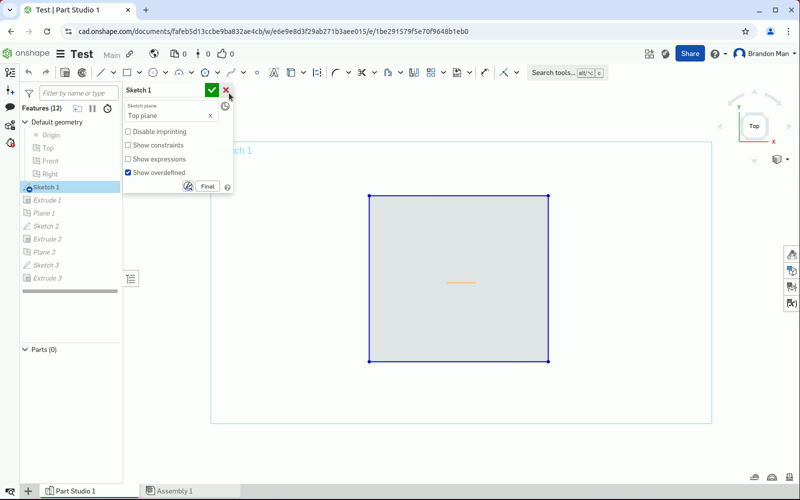
click(229, 92)
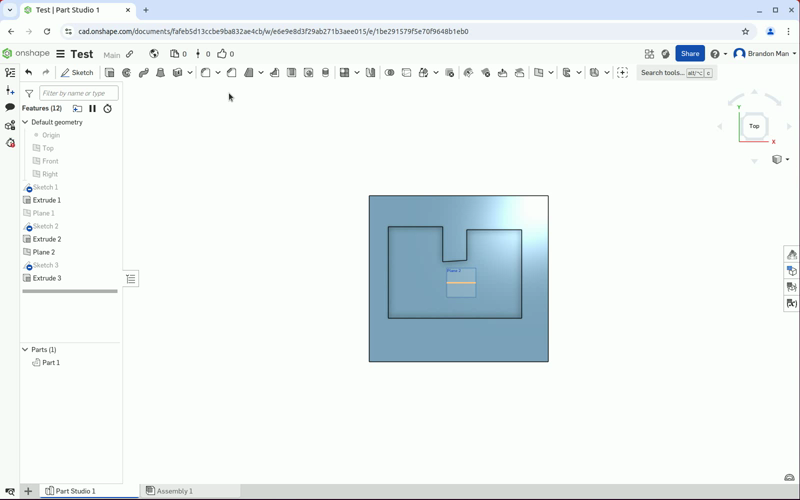
mouse_move(73, 352)
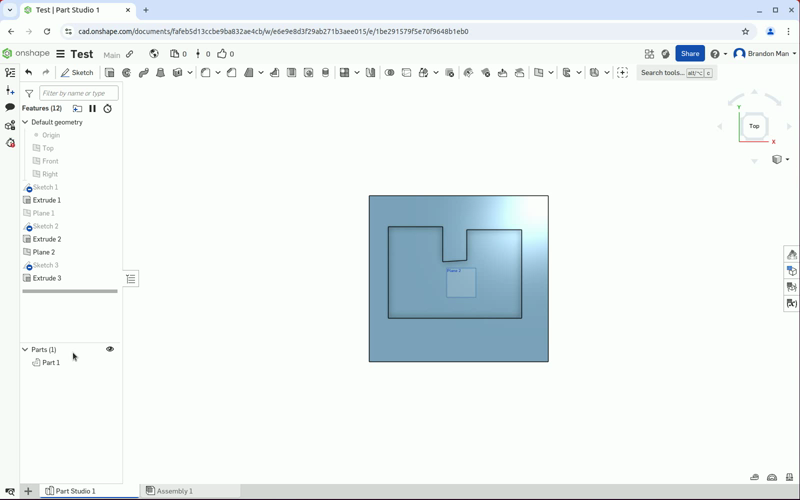
key(y)
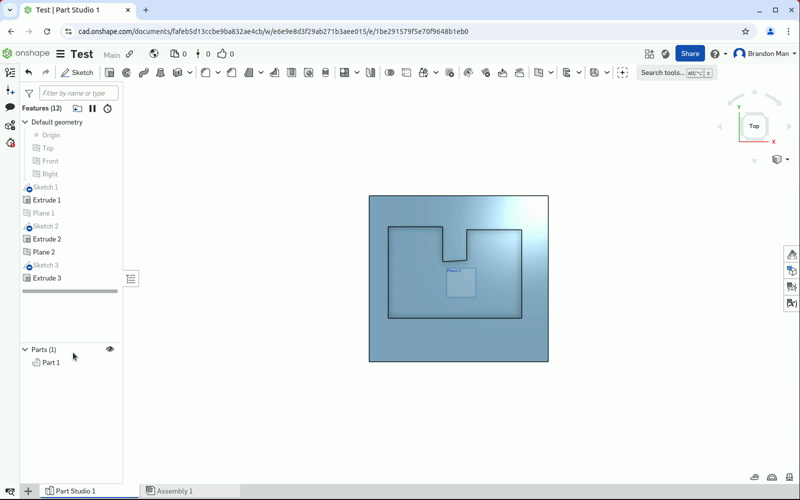
key(shift+p)
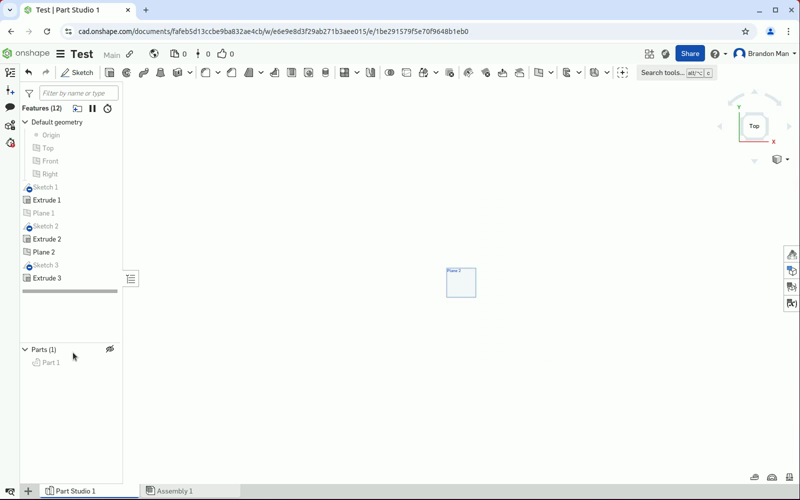
key(space)
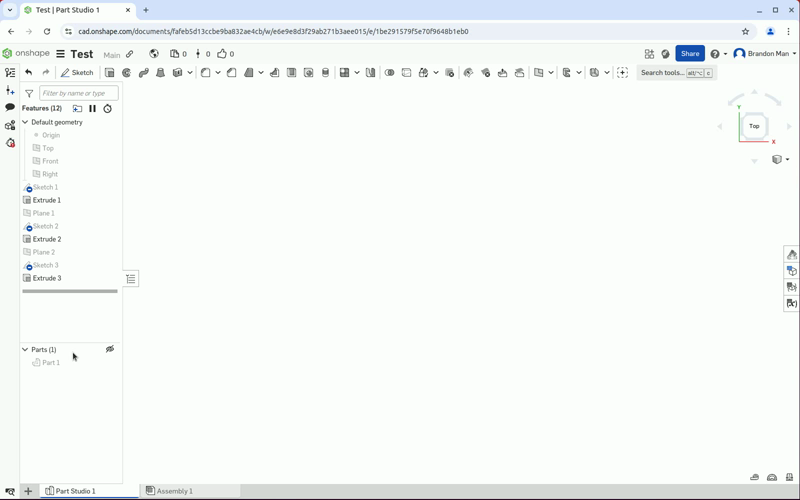
key_down(shift)
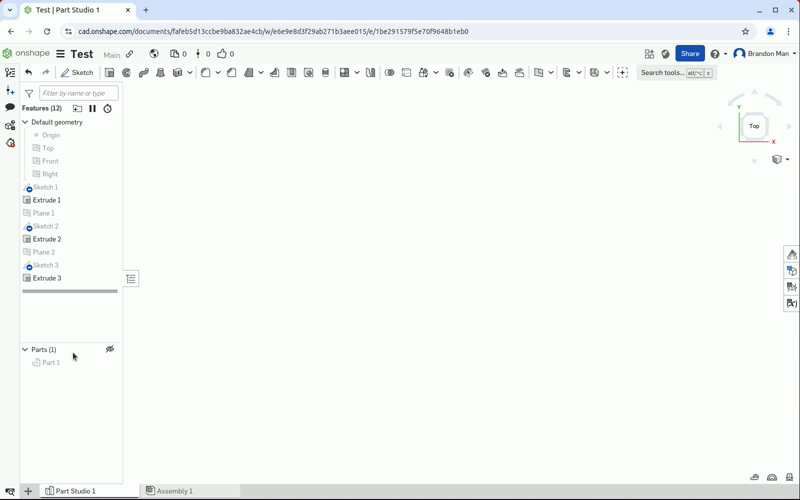
key(up)
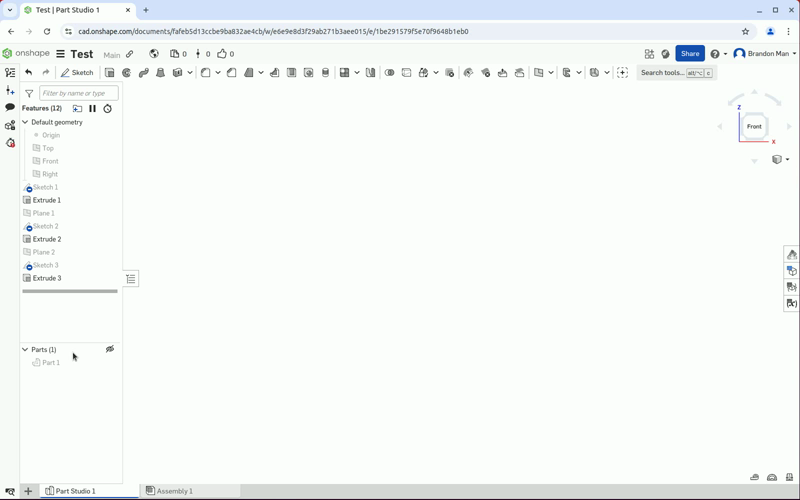
key_up(shift)
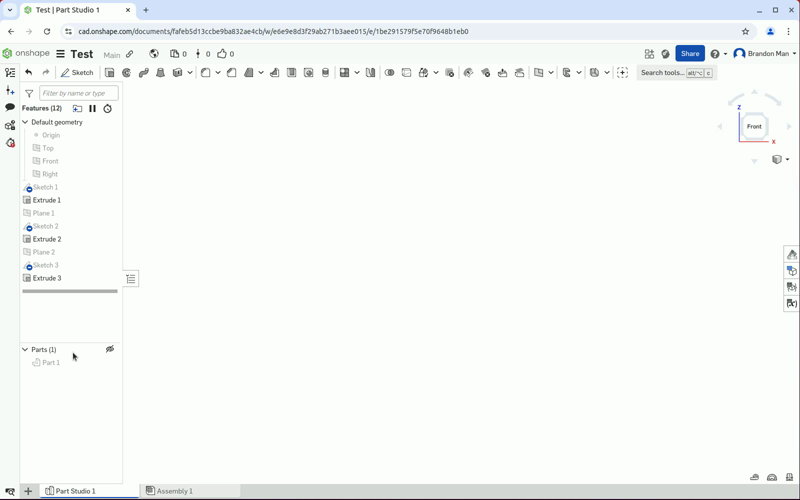
key(space)
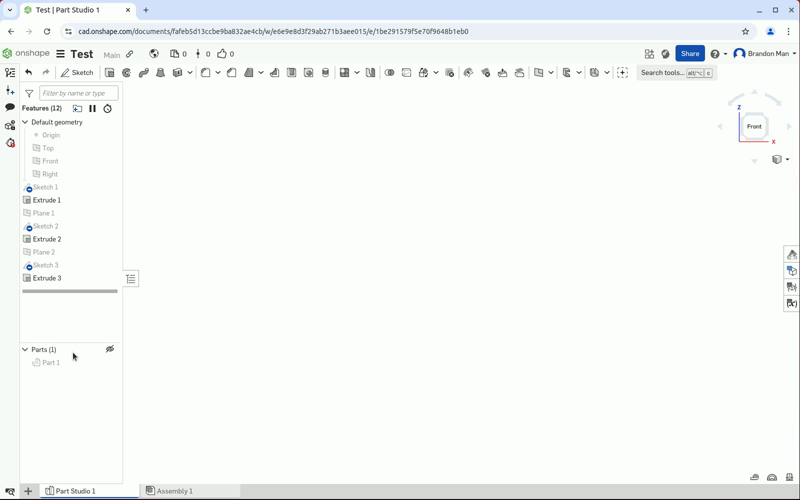
key_down(shift)
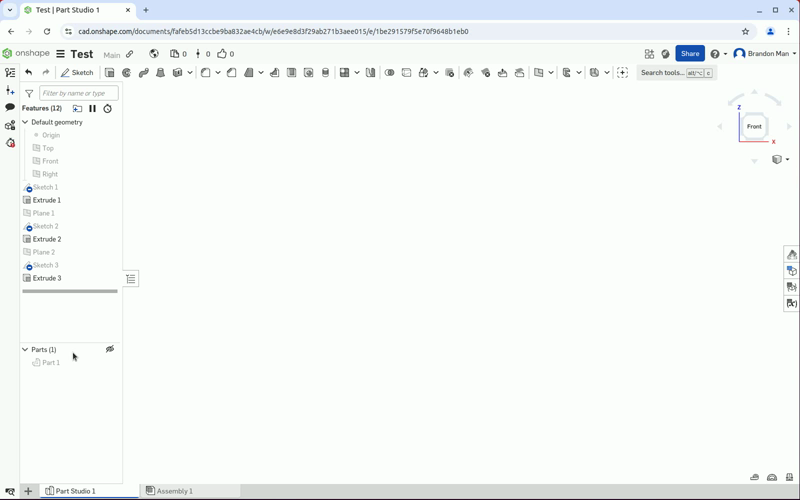
key(left)
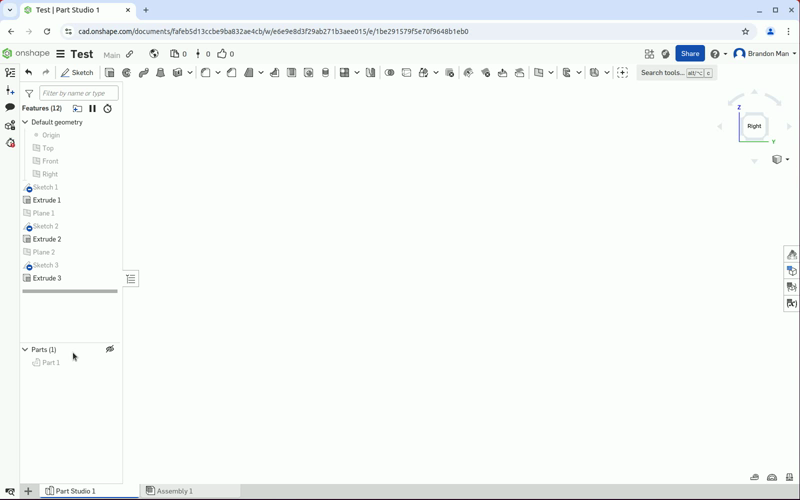
key_up(shift)
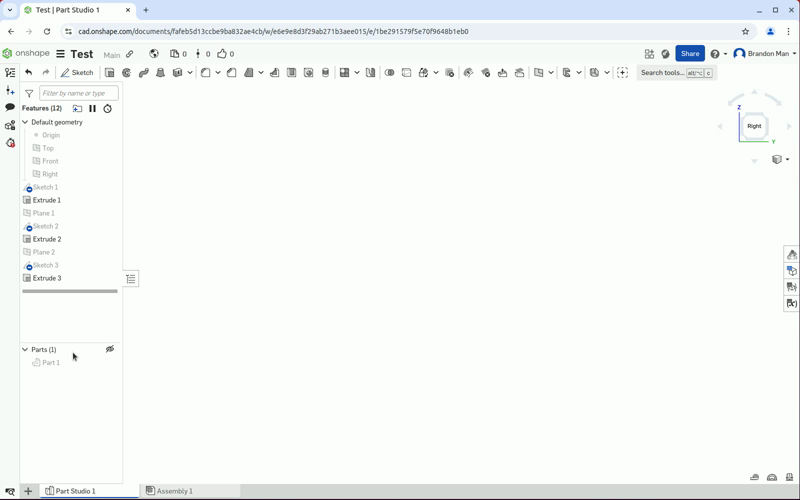
mouse_move(73, 352)
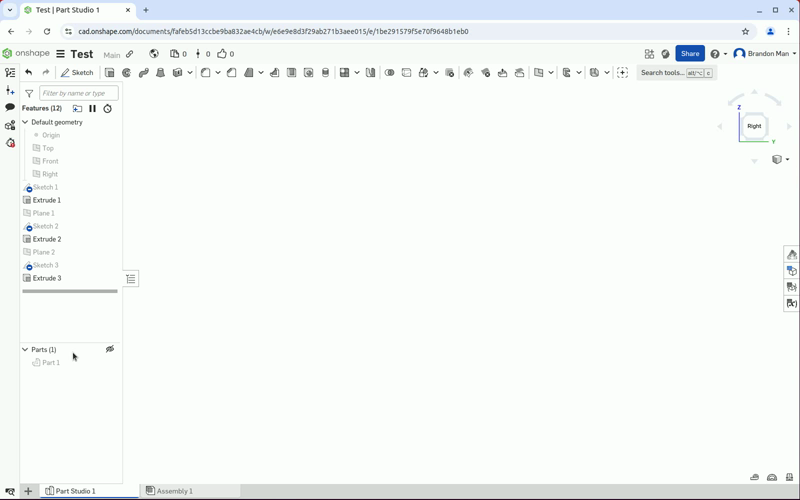
key(shift+y)
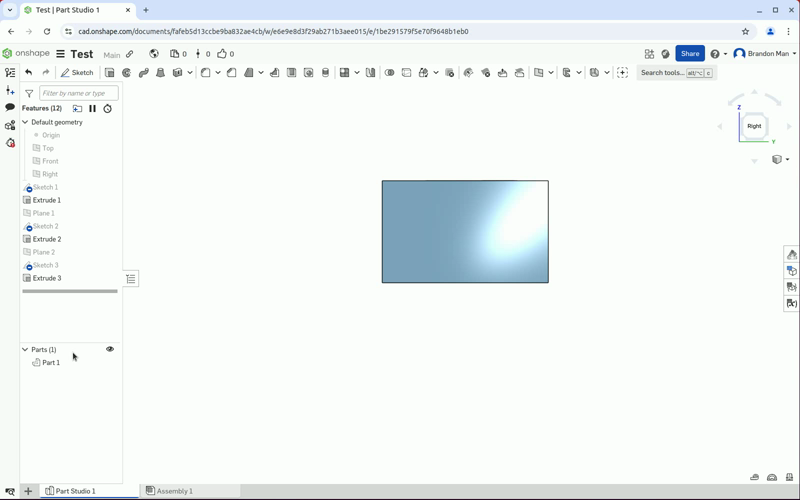
mouse_move(541, 75)
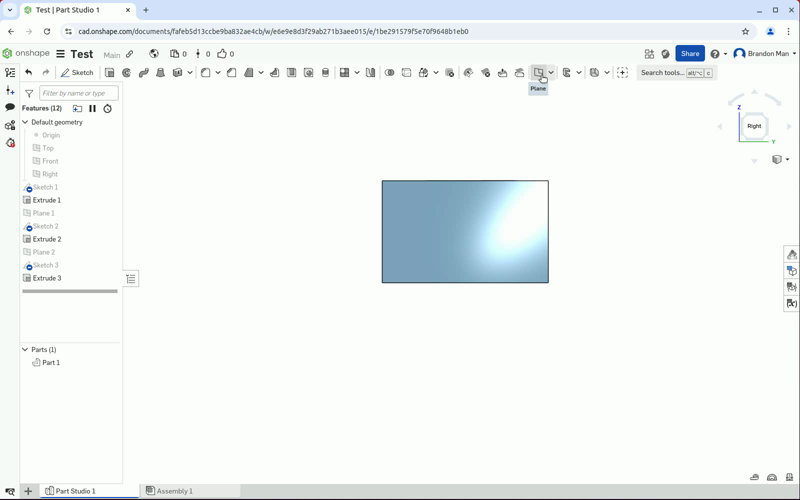
click(541, 75)
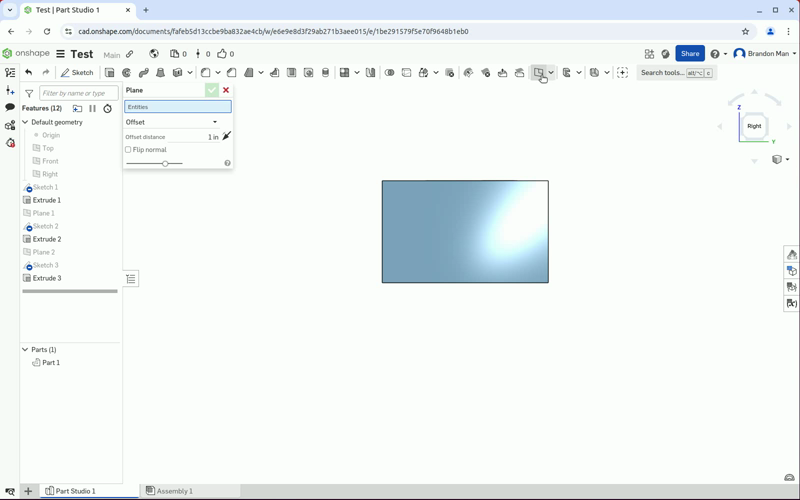
mouse_move(73, 176)
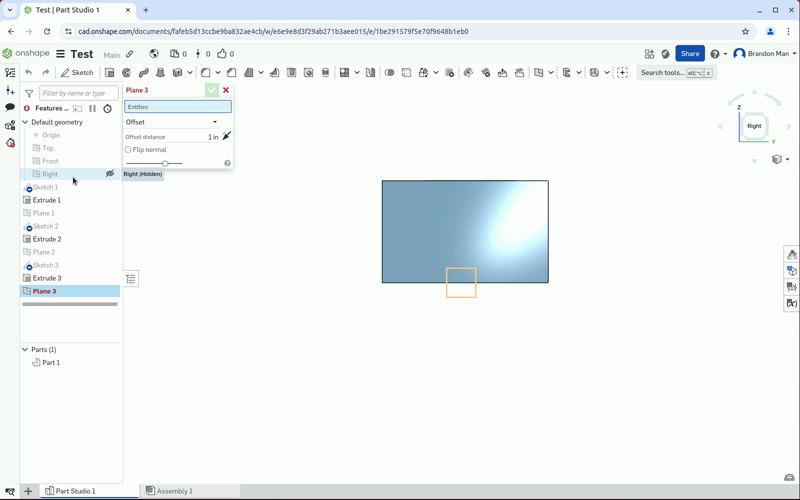
click(73, 176)
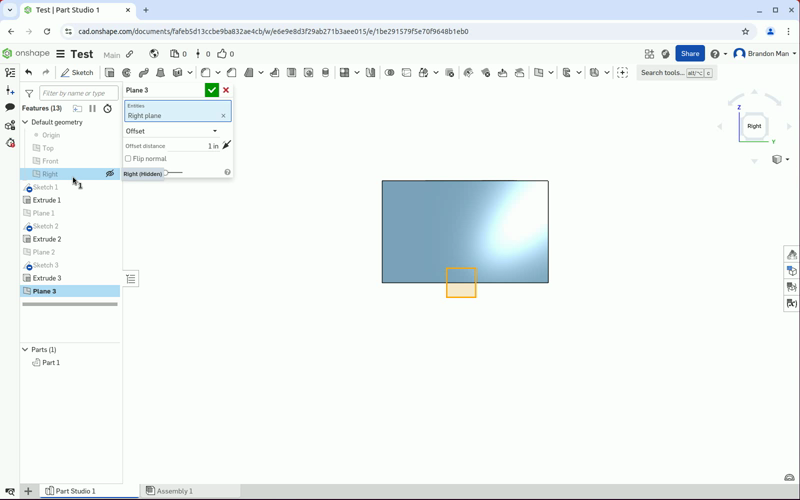
key(tab, 2)
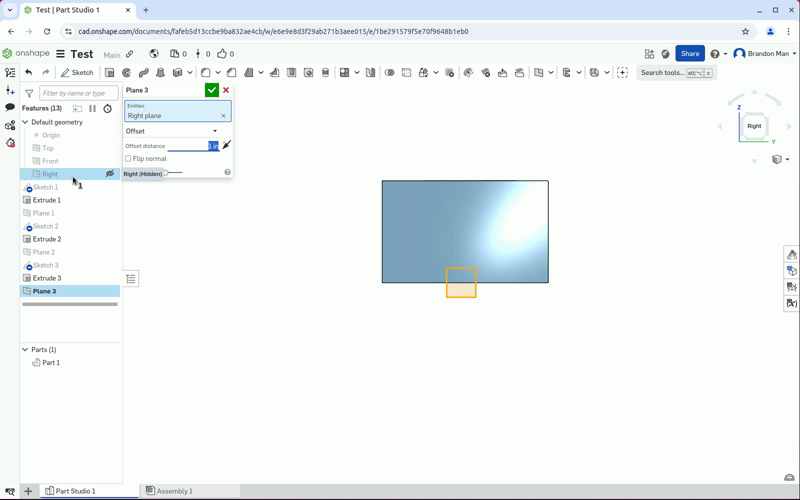
text(17.809)
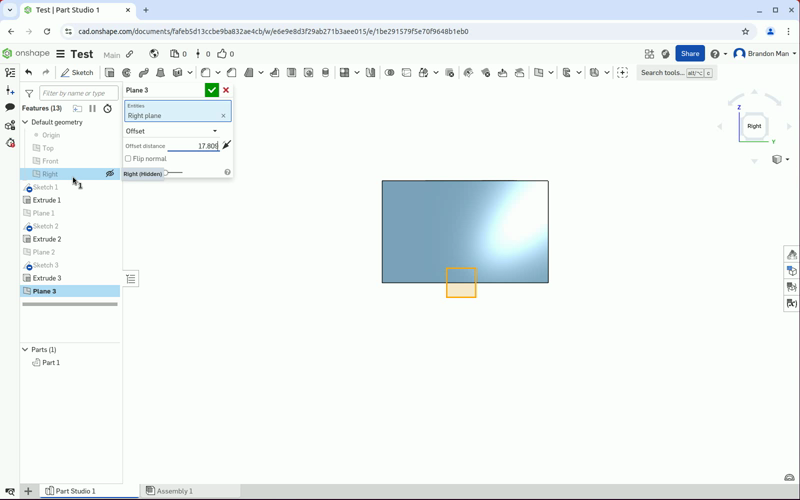
key(enter, 2)
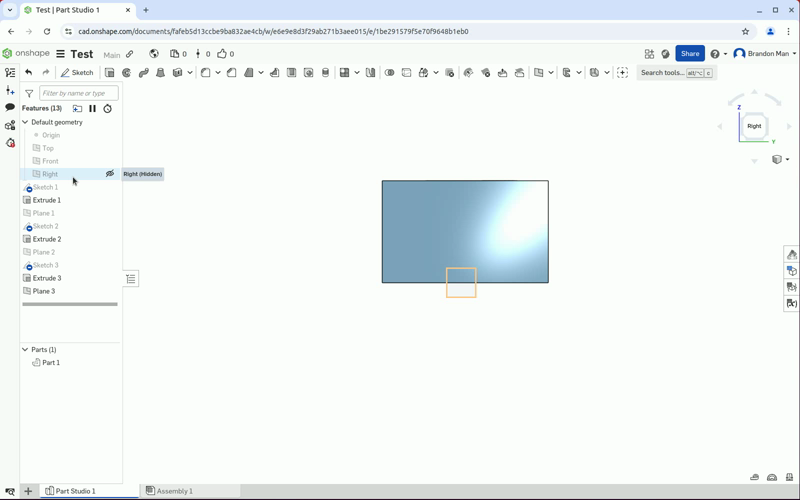
key(shift+s)
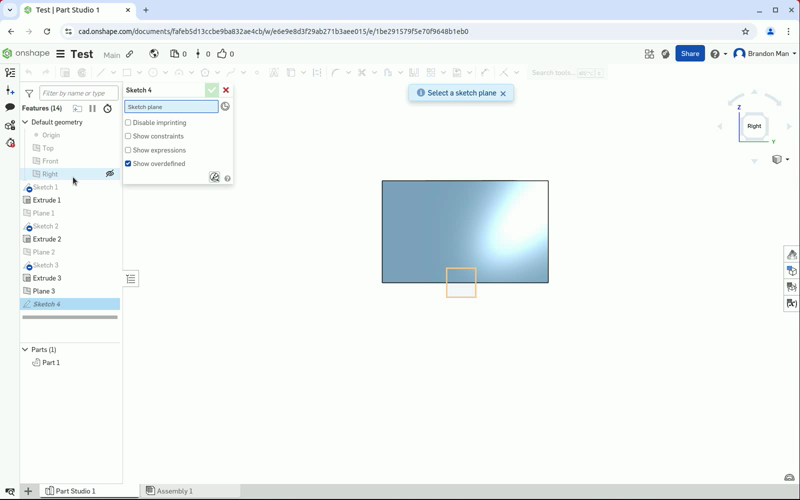
mouse_move(73, 293)
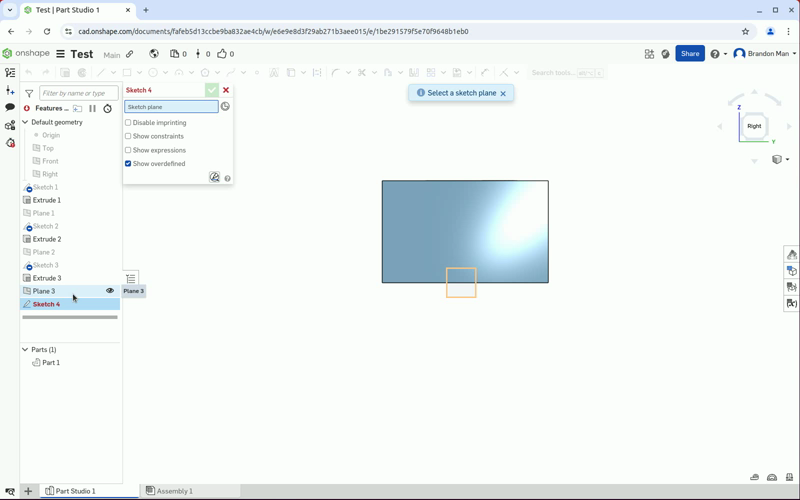
click(73, 293)
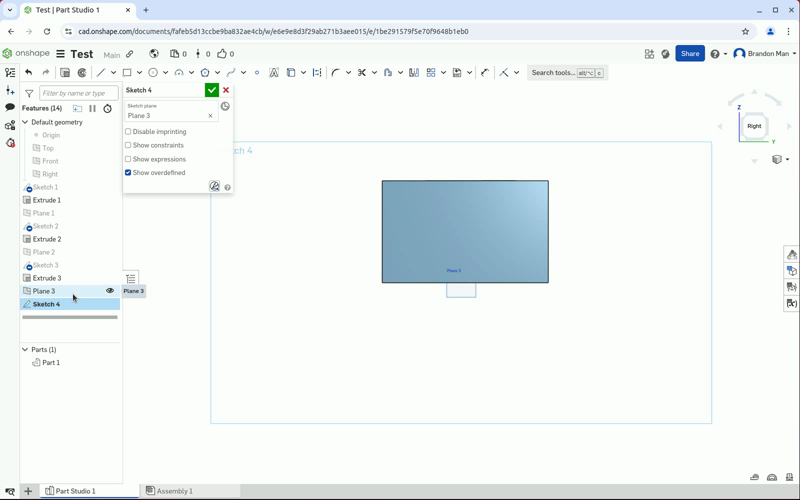
mouse_move(73, 352)
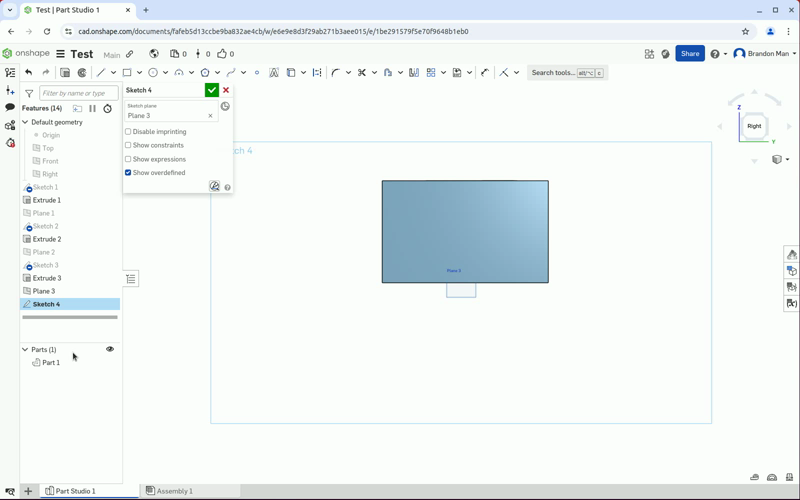
key(y)
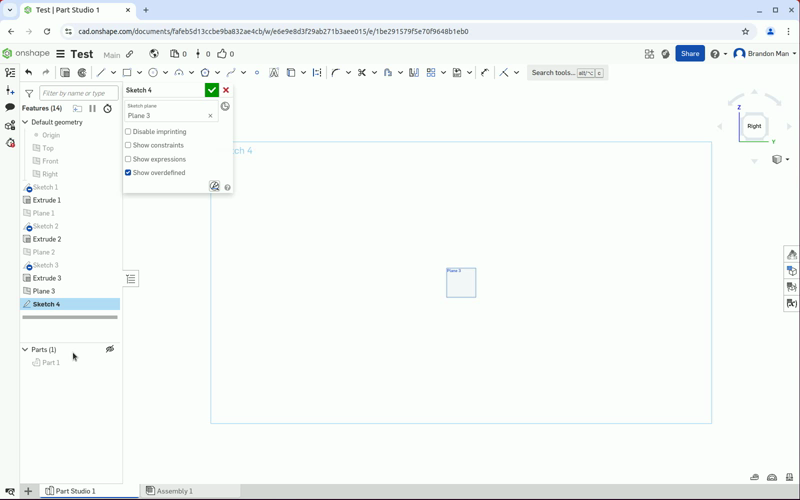
key(l)
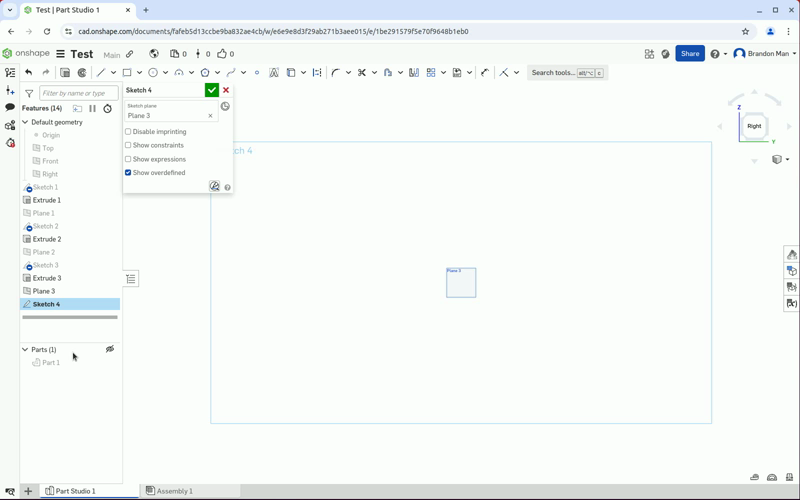
key_down(shift)
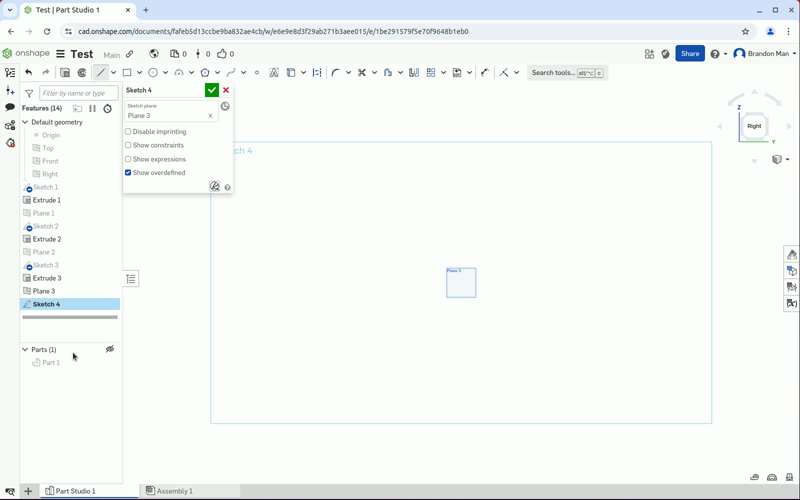
mouse_move(427, 260)
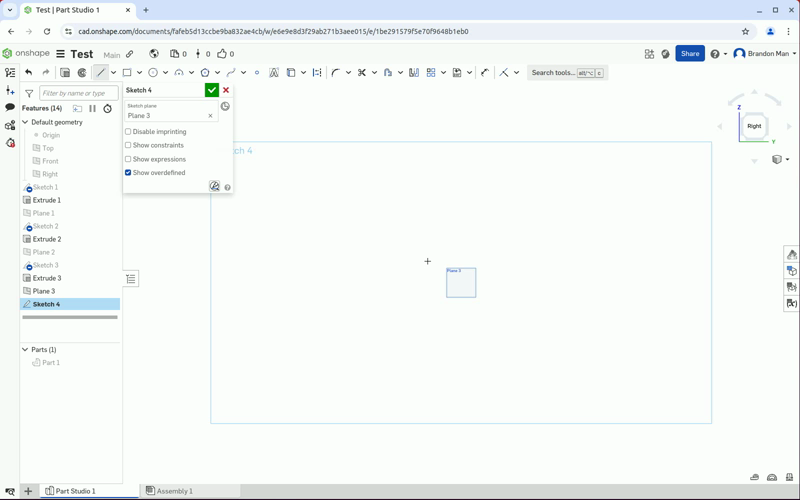
click(427, 260)
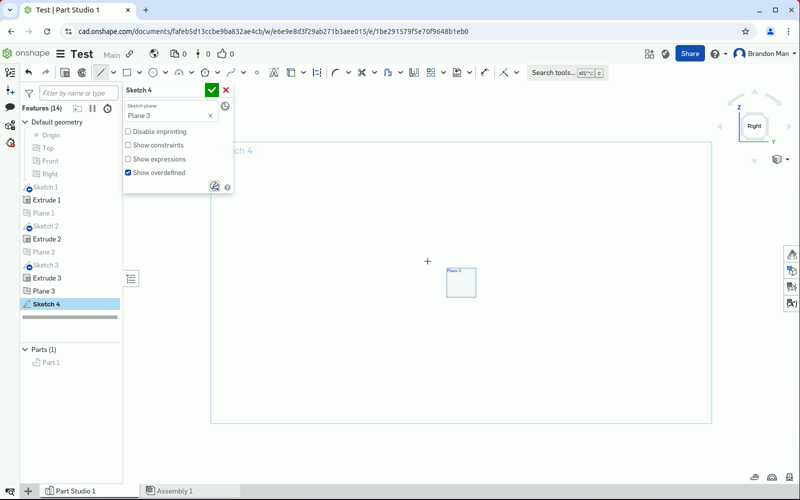
key_up(shift)
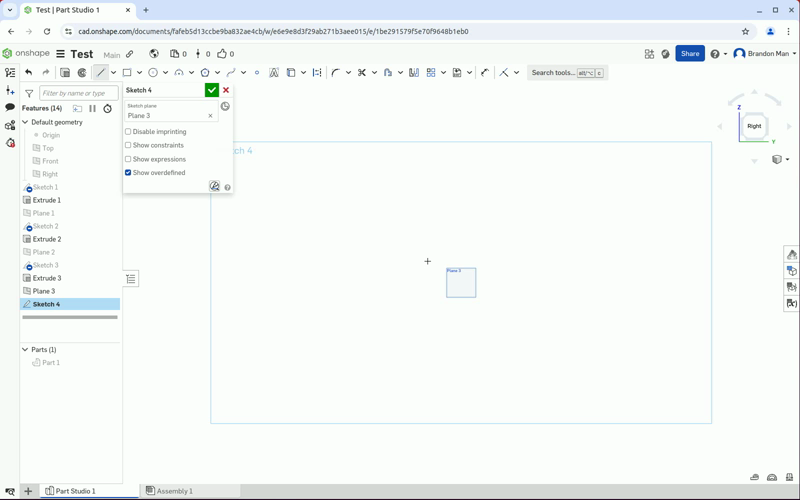
key_down(shift)
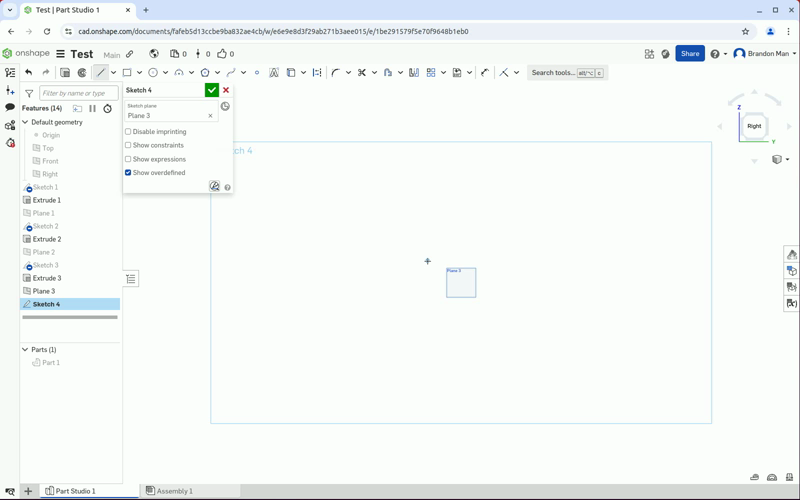
mouse_move(509, 260)
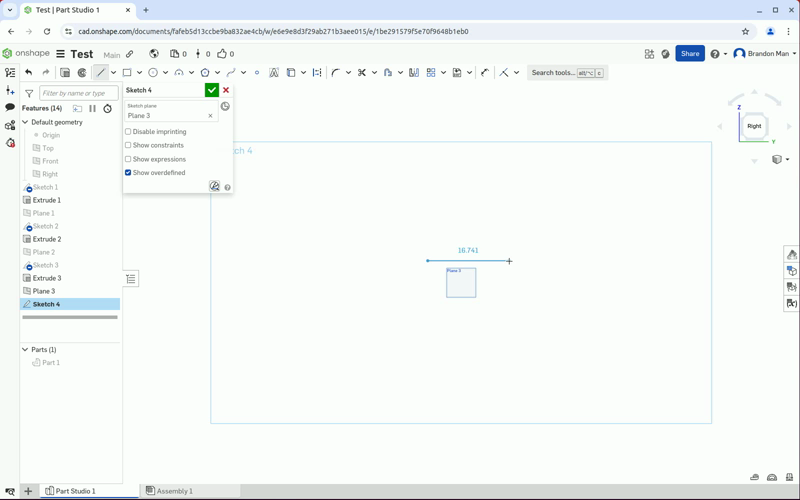
click(509, 260)
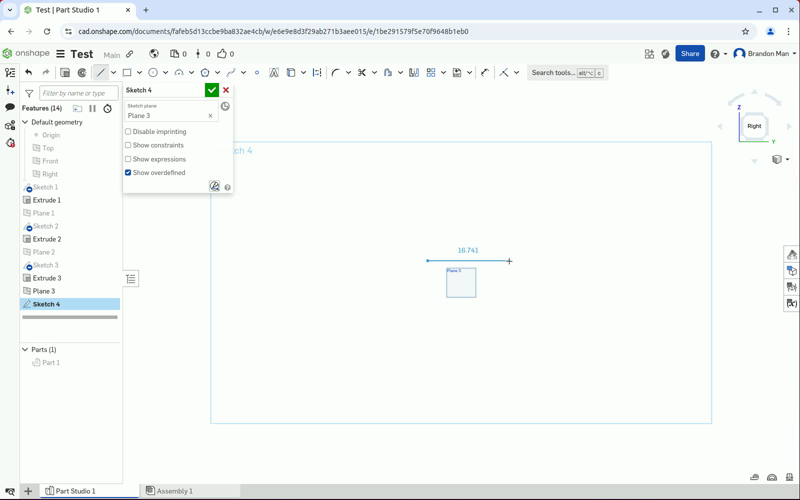
key_up(shift)
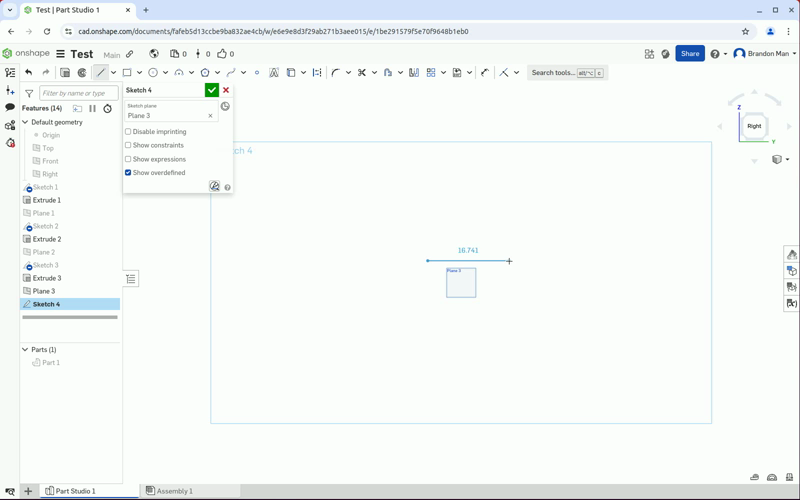
key_down(shift)
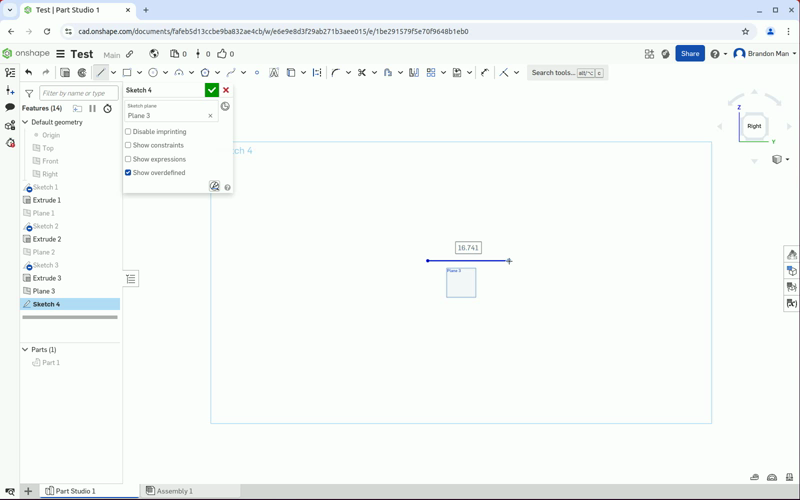
mouse_move(539, 260)
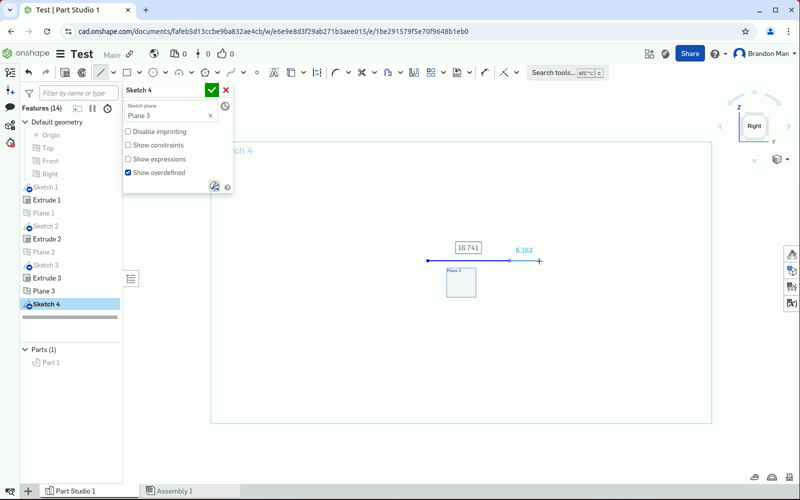
mouse_move(509, 204)
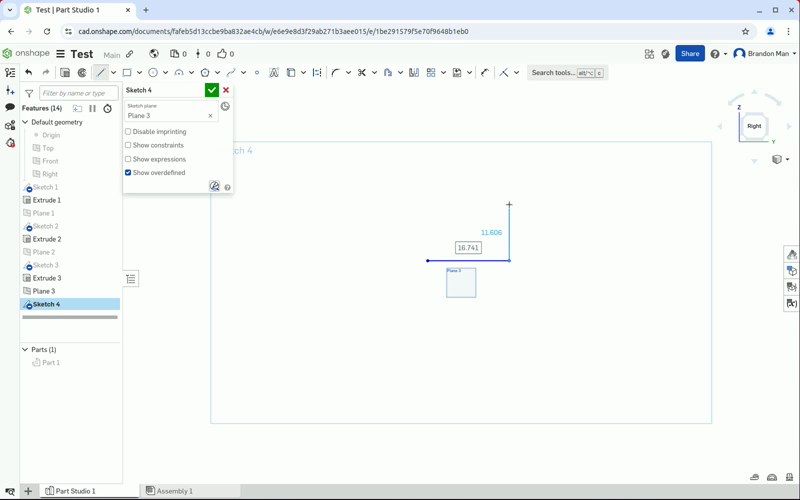
click(509, 204)
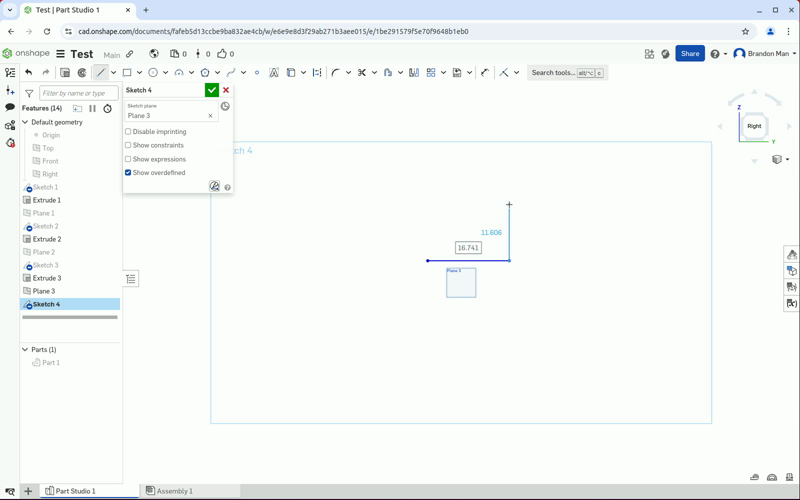
key_up(shift)
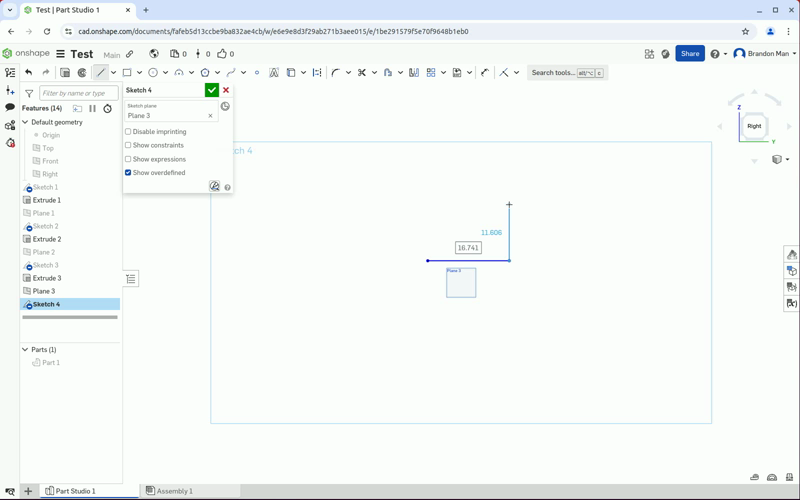
key_down(shift)
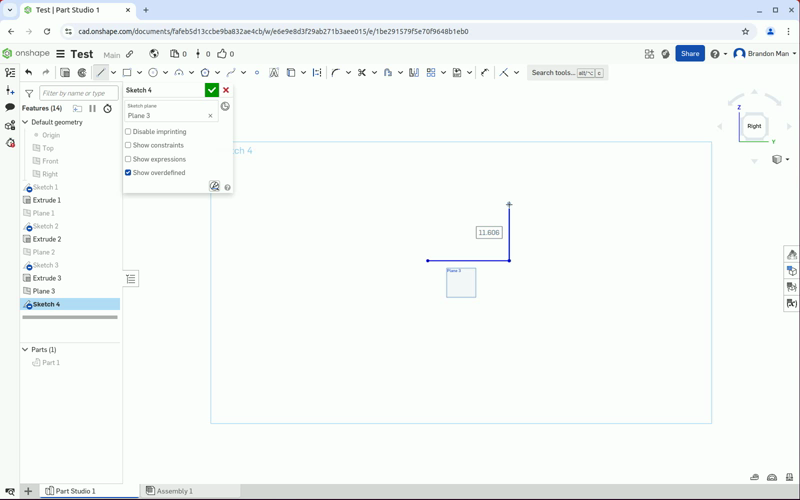
mouse_move(427, 204)
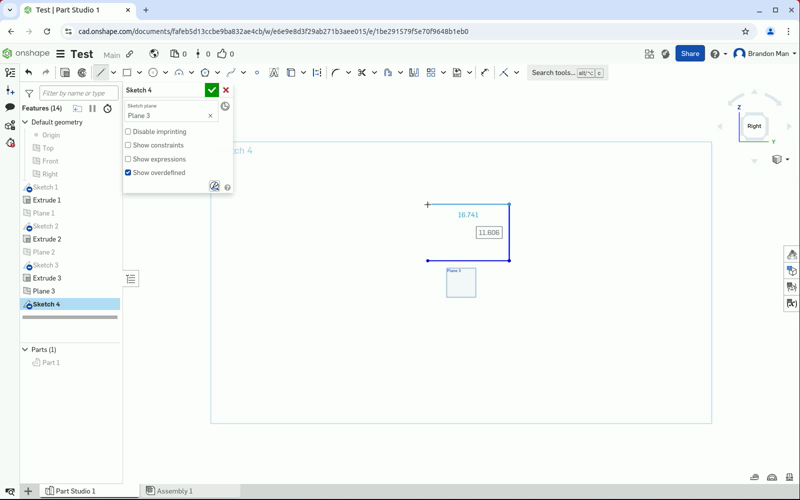
click(427, 204)
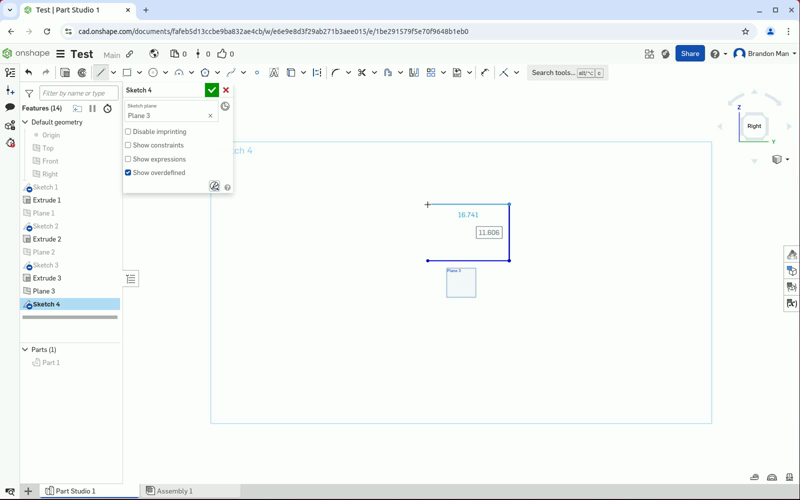
key_up(shift)
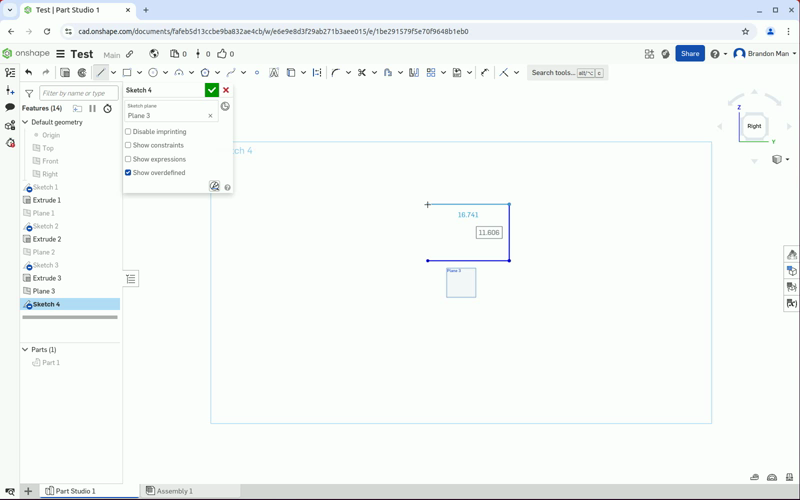
mouse_move(457, 204)
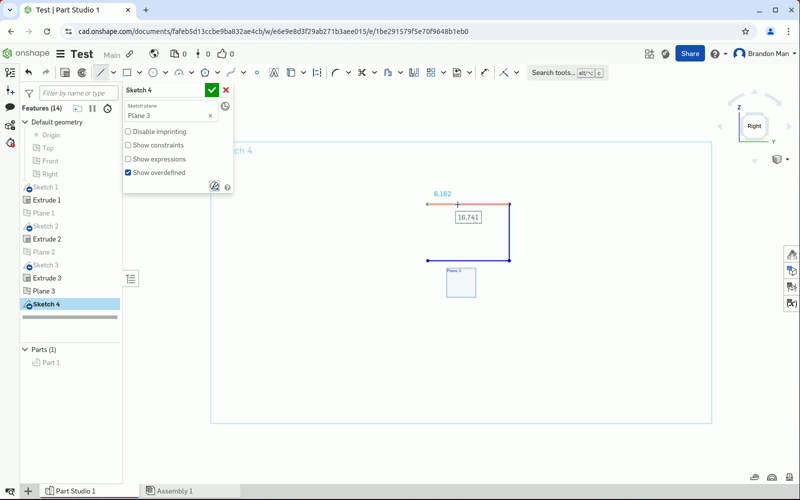
key_down(shift)
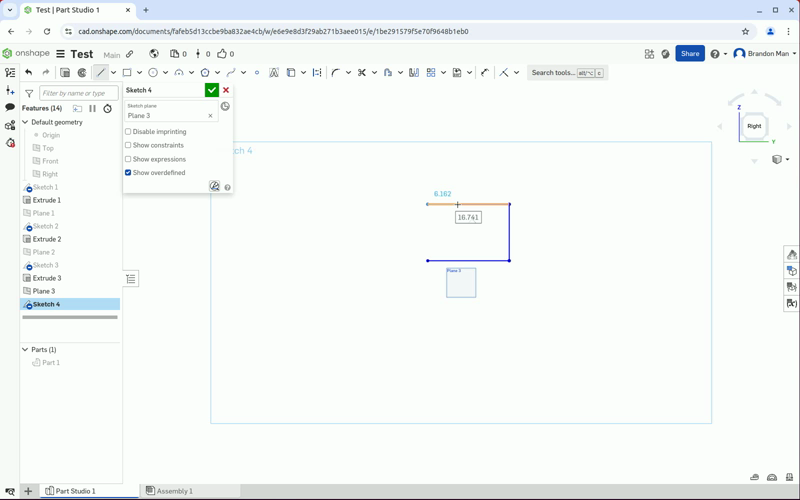
mouse_move(427, 260)
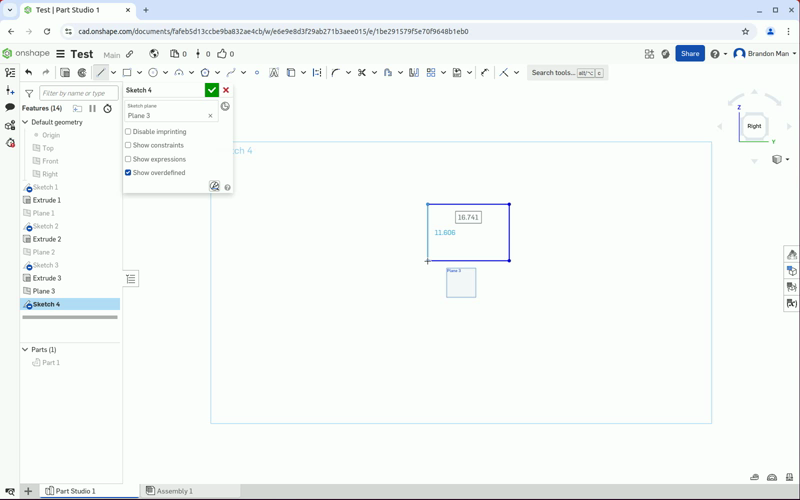
key_up(shift)
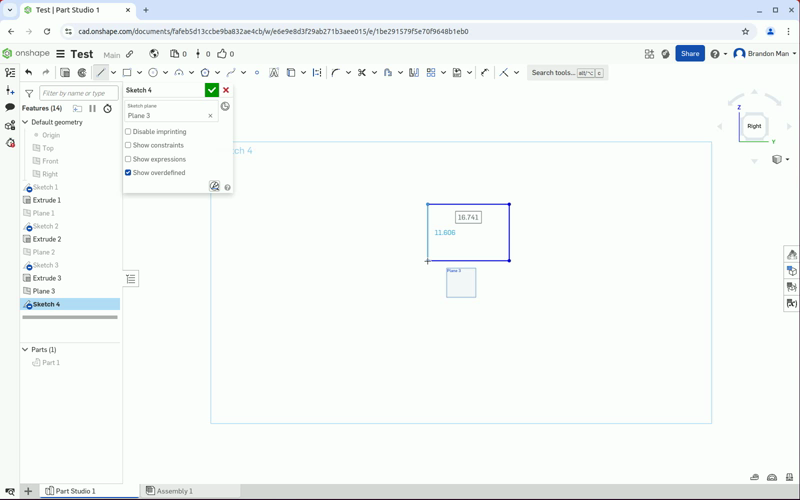
click(427, 260)
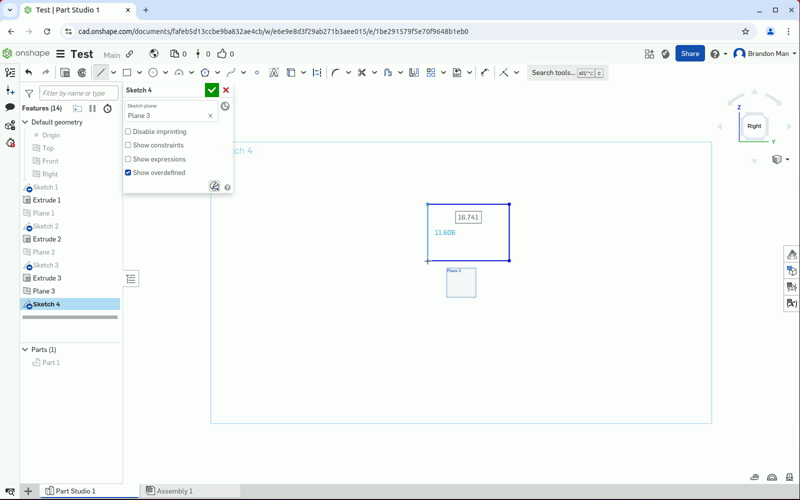
key(esc)
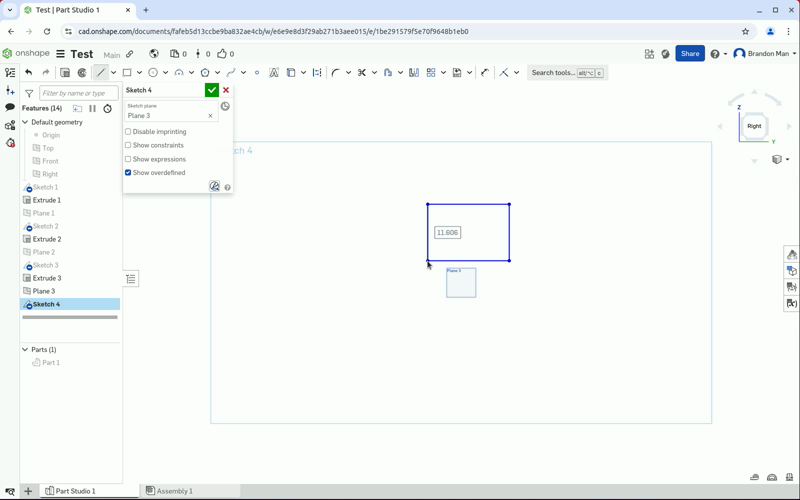
mouse_move(460, 250)
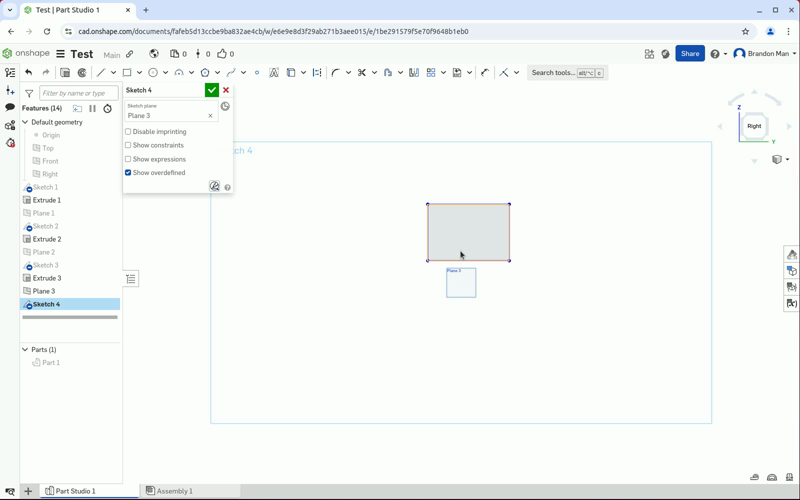
click(460, 250)
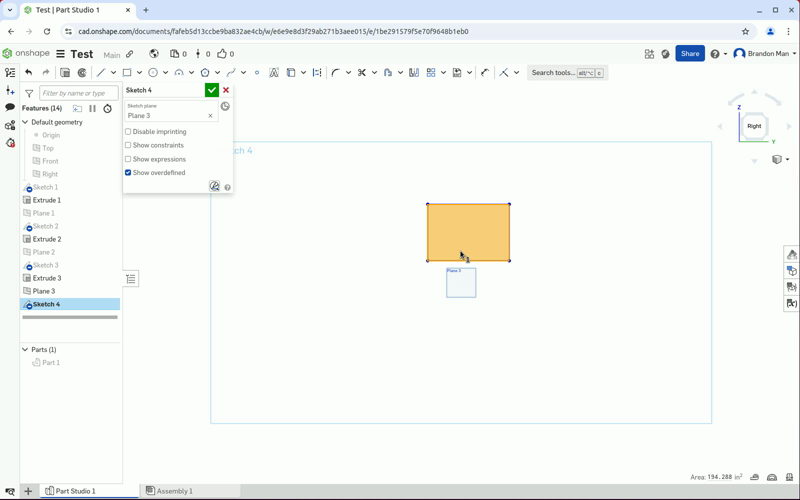
mouse_move(73, 352)
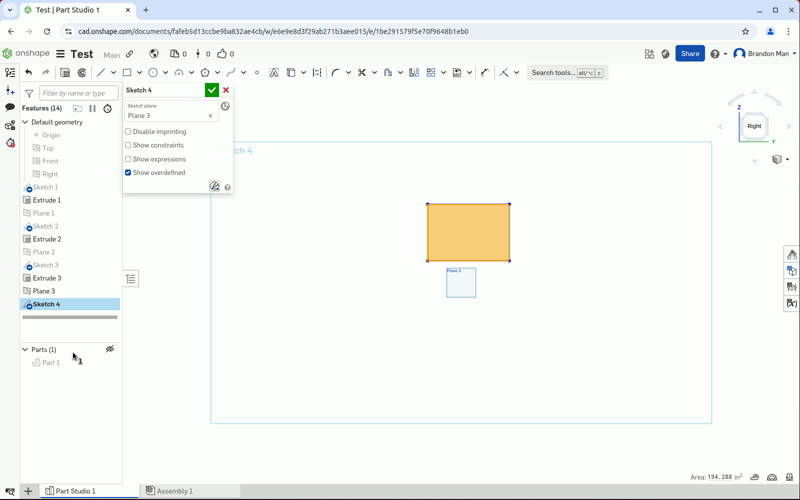
key(shift+y)
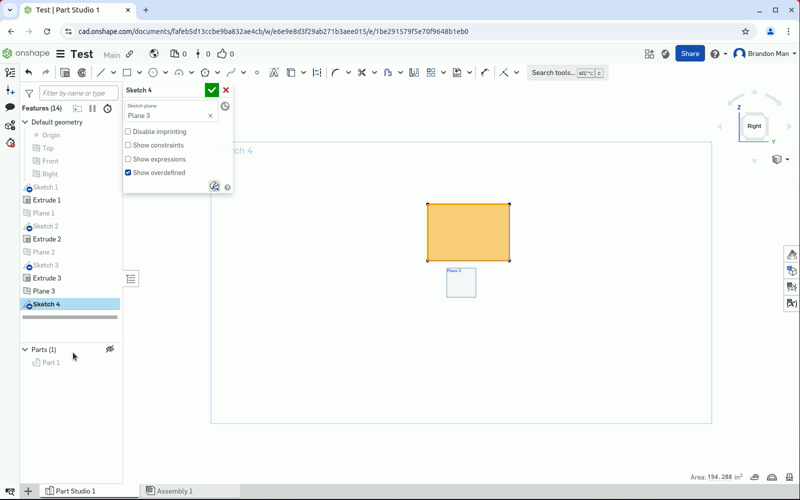
key(shift+e)
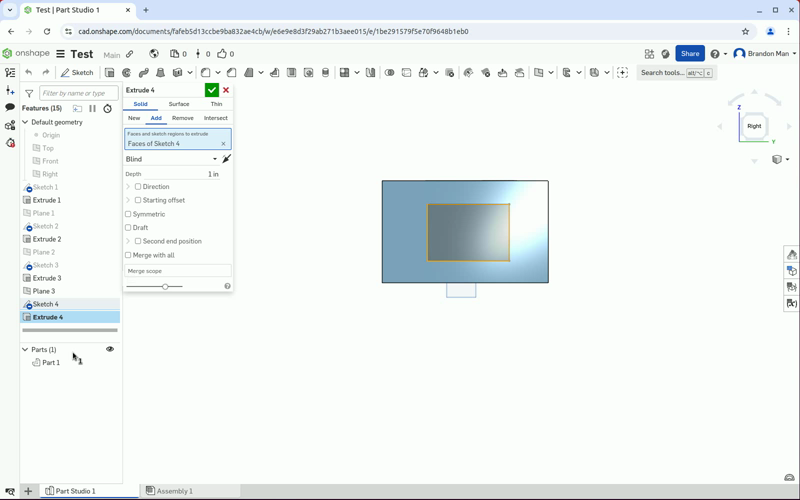
mouse_move(143, 106)
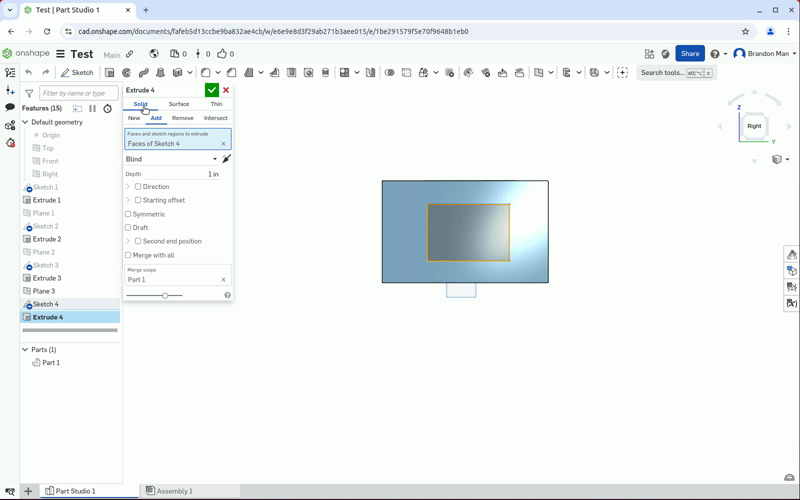
click(143, 106)
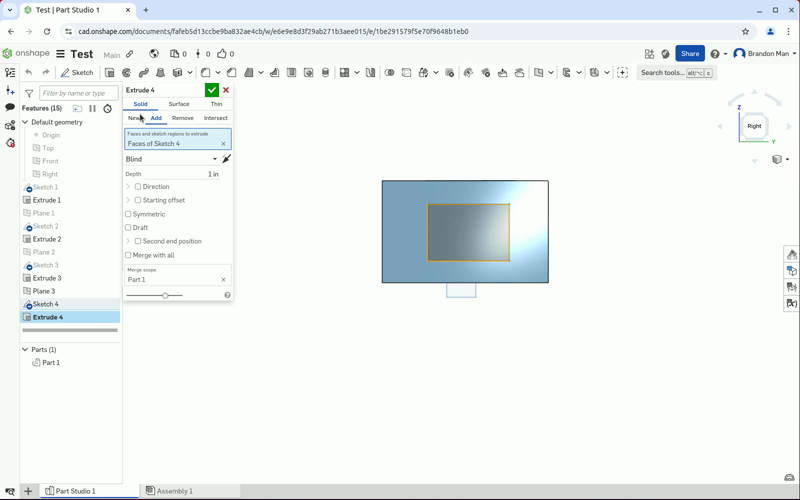
mouse_move(137, 120)
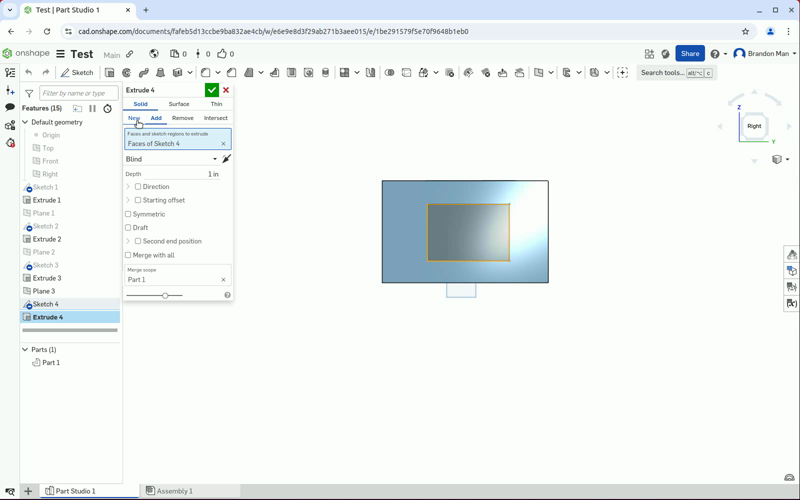
click(137, 120)
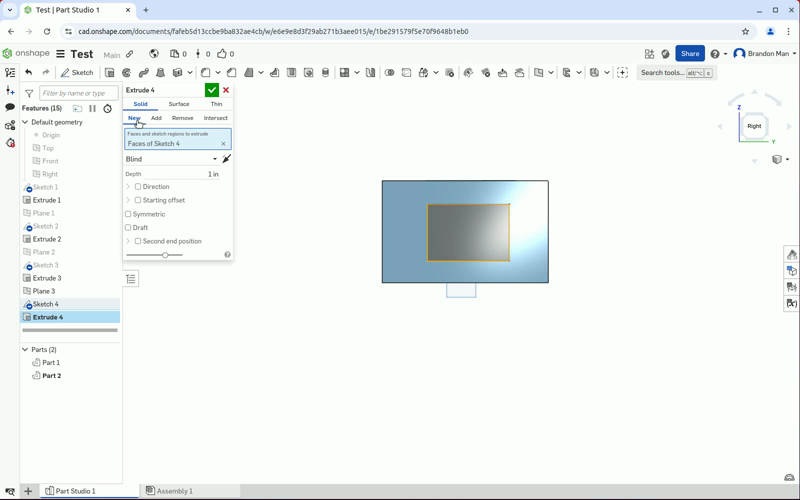
key(tab, 4)
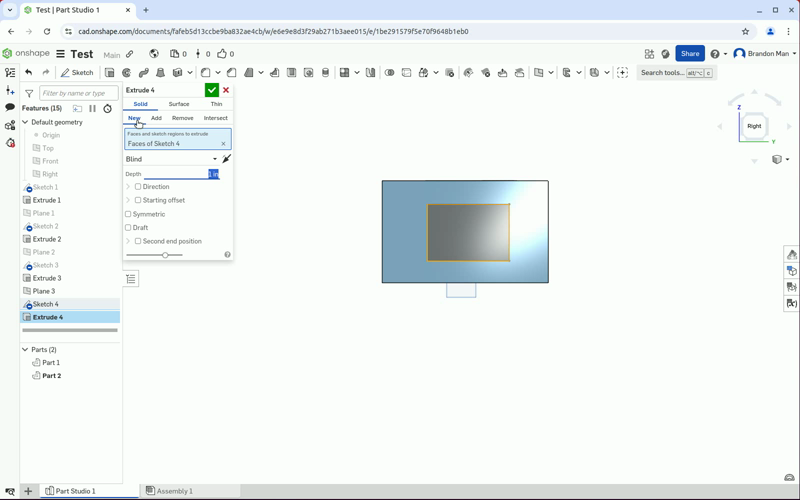
text(5.296)
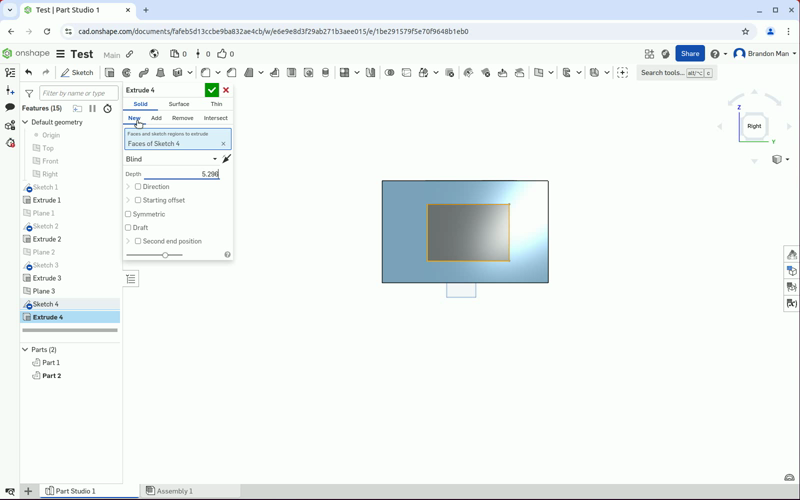
key(enter)
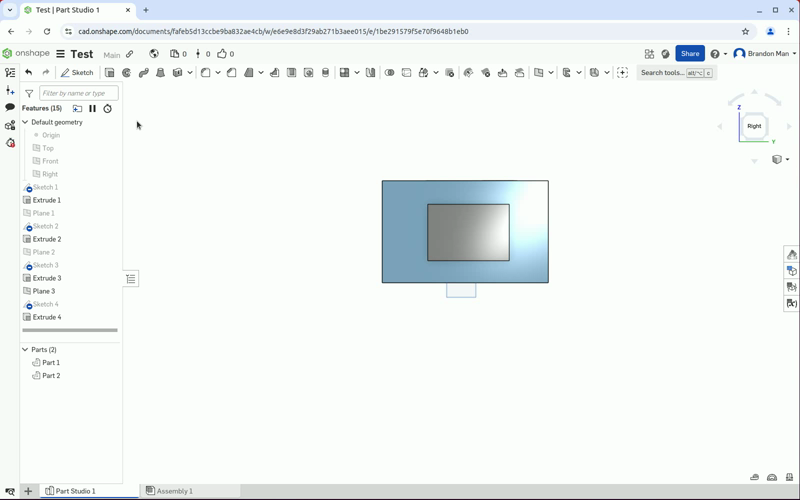
key(shift+h)
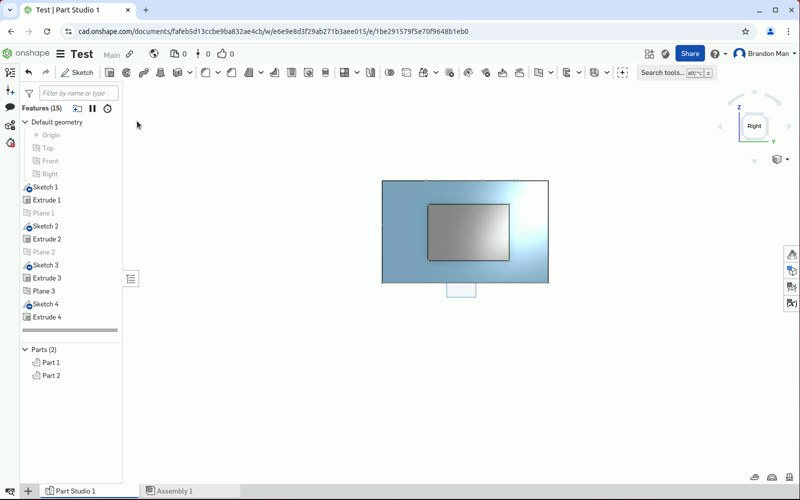
key(shift+h)
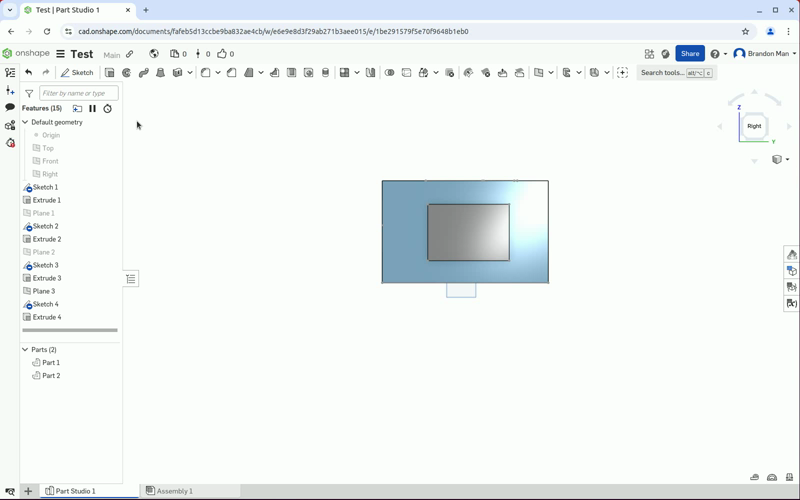
key(shift+7)
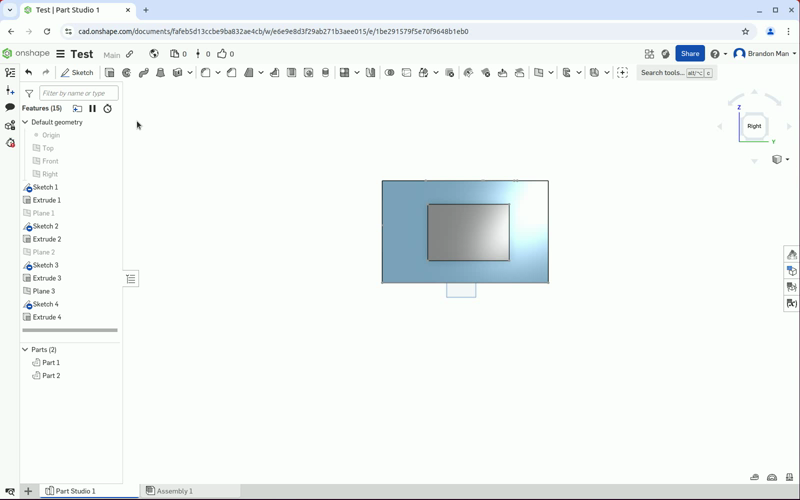
key(right, 2)
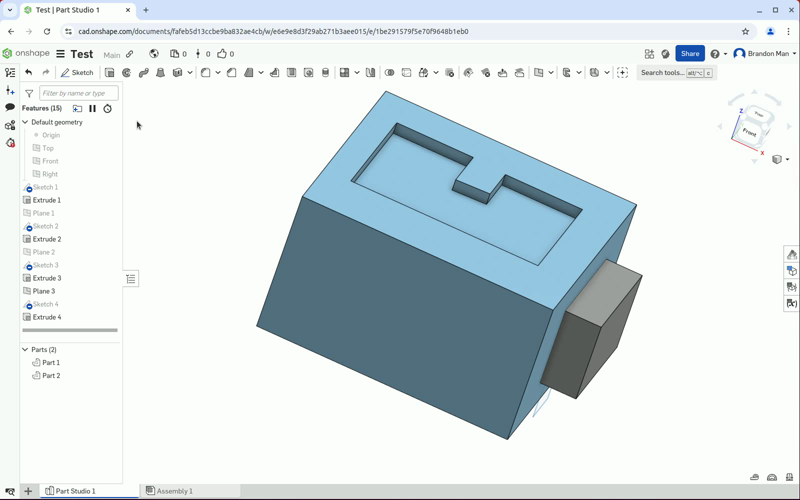
key(down, 2)
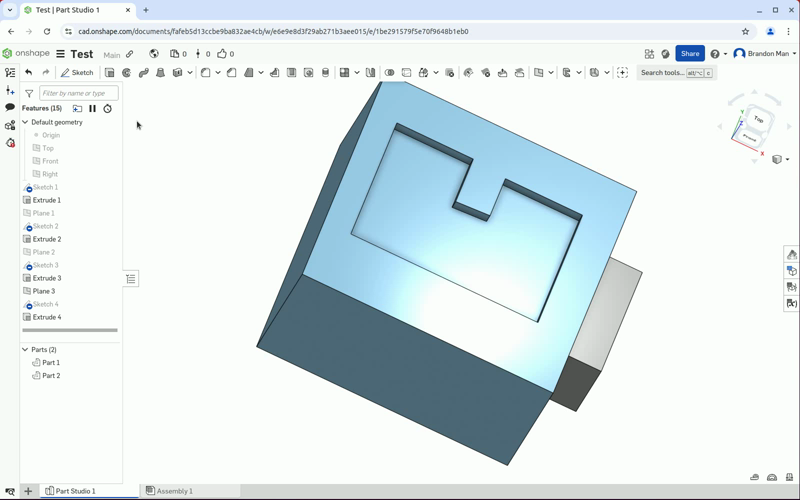
key(up, 2)
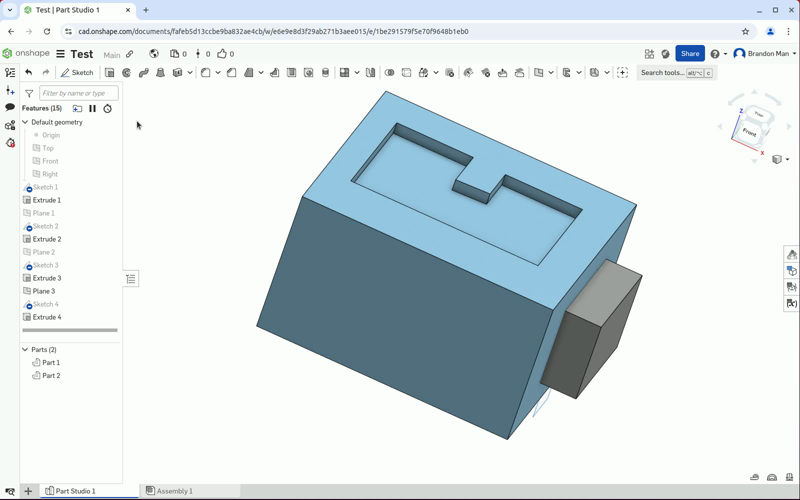
key(left, 2)
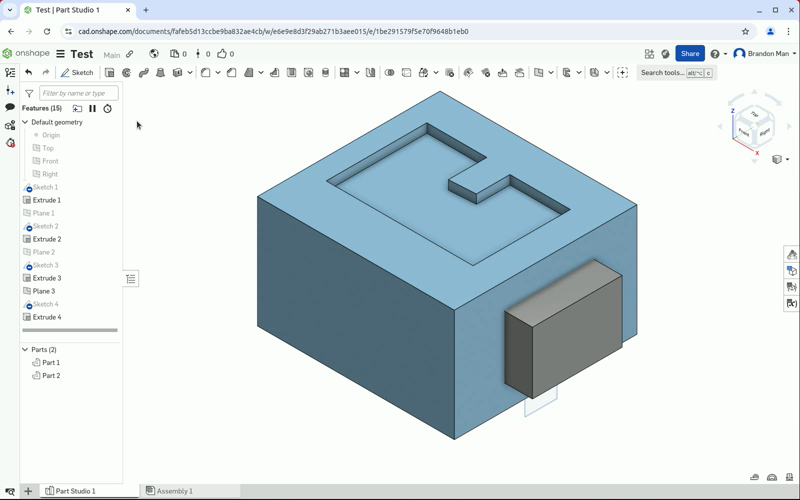
mouse_move(73, 189)
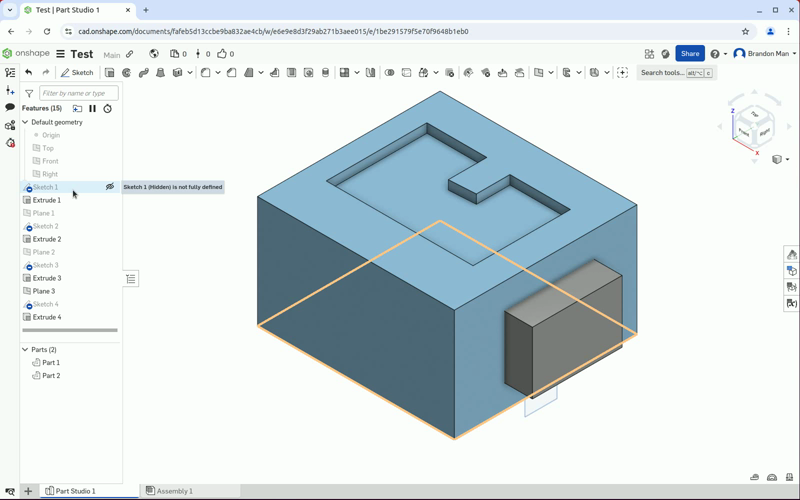
click(73, 189)